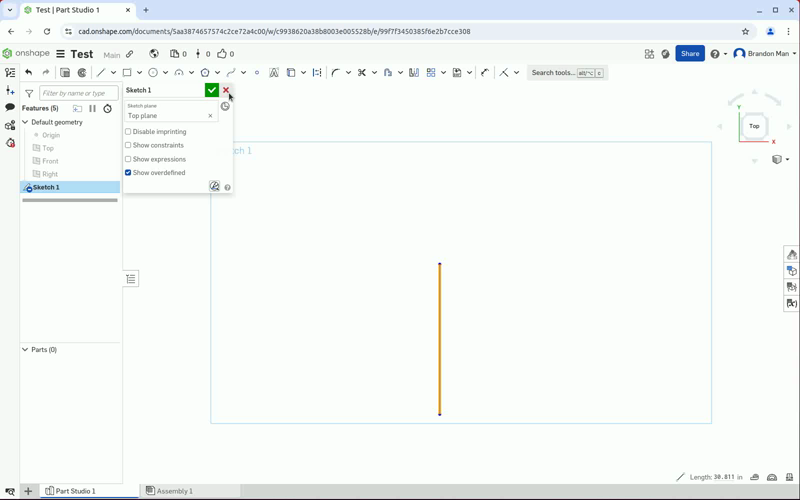
key(shift+h)
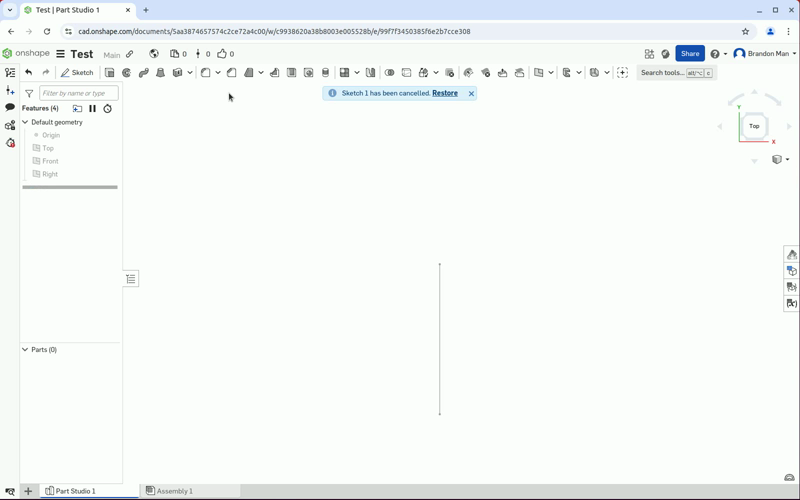
mouse_move(73, 352)
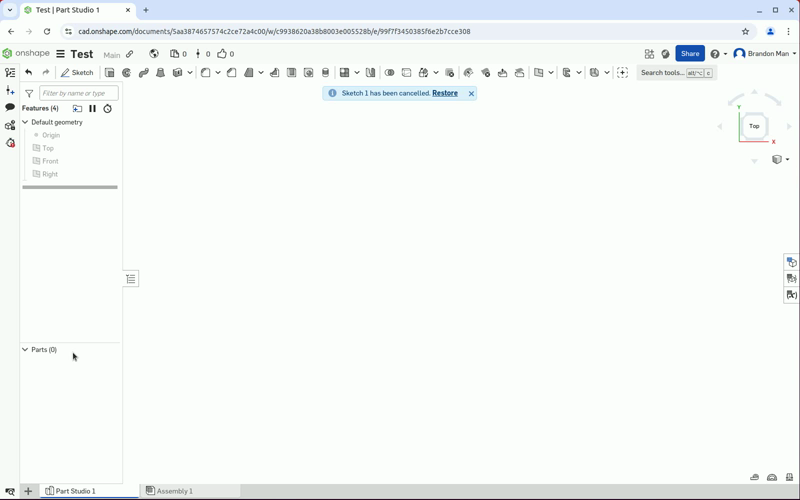
key(y)
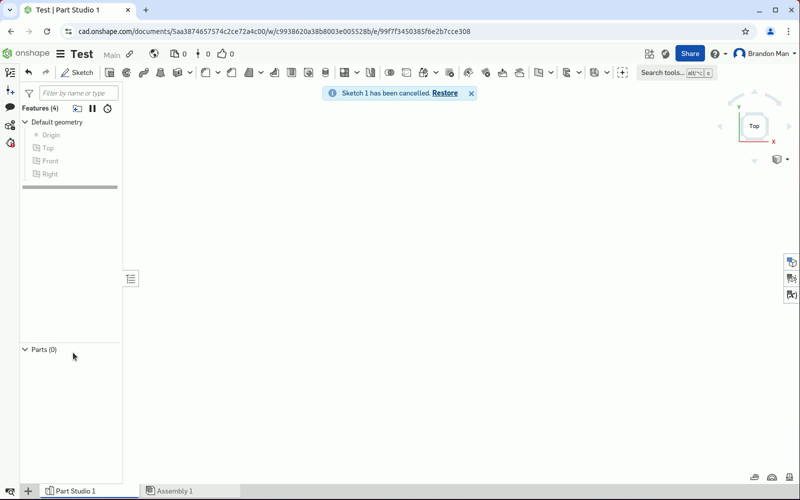
key(shift+p)
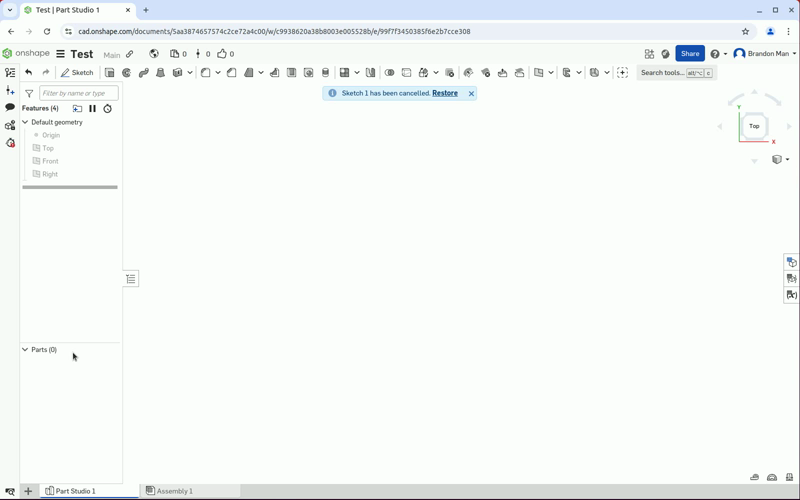
key(space)
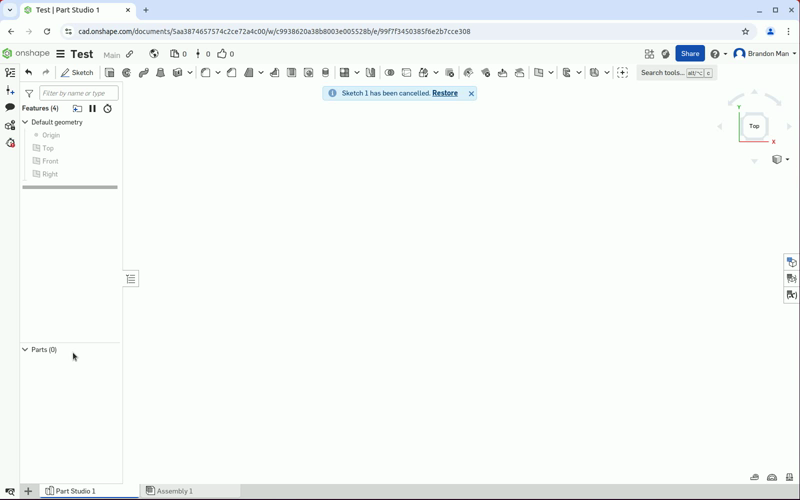
key_down(shift)
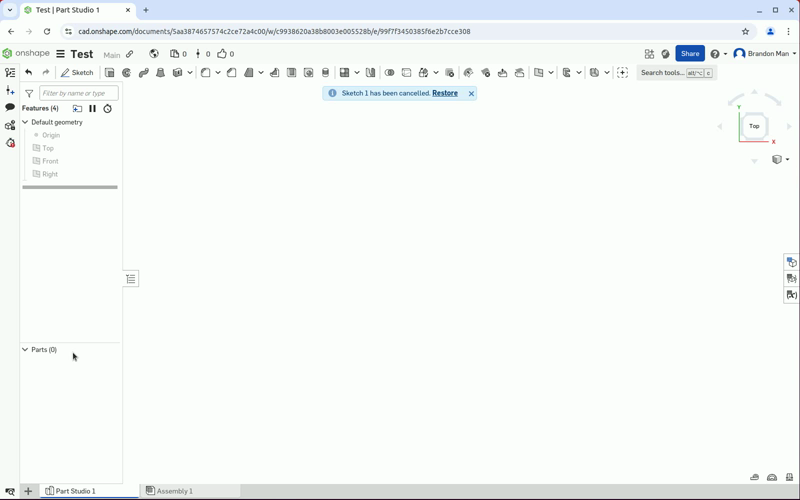
key(up)
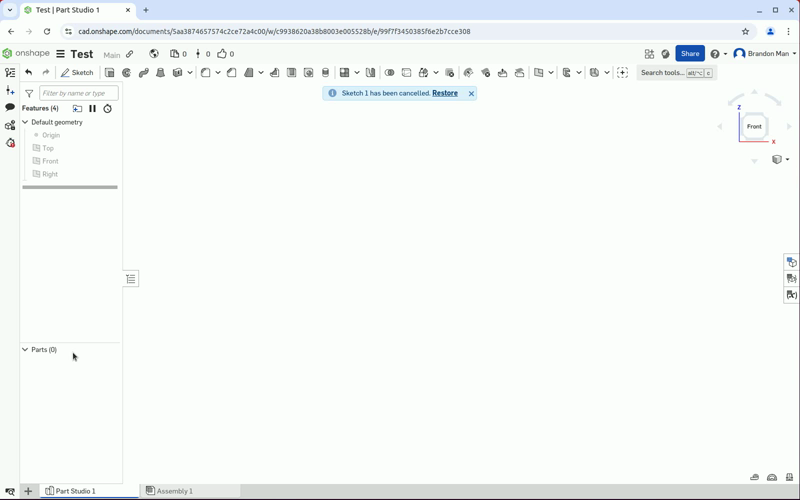
key_up(shift)
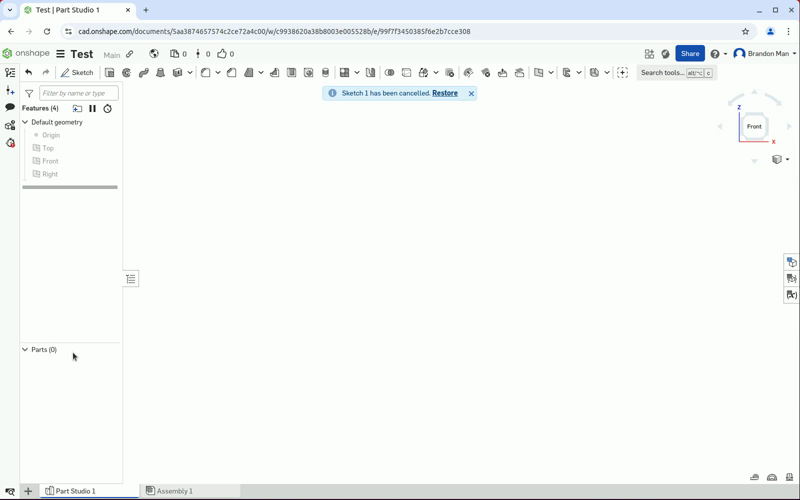
mouse_move(73, 352)
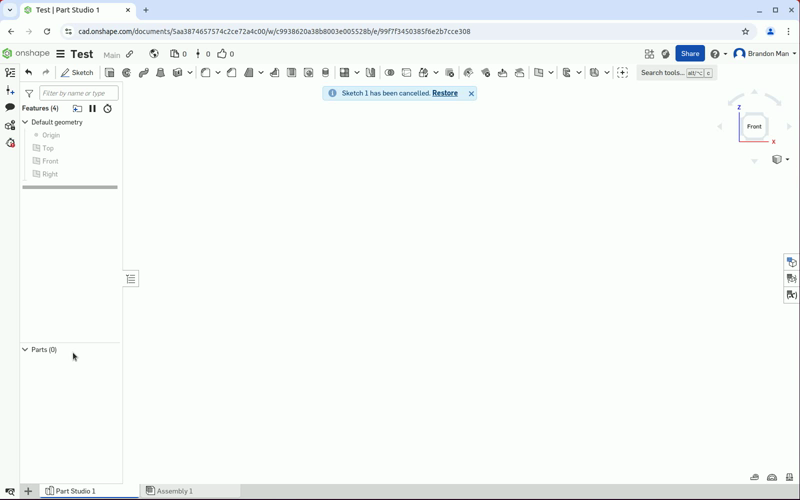
key(shift+y)
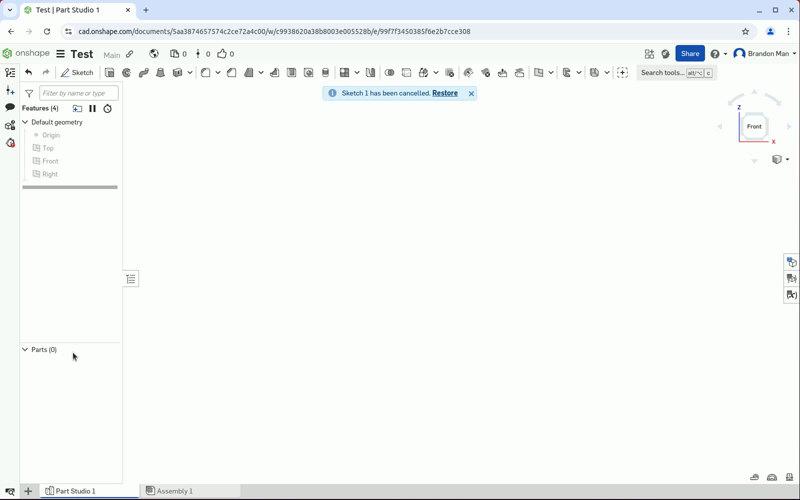
key(shift+s)
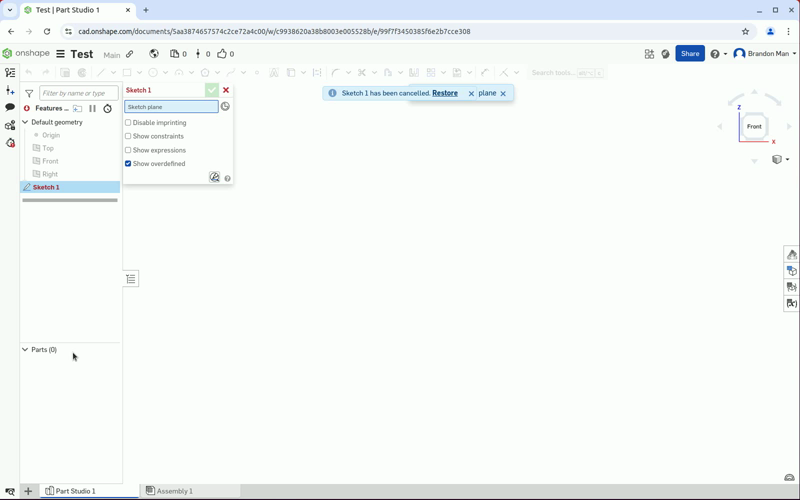
mouse_move(73, 163)
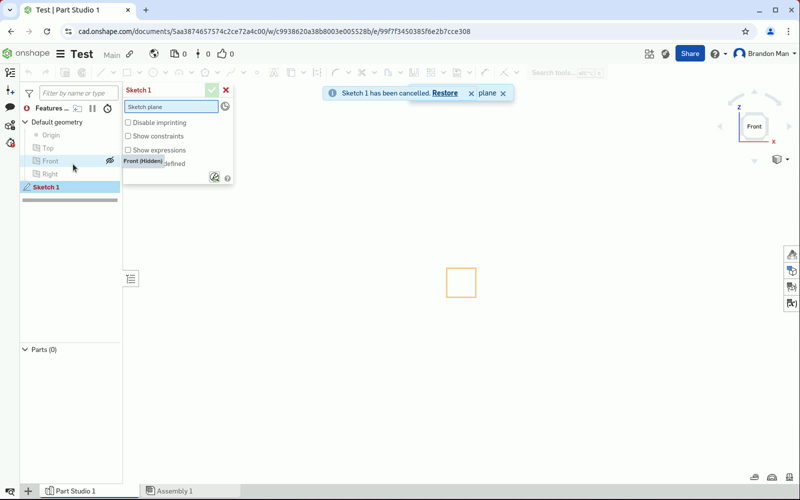
click(73, 163)
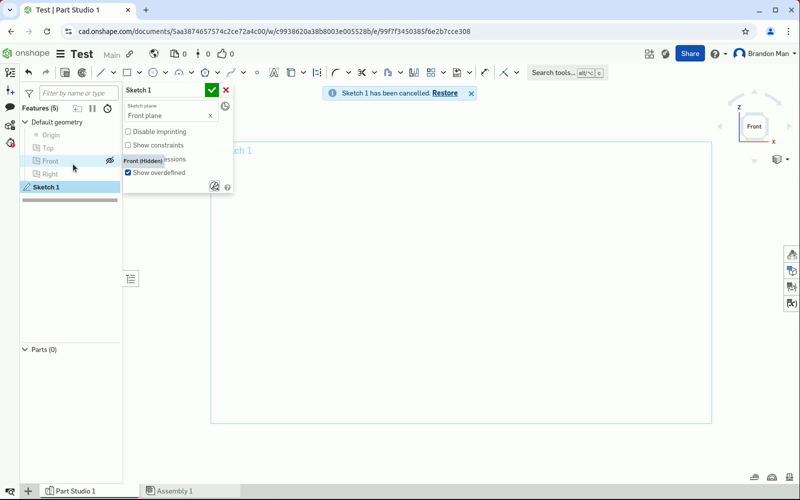
mouse_move(73, 352)
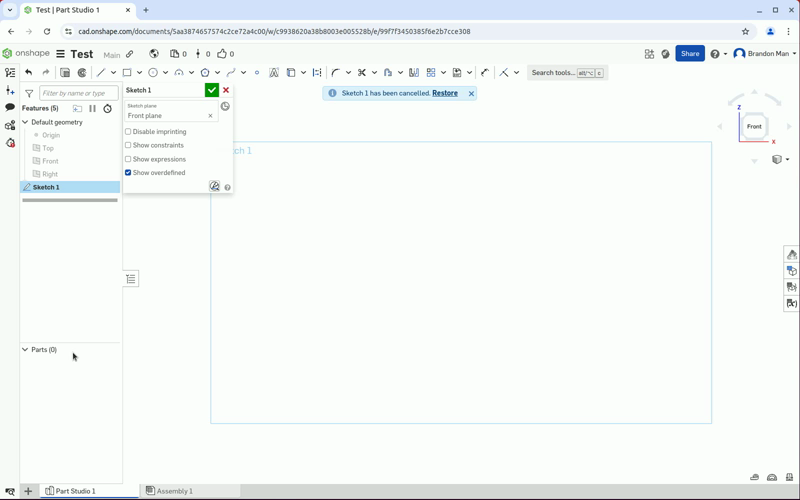
key(y)
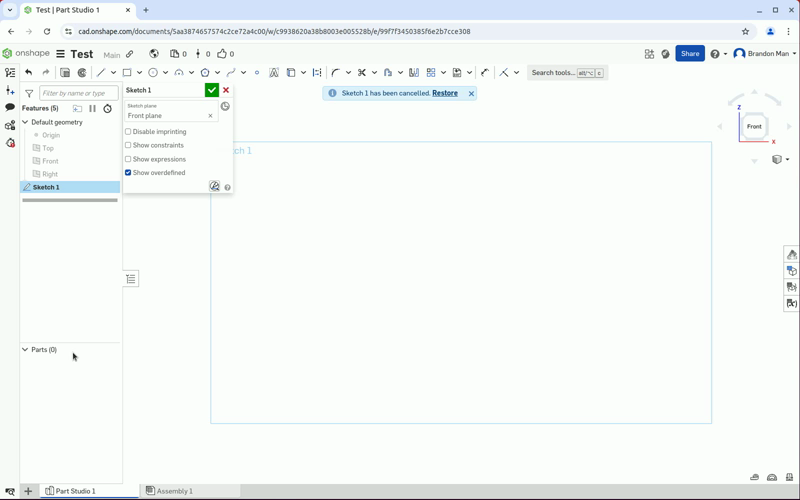
key(l)
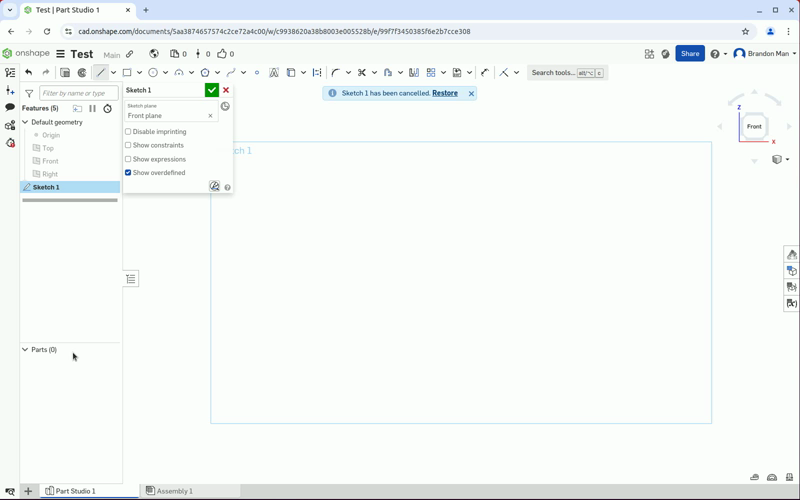
key_down(shift)
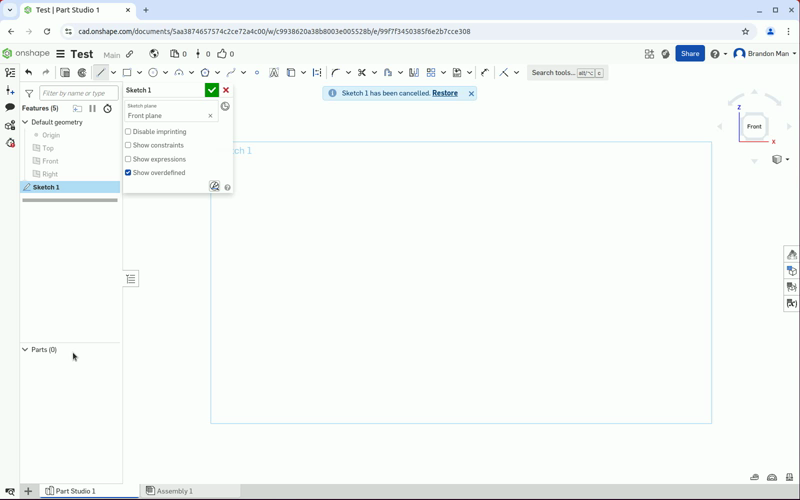
mouse_move(447, 305)
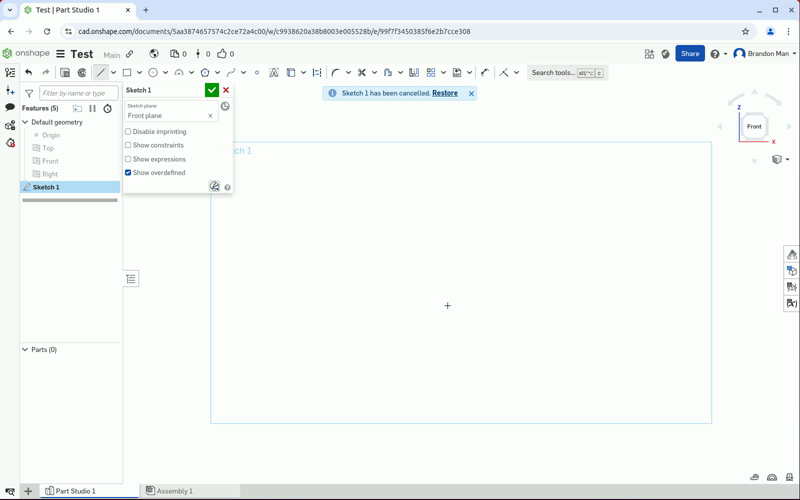
click(447, 305)
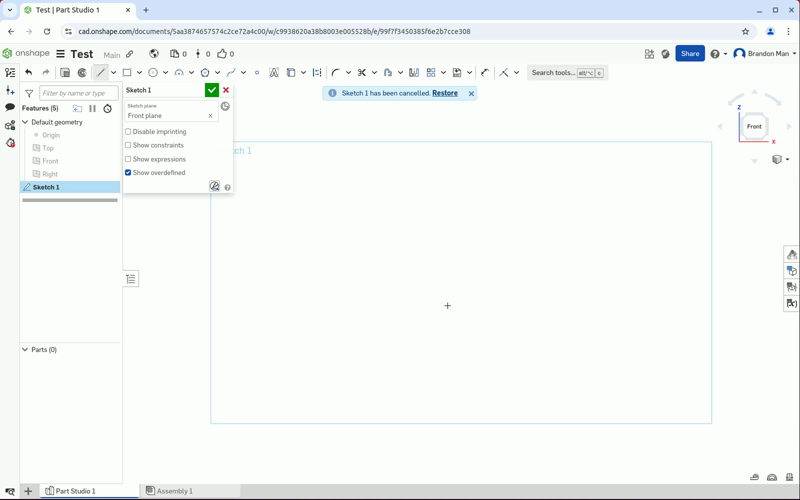
key_up(shift)
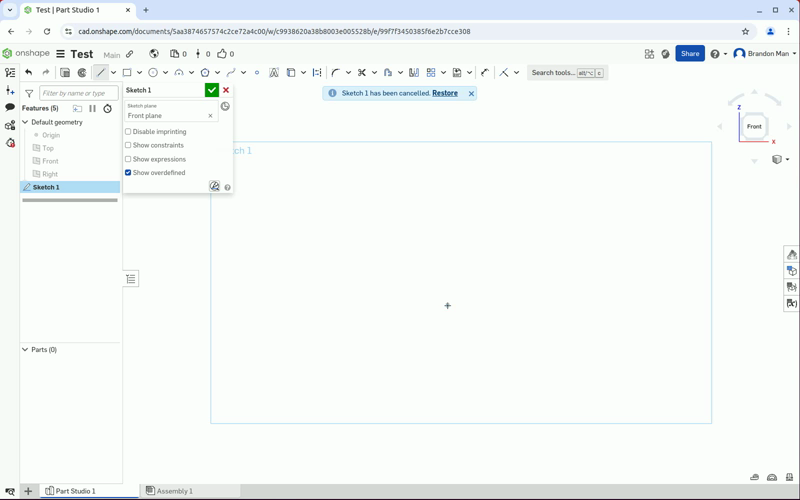
key_down(shift)
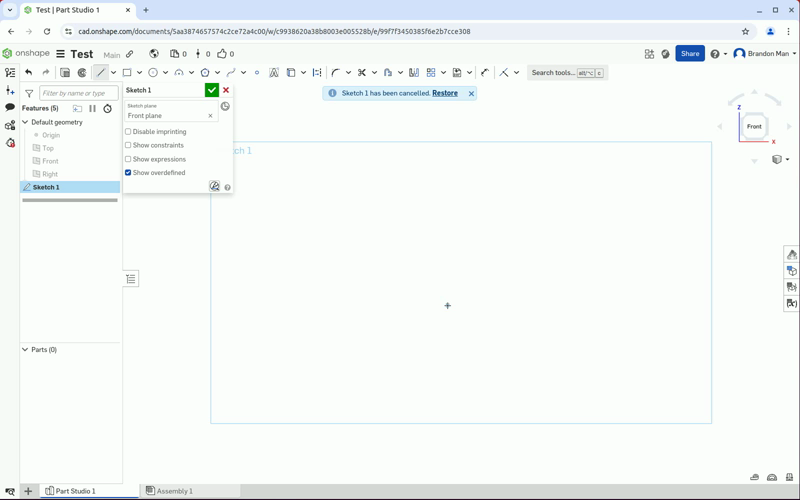
mouse_move(510, 305)
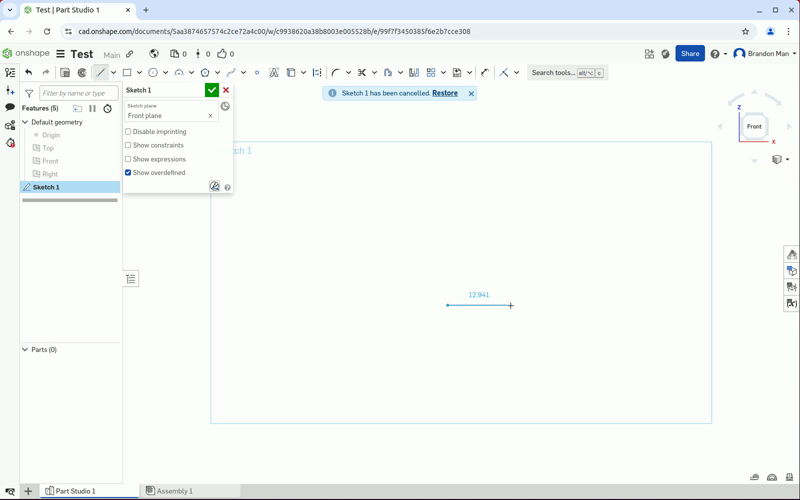
click(510, 305)
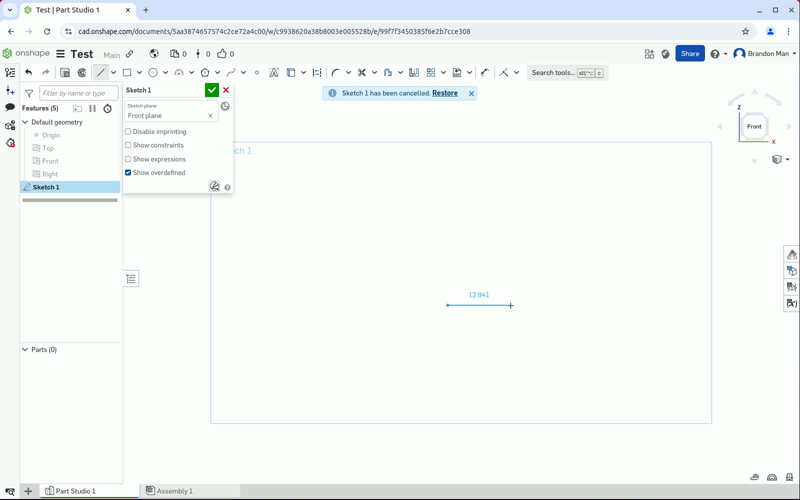
key_up(shift)
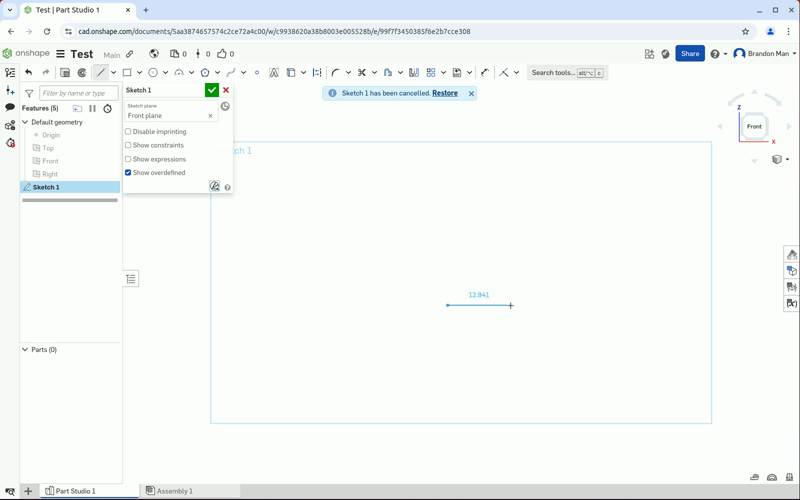
key_down(shift)
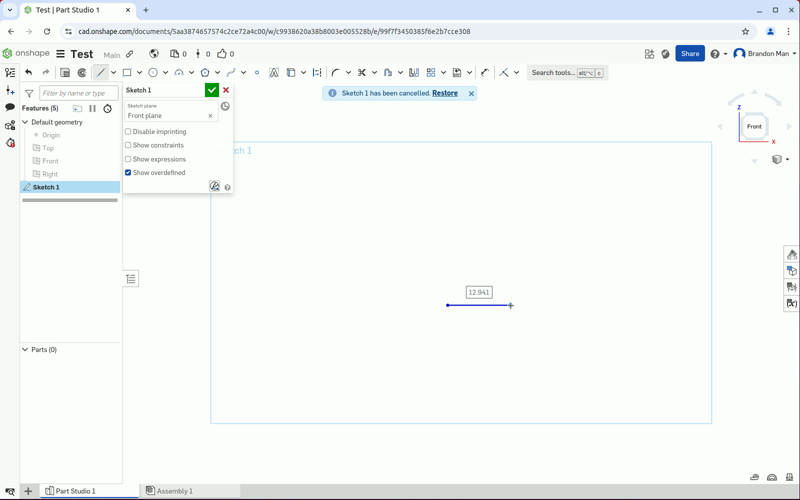
mouse_move(540, 305)
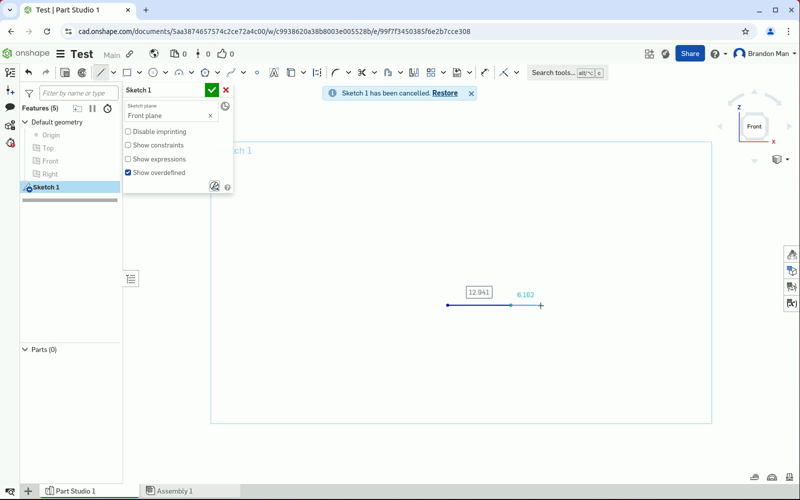
mouse_move(510, 273)
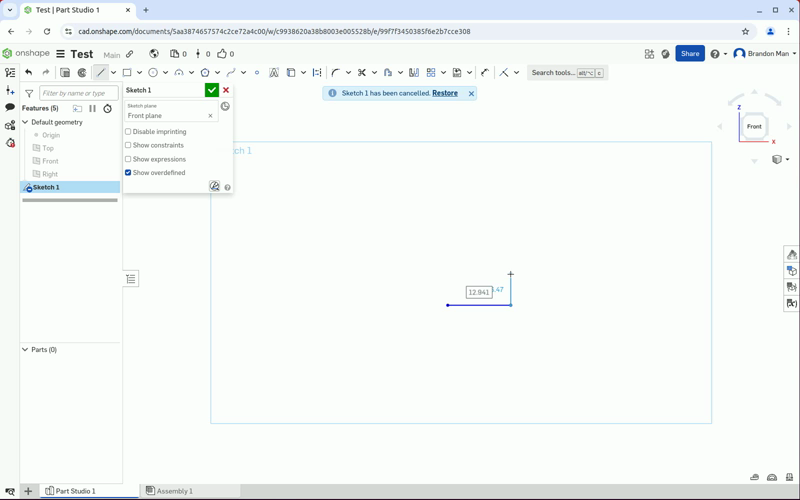
click(510, 273)
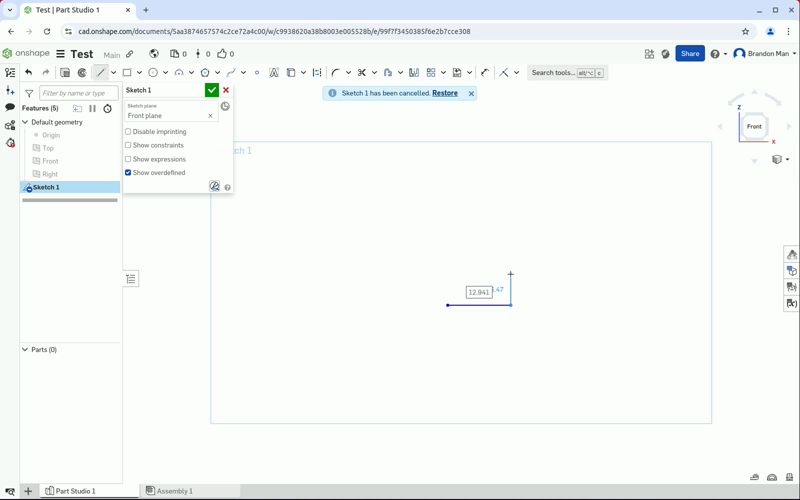
key_up(shift)
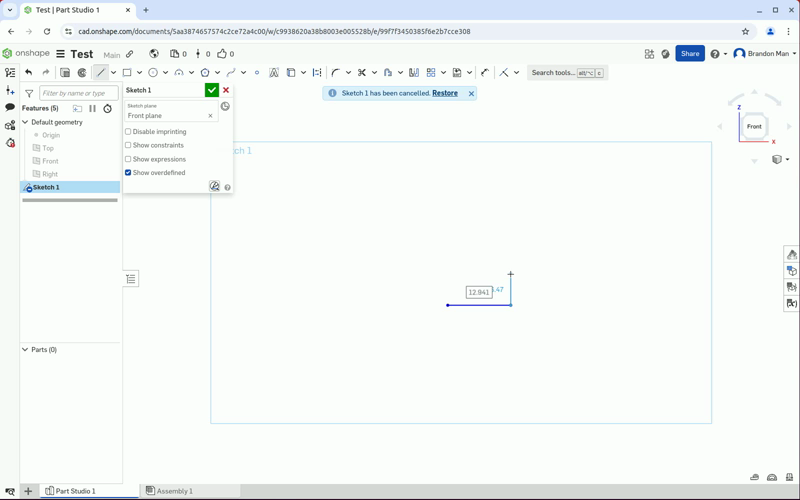
key_down(shift)
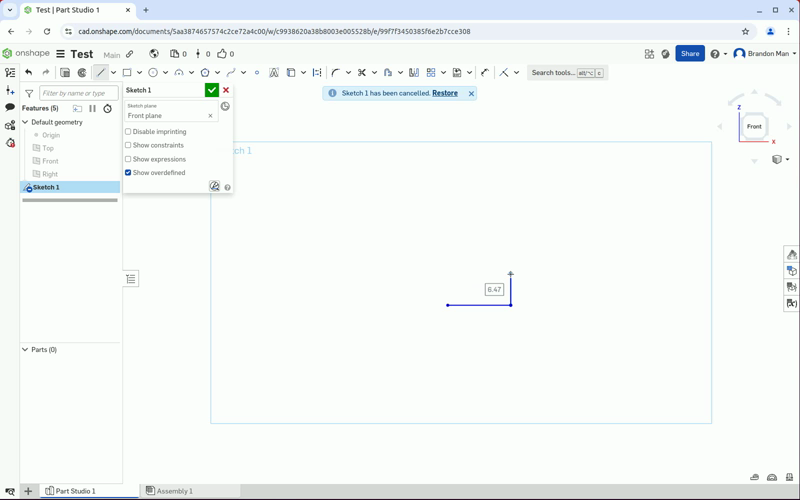
mouse_move(447, 273)
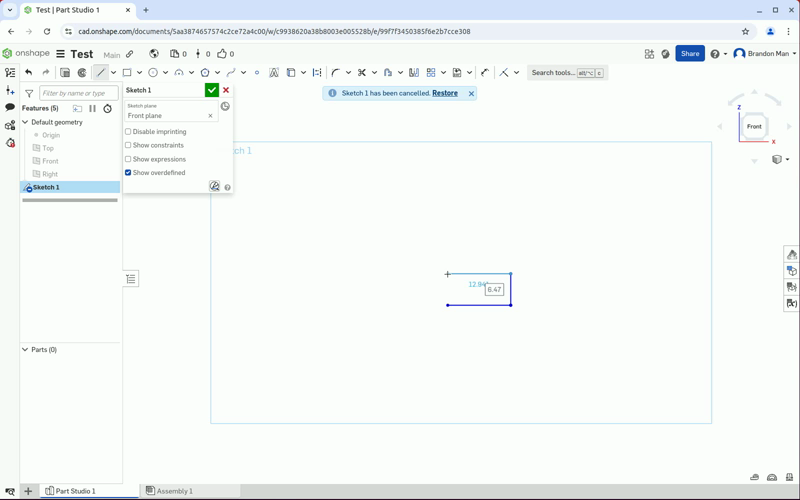
click(447, 273)
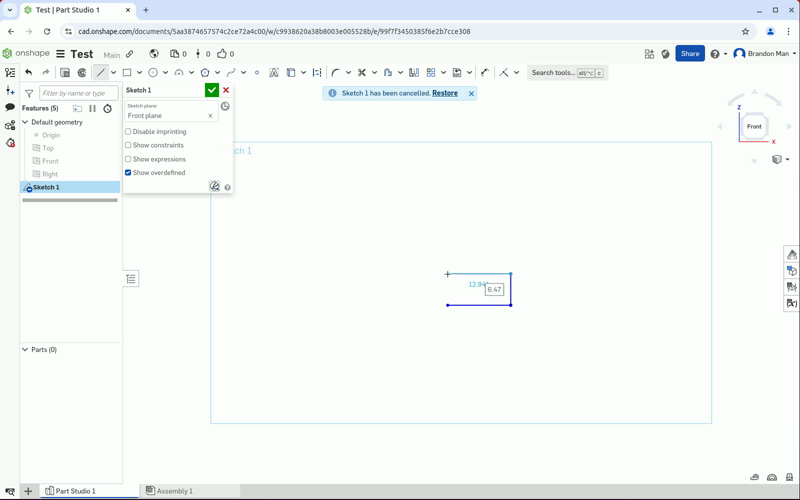
key_up(shift)
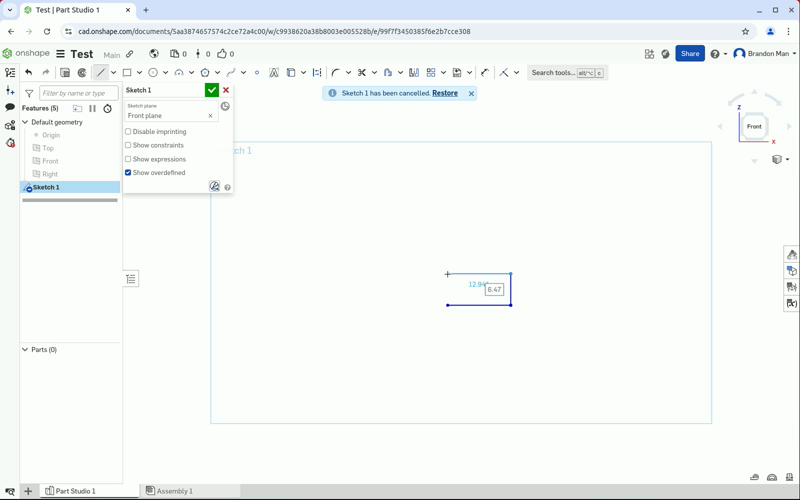
mouse_move(477, 273)
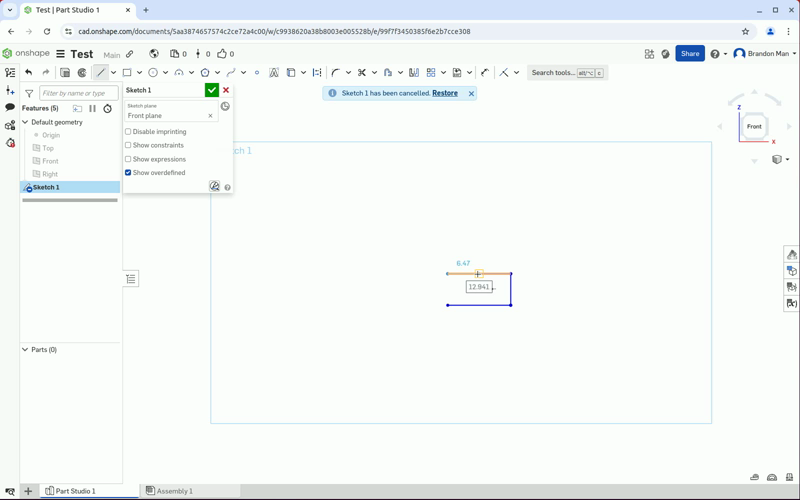
key_down(shift)
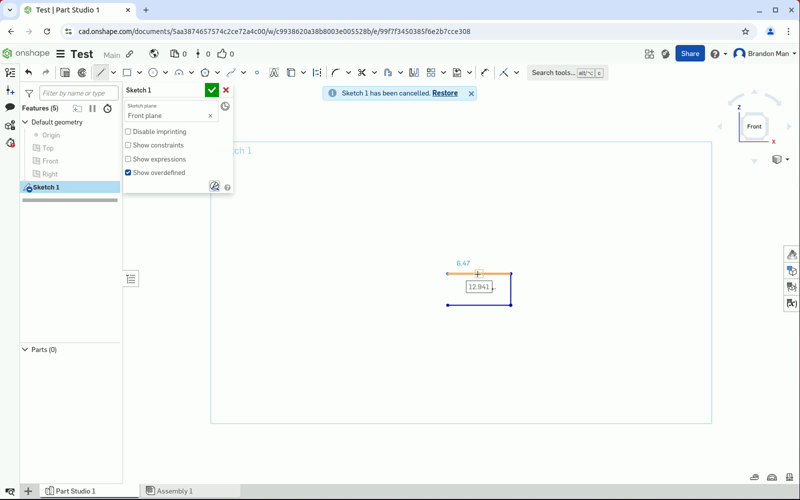
mouse_move(447, 305)
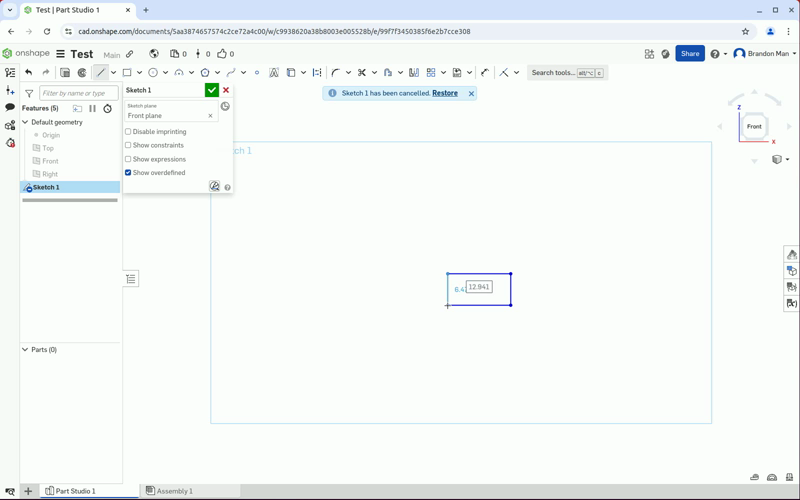
key_up(shift)
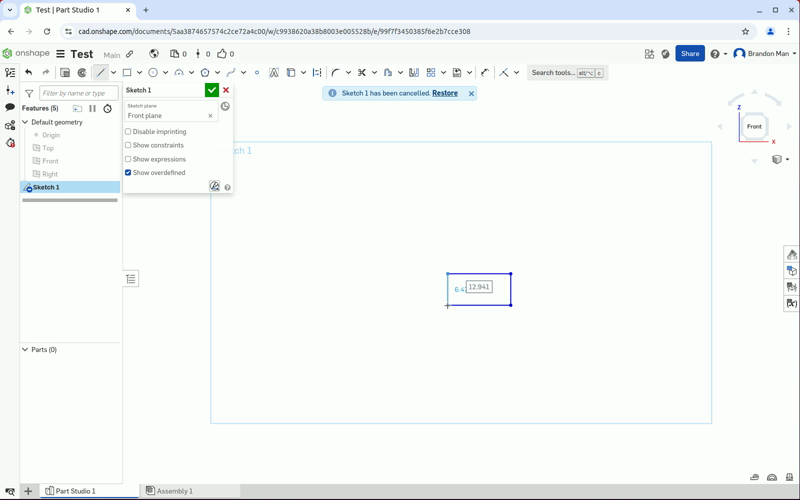
click(447, 305)
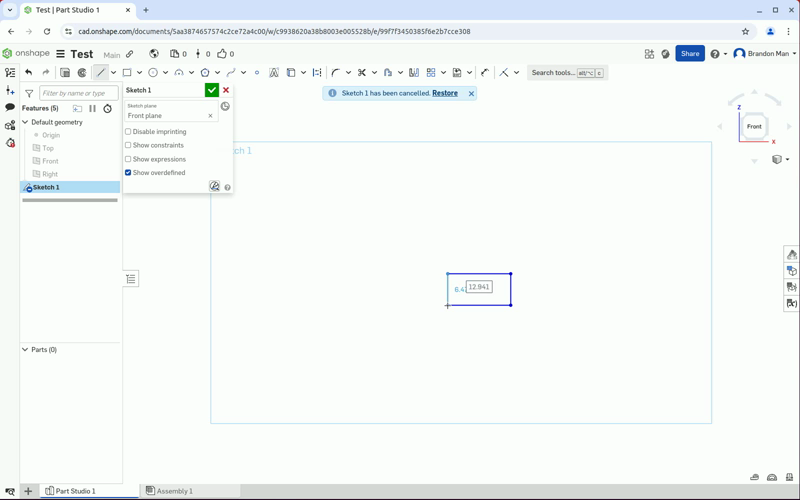
key(esc)
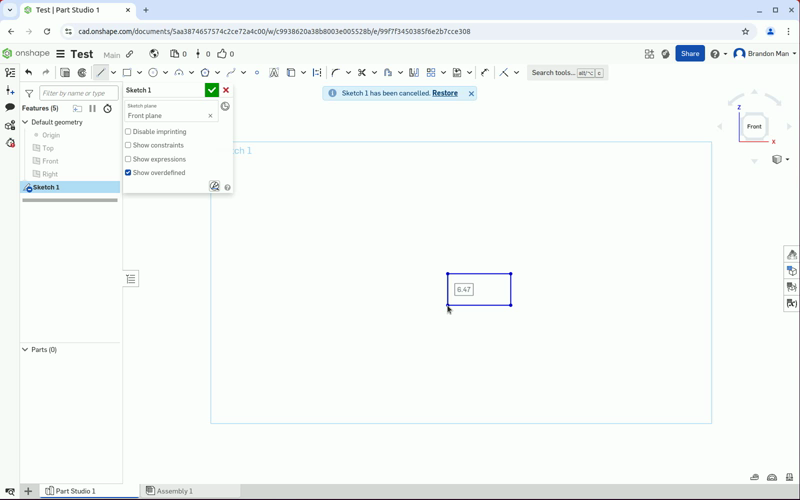
mouse_move(453, 296)
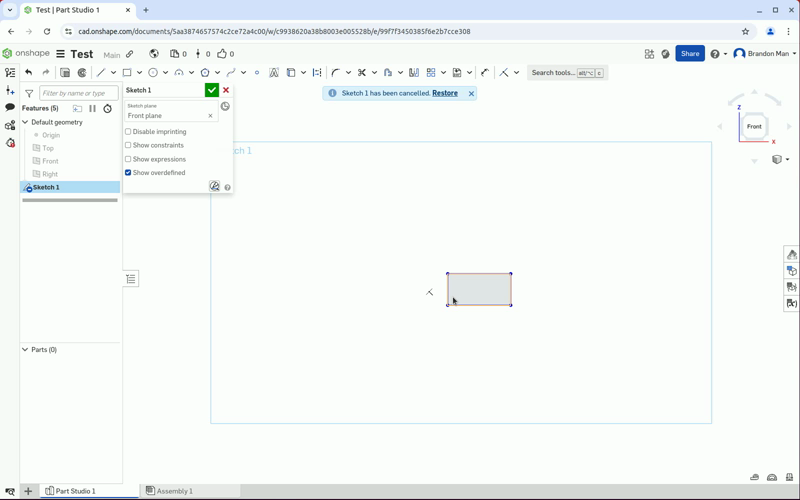
click(453, 296)
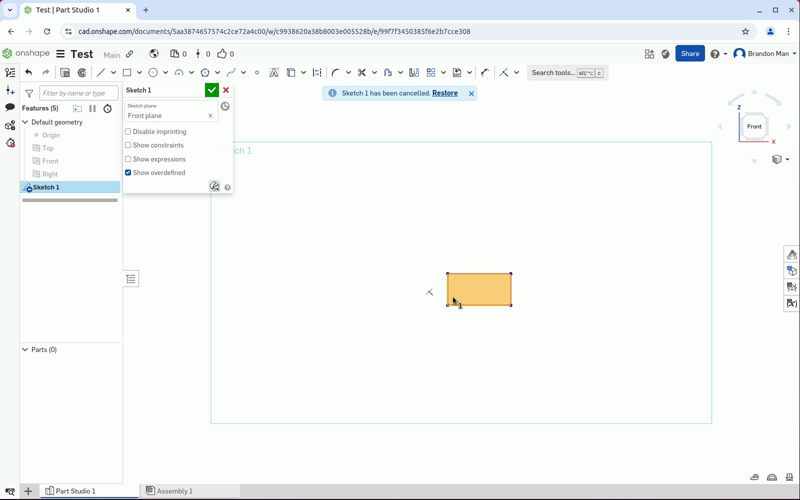
mouse_move(73, 352)
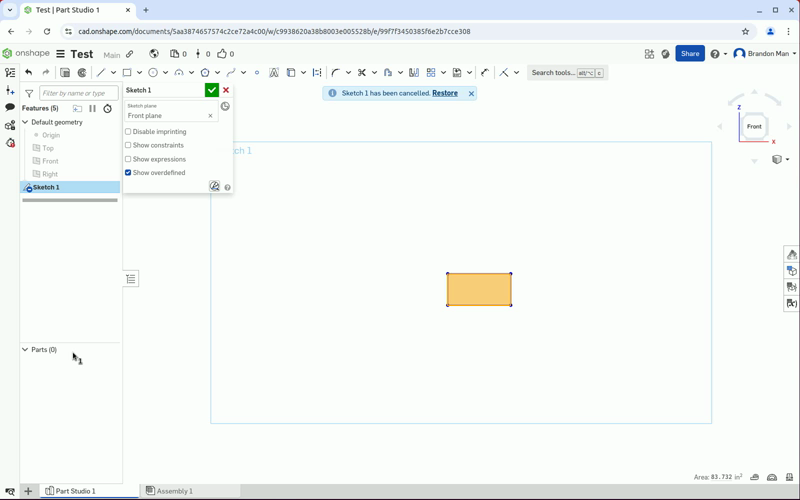
key(shift+y)
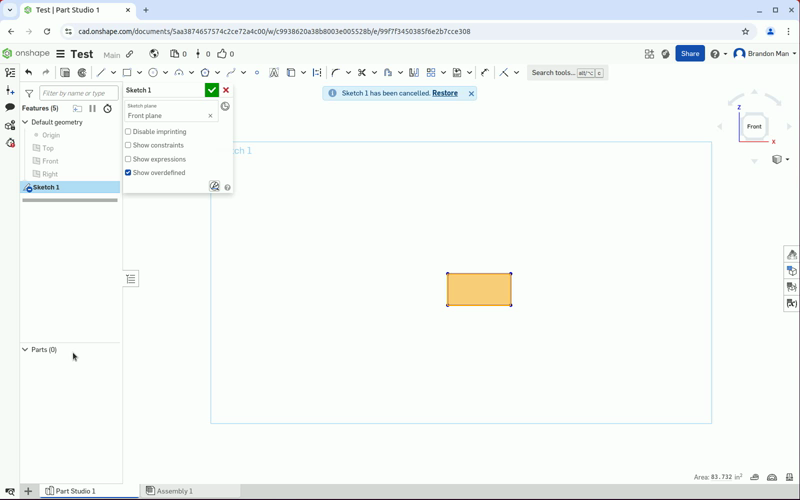
key(shift+e)
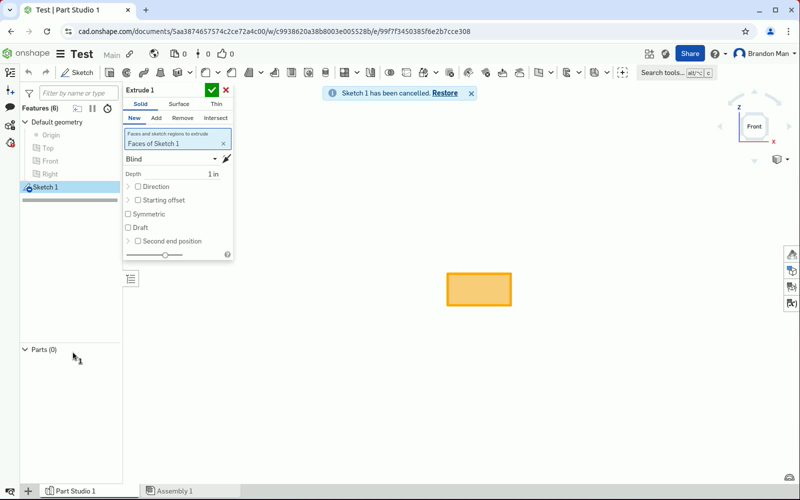
mouse_move(143, 106)
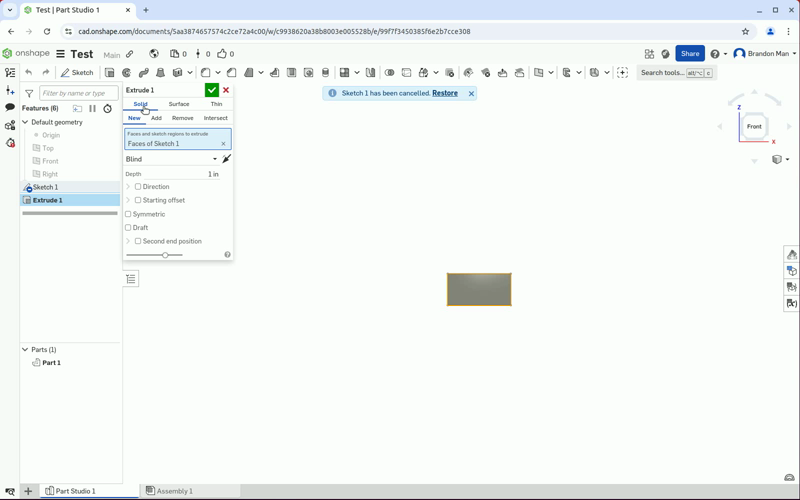
click(143, 106)
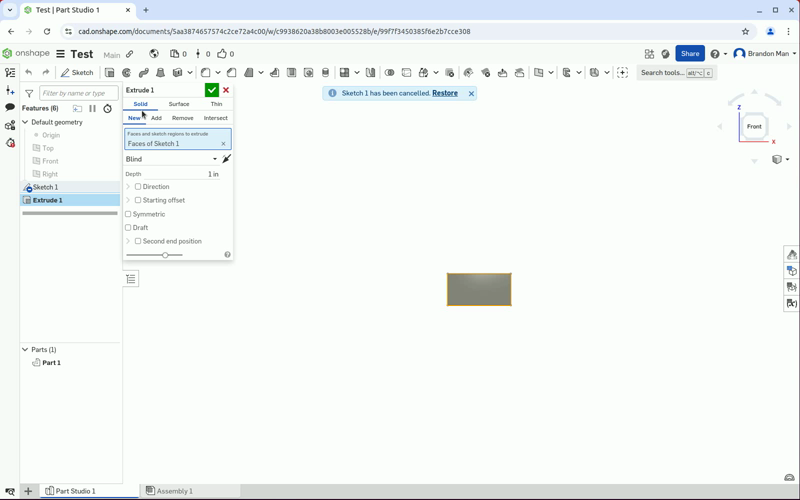
mouse_move(137, 120)
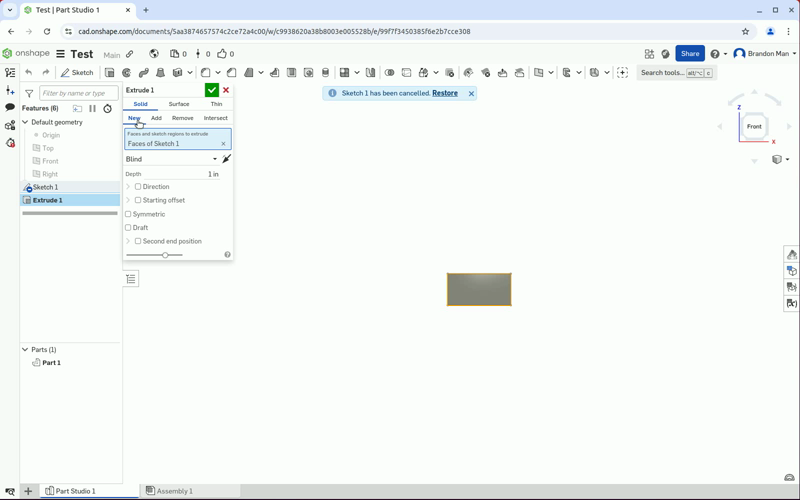
click(137, 120)
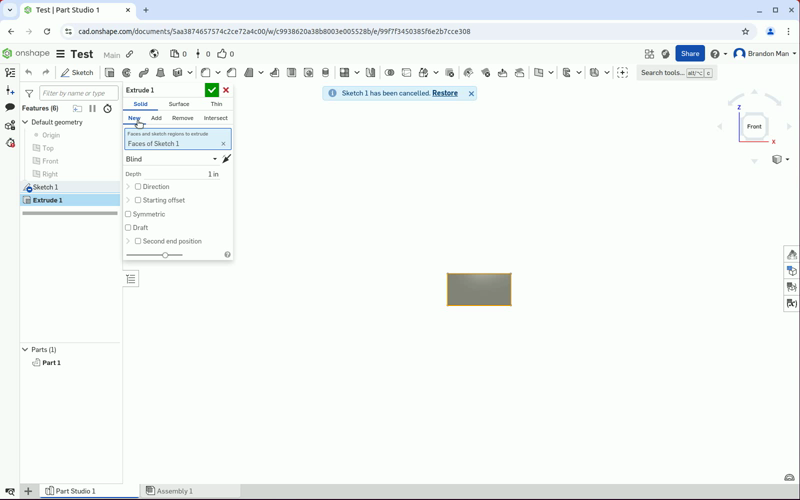
key(tab, 4)
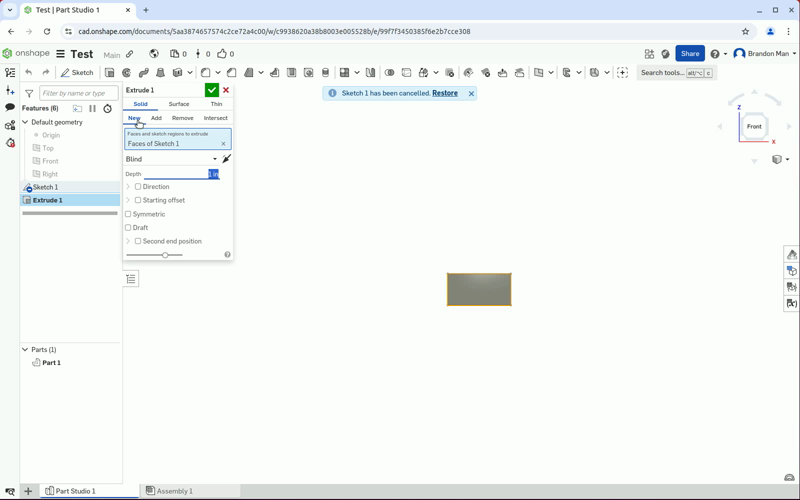
text(6.499)
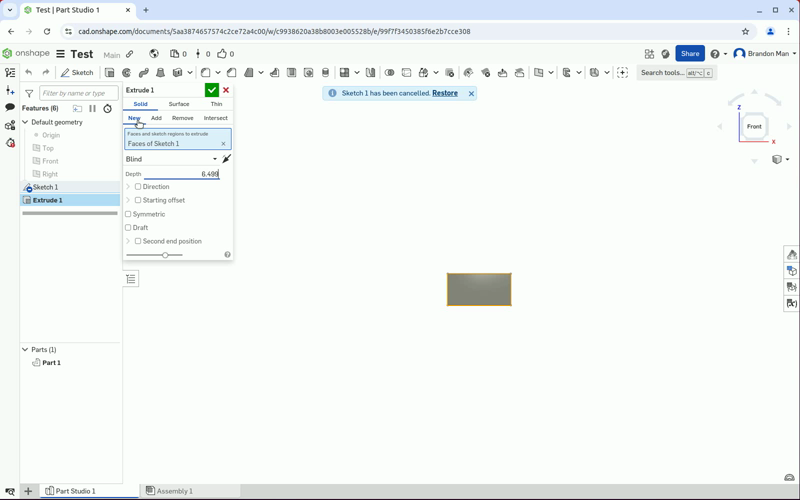
key(enter)
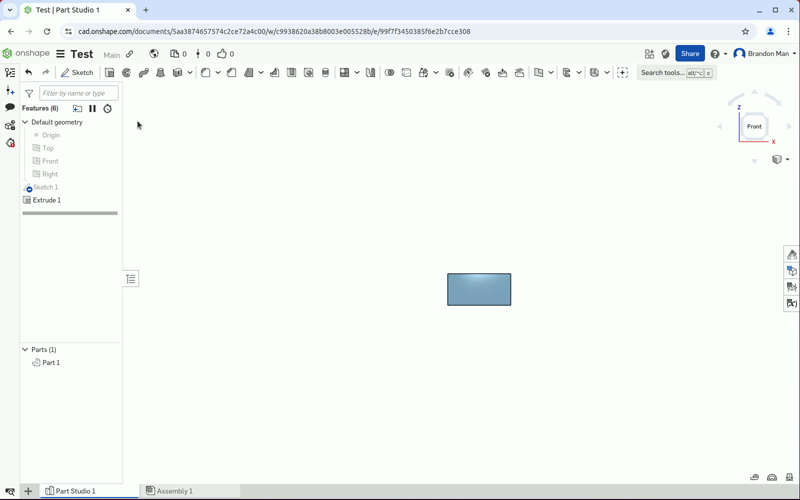
key(shift+h)
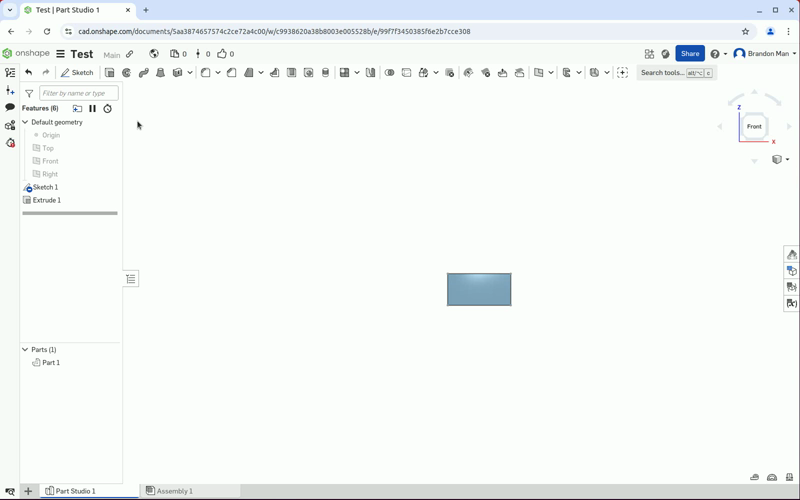
key(shift+h)
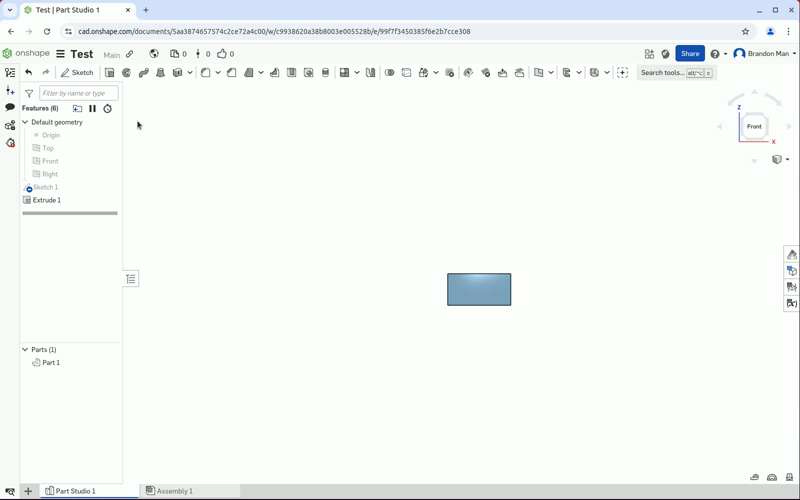
mouse_move(73, 189)
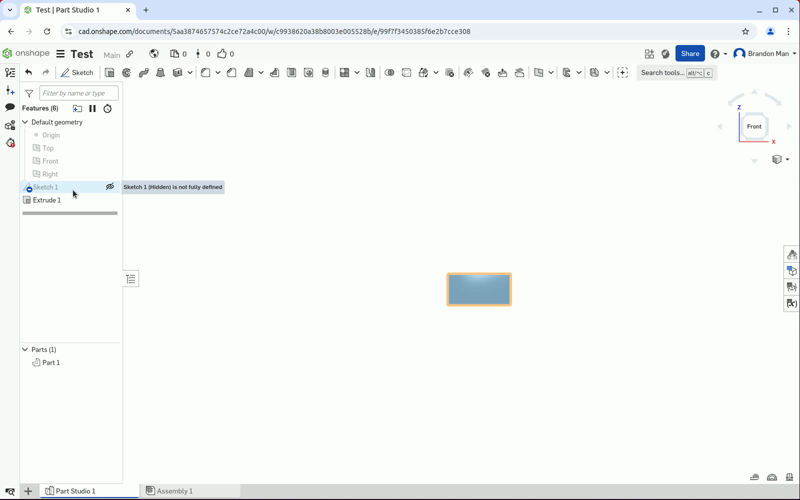
click(73, 189)
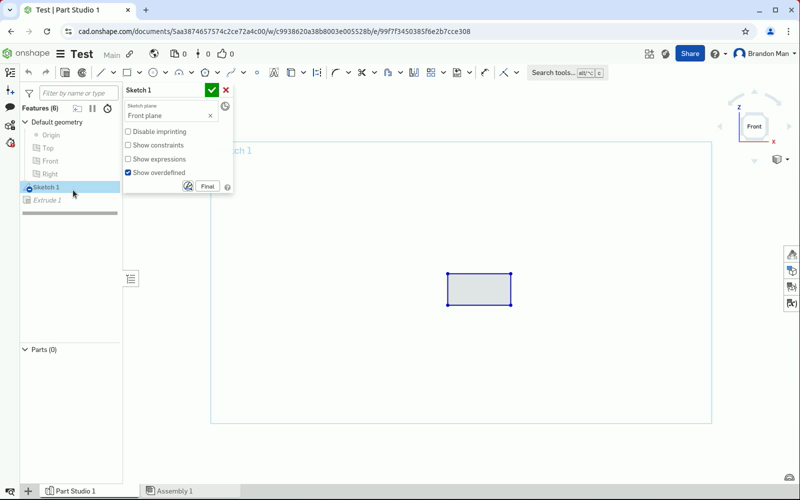
mouse_move(229, 92)
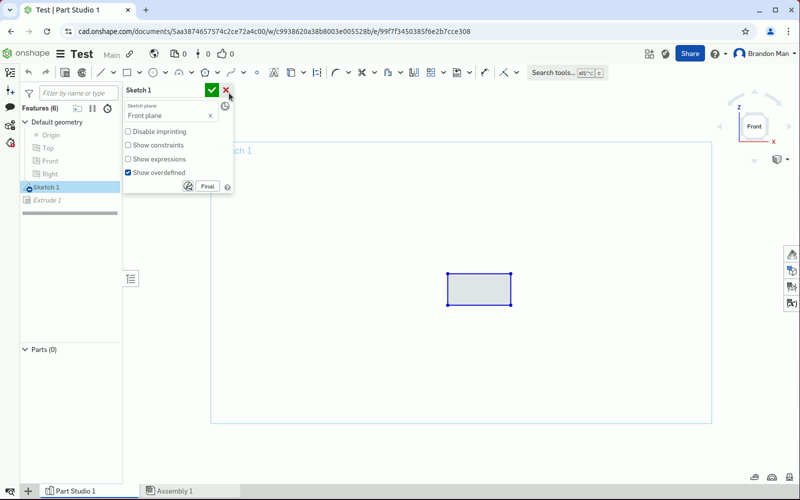
click(229, 92)
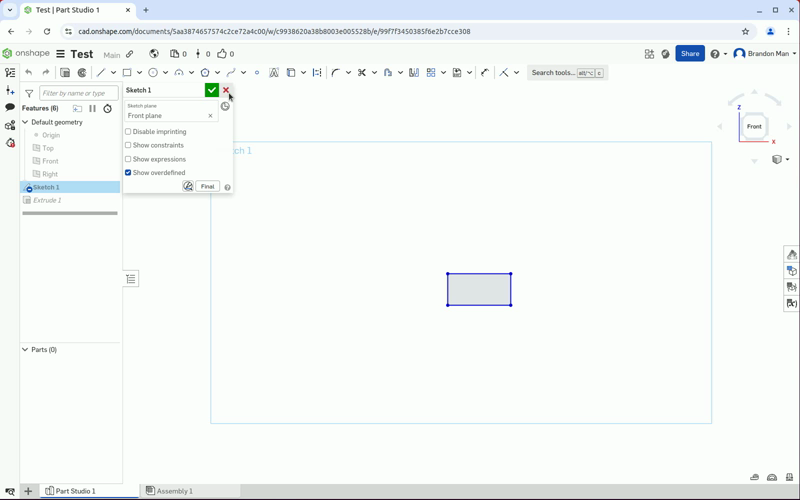
key(shift+s)
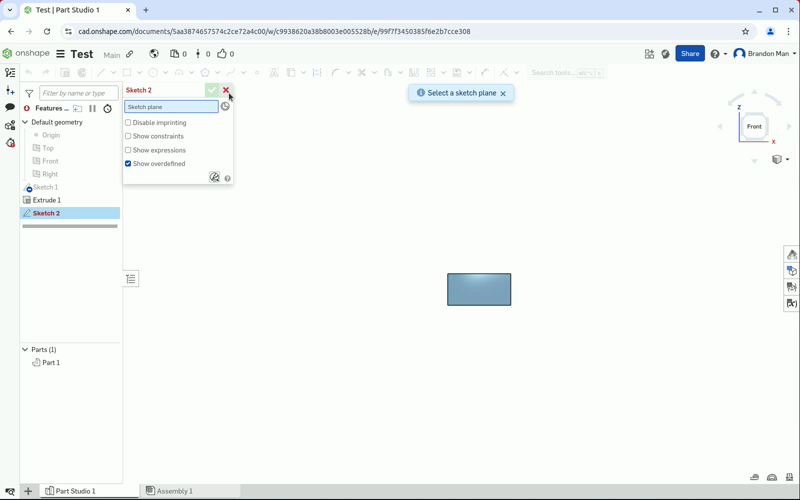
mouse_move(73, 163)
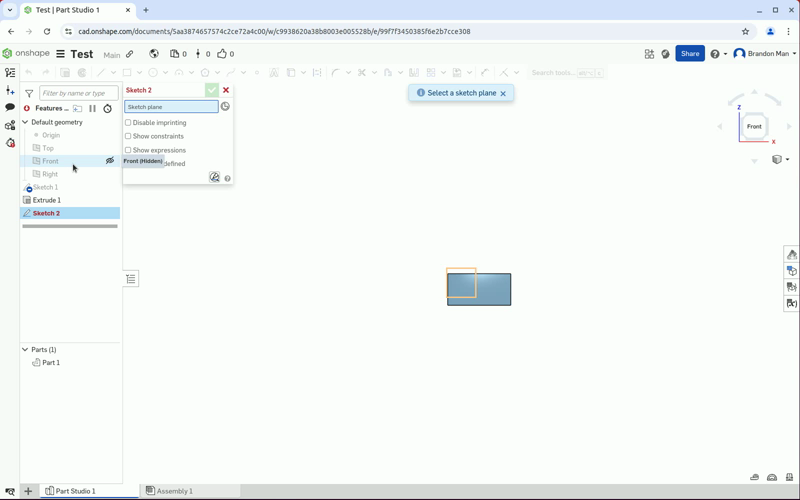
click(73, 163)
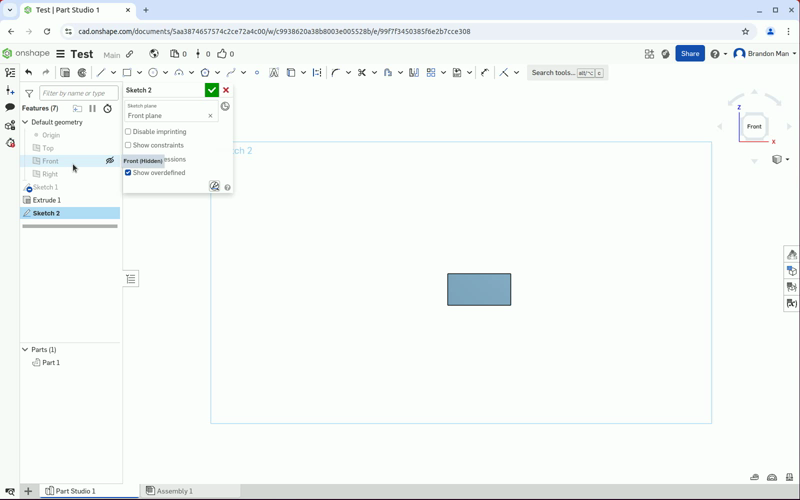
mouse_move(73, 352)
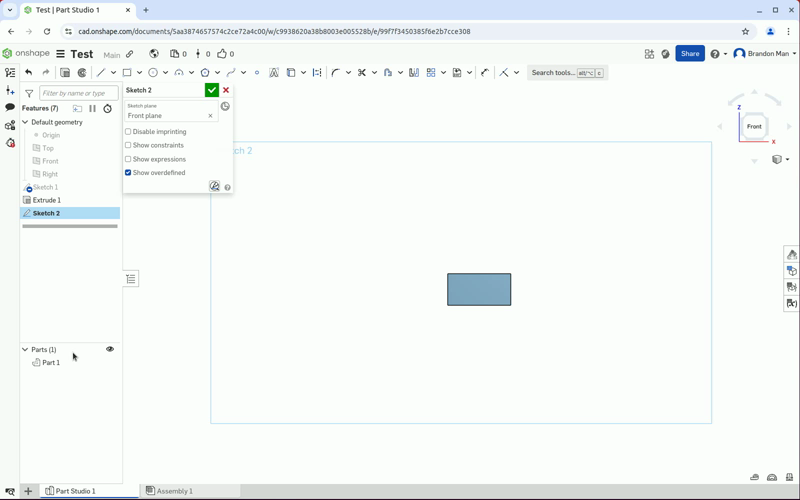
key(y)
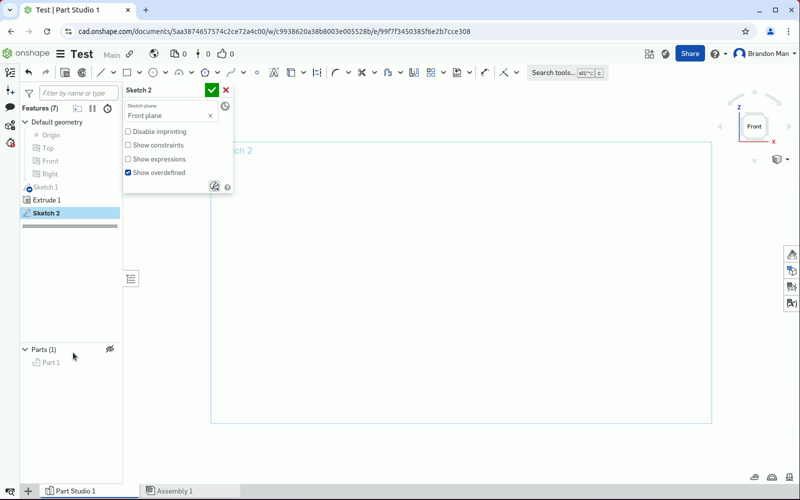
key(l)
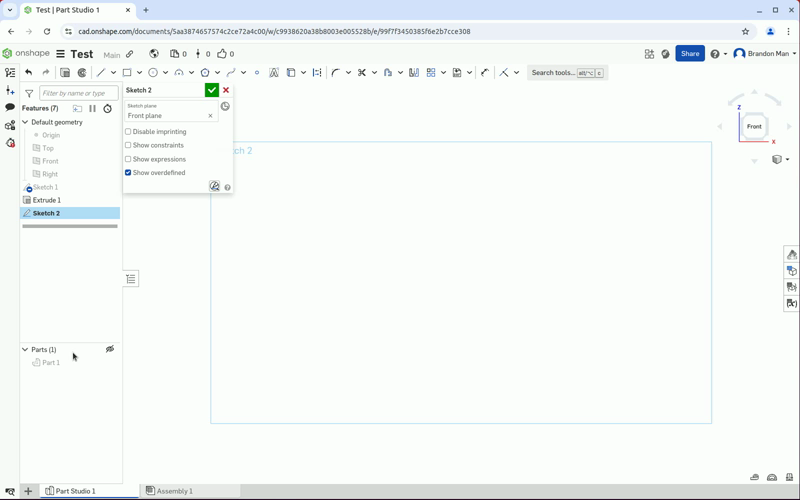
key_down(shift)
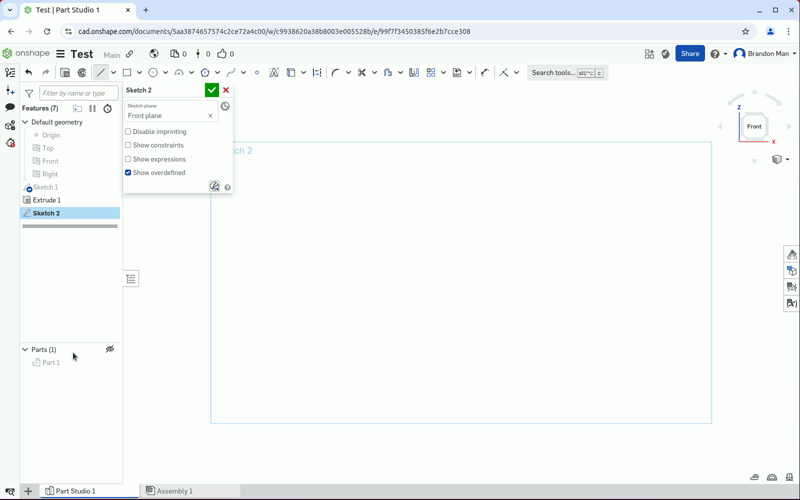
mouse_move(385, 368)
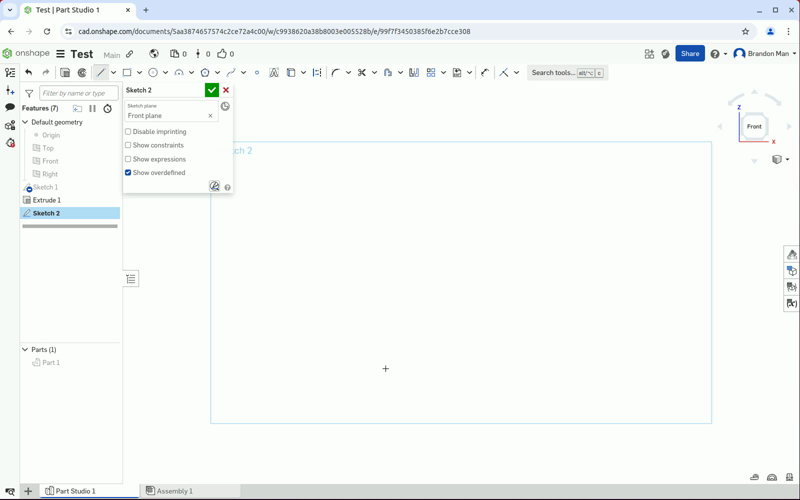
click(385, 368)
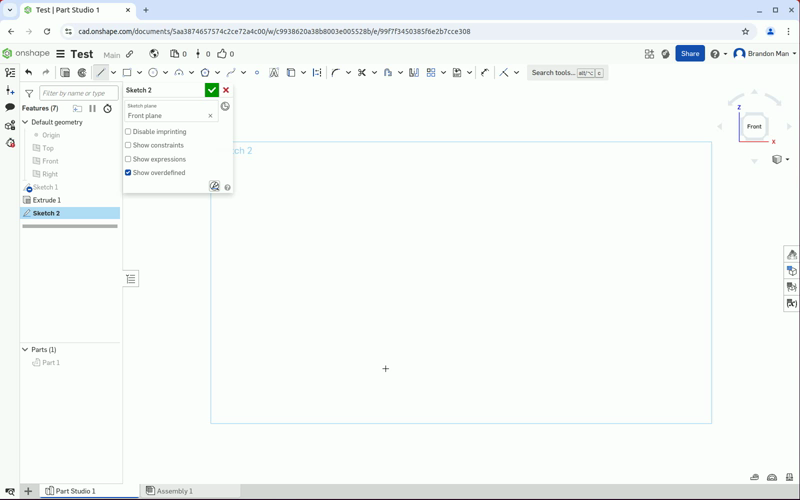
key_up(shift)
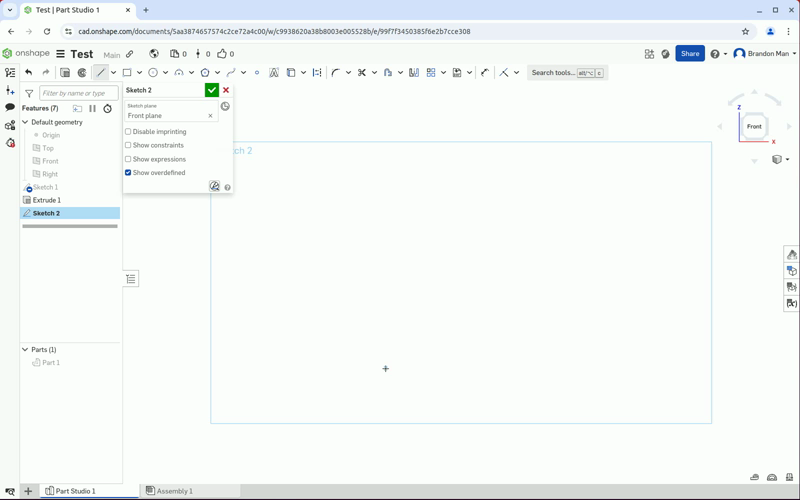
key_down(shift)
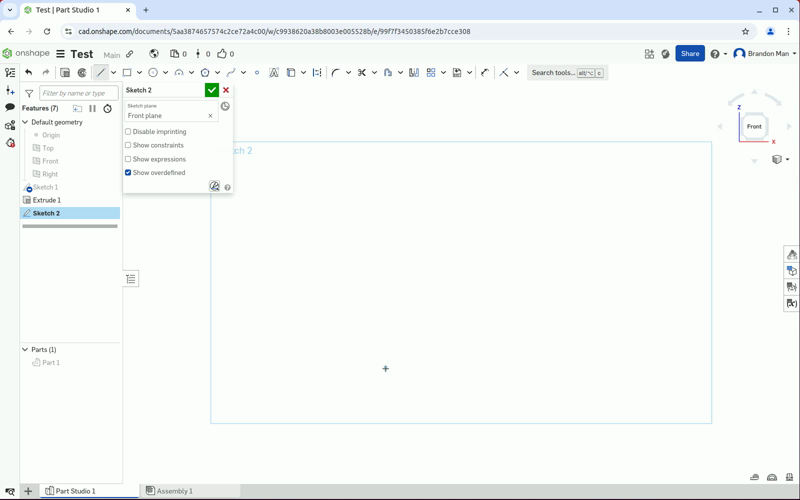
mouse_move(415, 368)
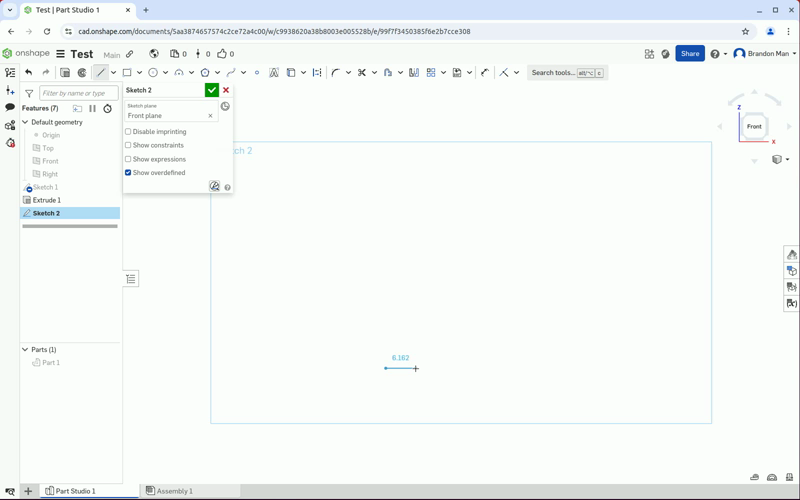
mouse_move(416, 368)
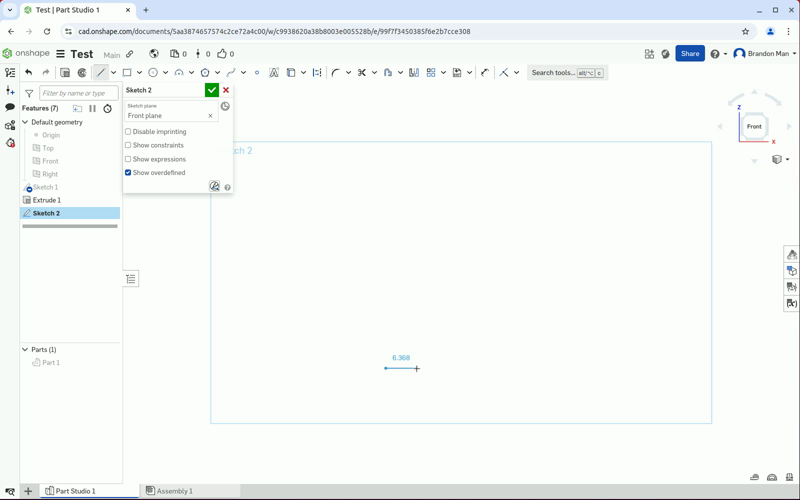
click(416, 368)
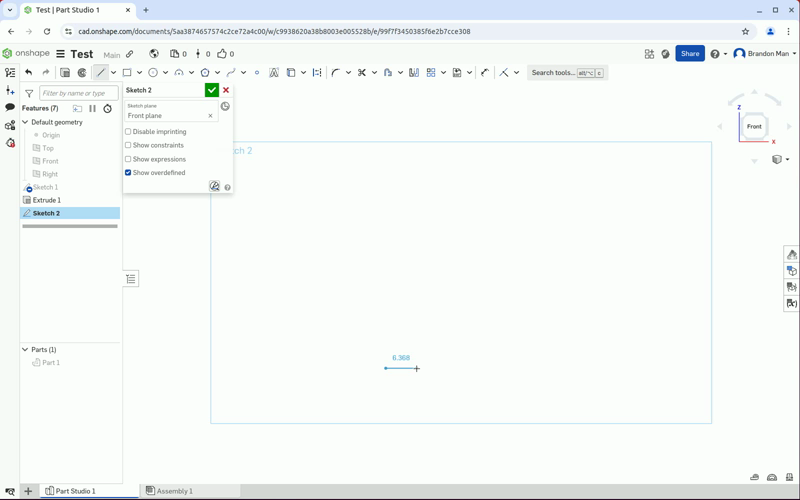
key_up(shift)
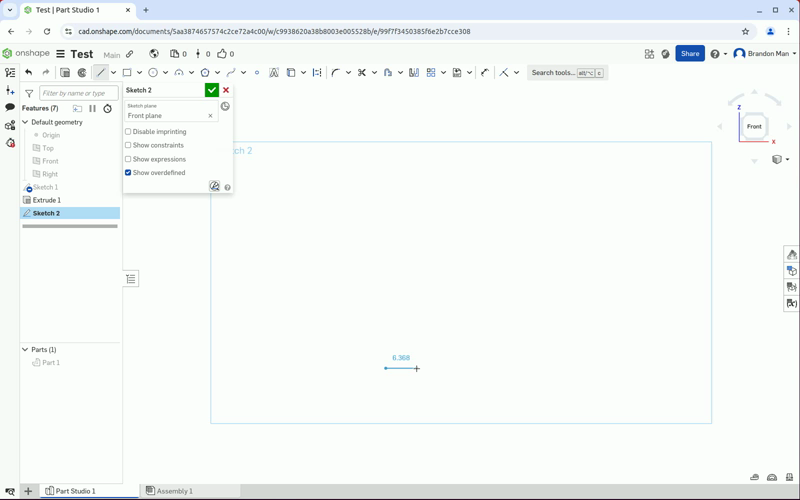
key_down(shift)
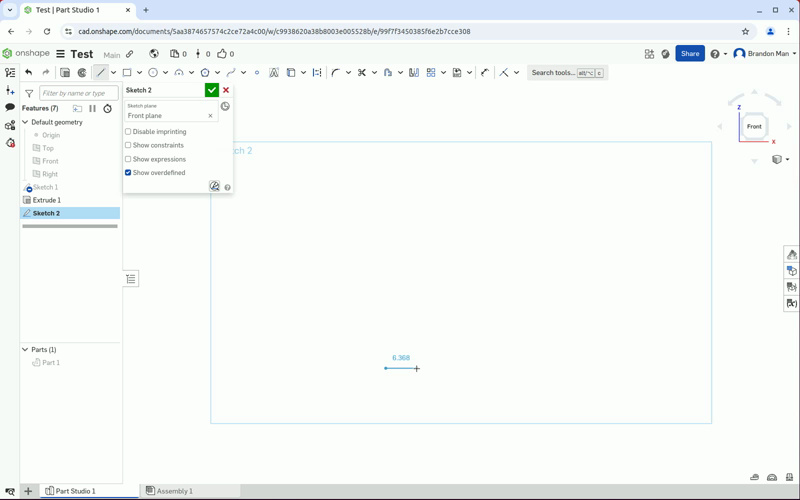
mouse_move(416, 274)
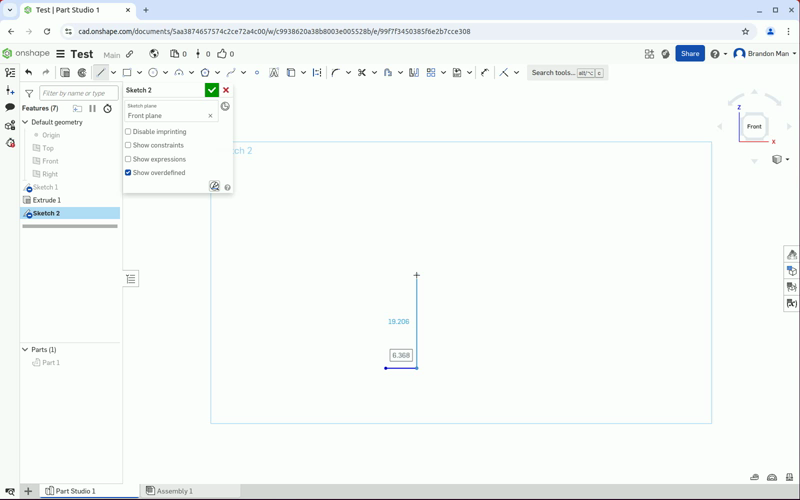
click(416, 274)
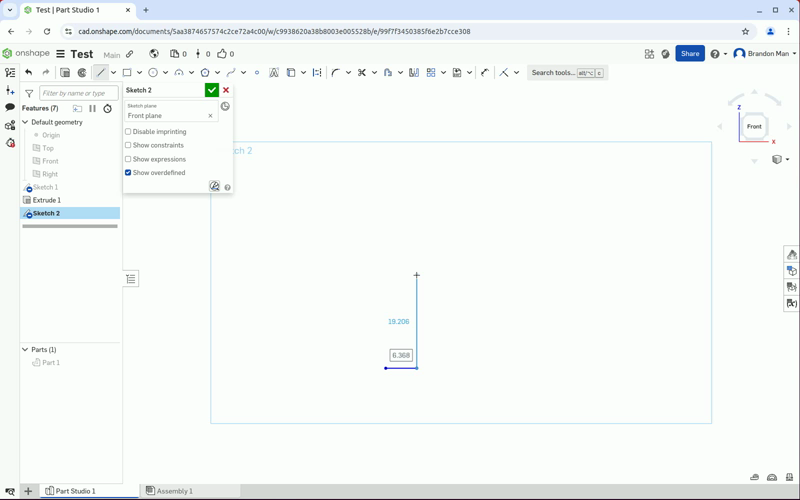
key_up(shift)
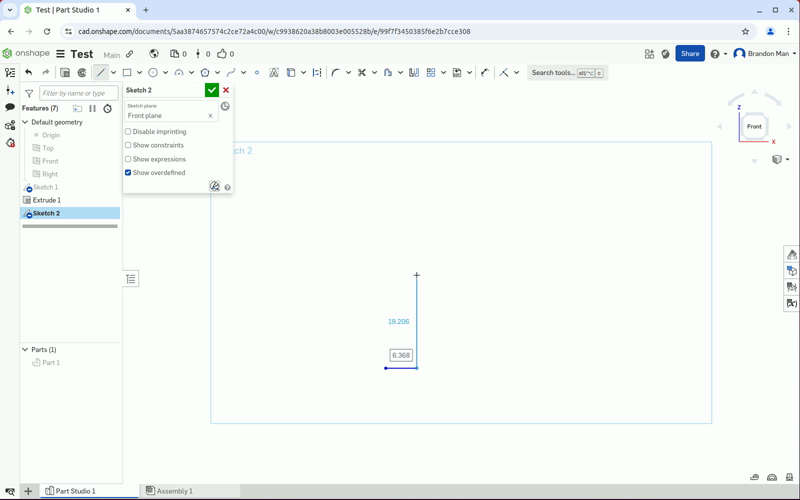
key_down(shift)
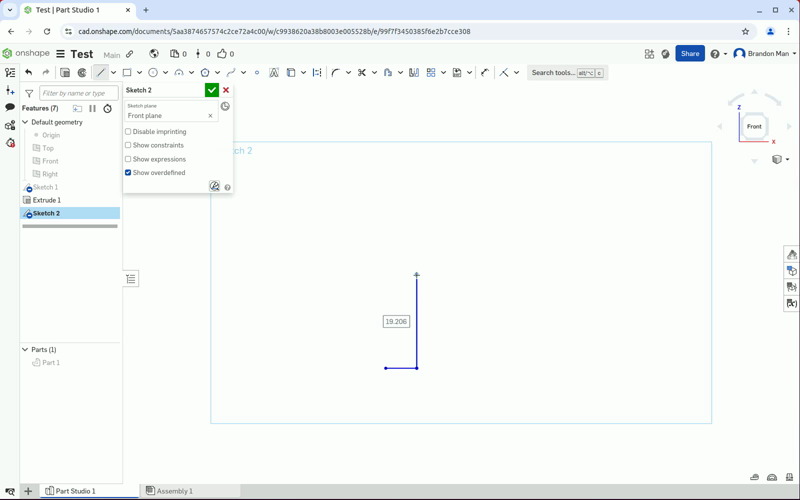
mouse_move(447, 274)
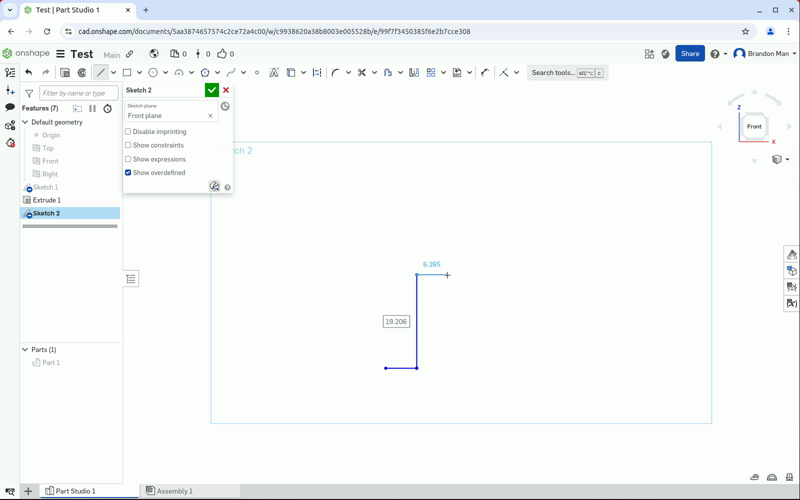
mouse_move(416, 243)
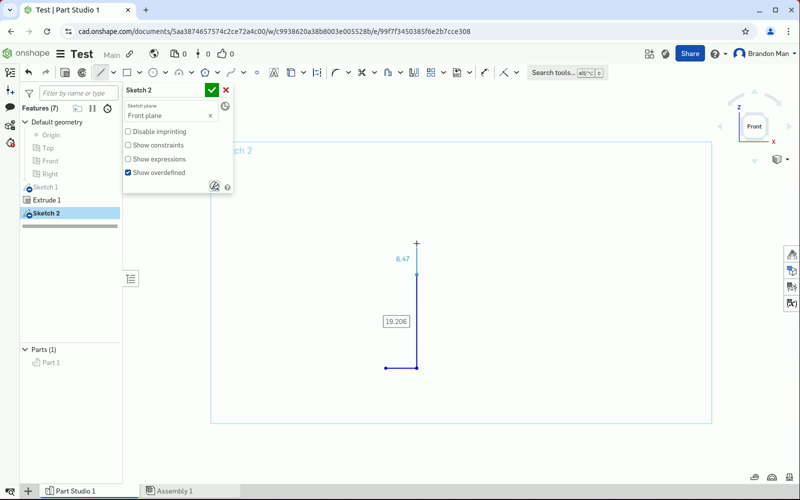
click(416, 243)
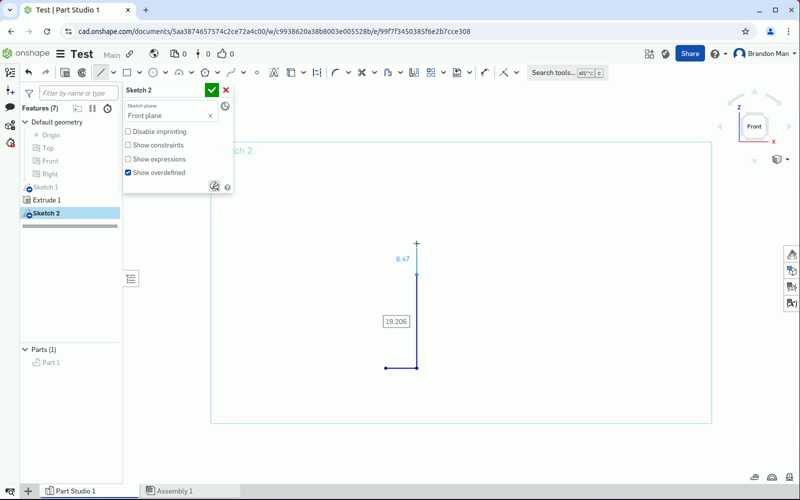
key_up(shift)
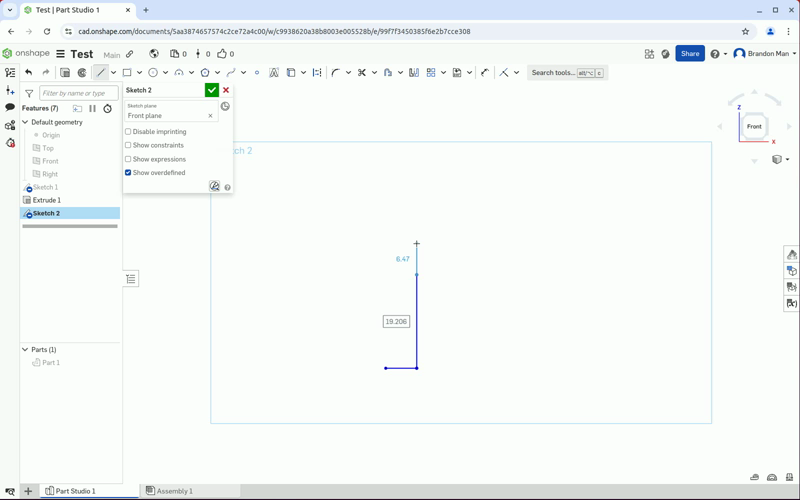
key_down(shift)
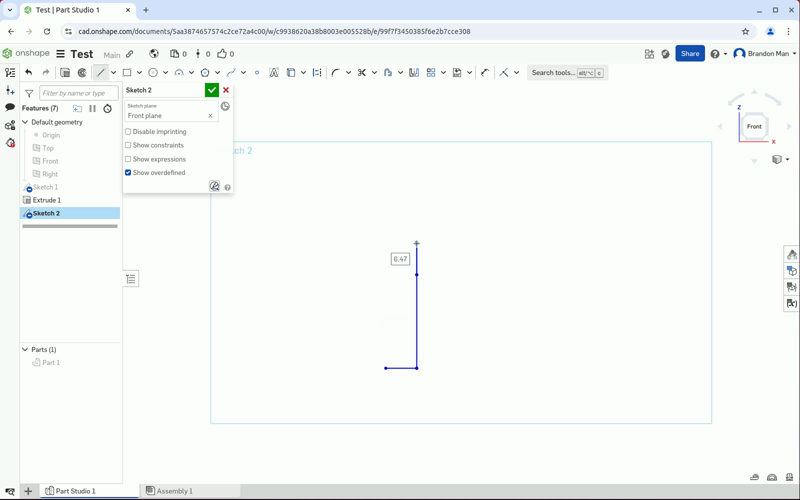
mouse_move(447, 243)
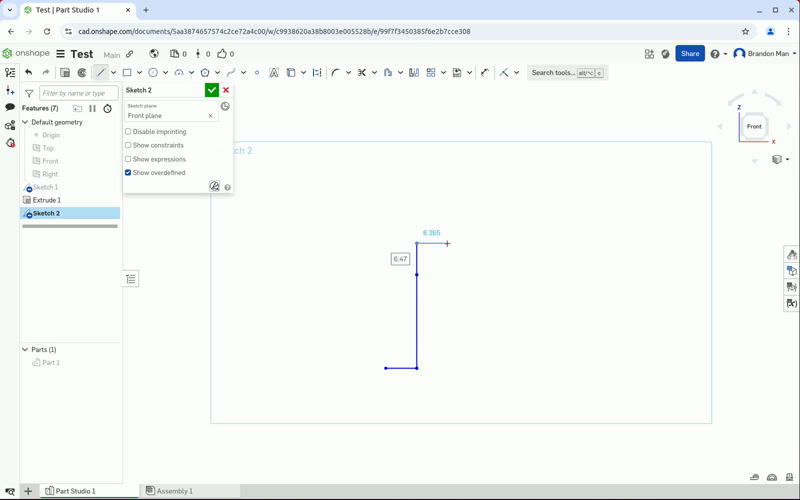
mouse_move(416, 211)
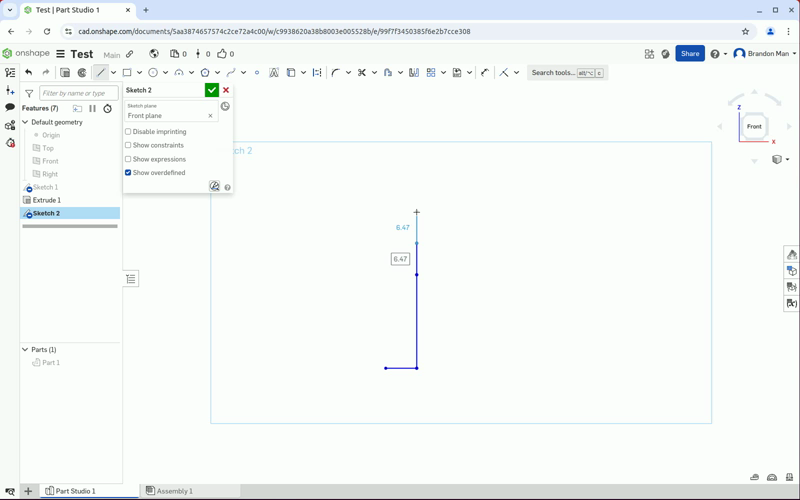
click(416, 211)
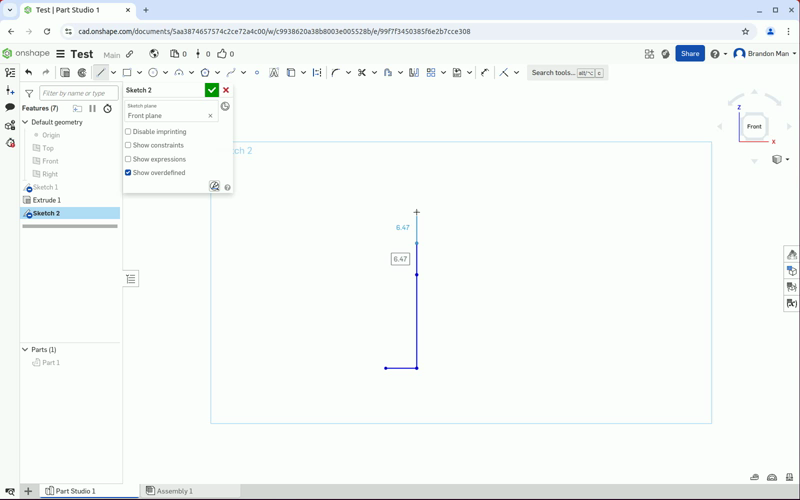
key_up(shift)
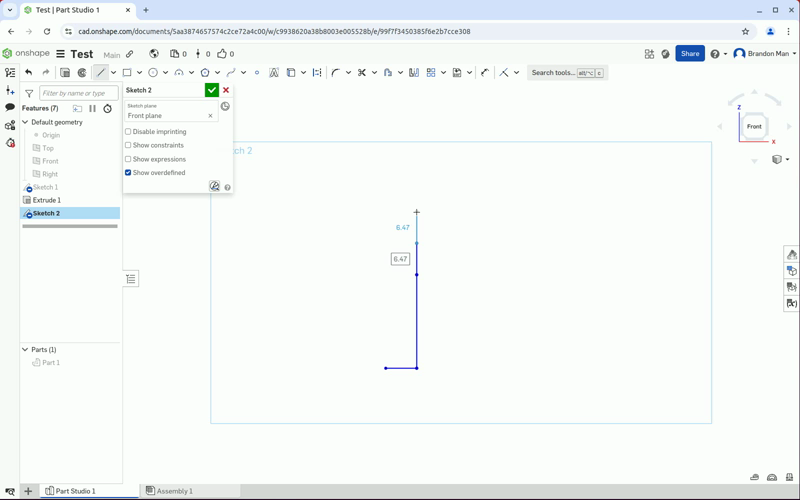
key_down(shift)
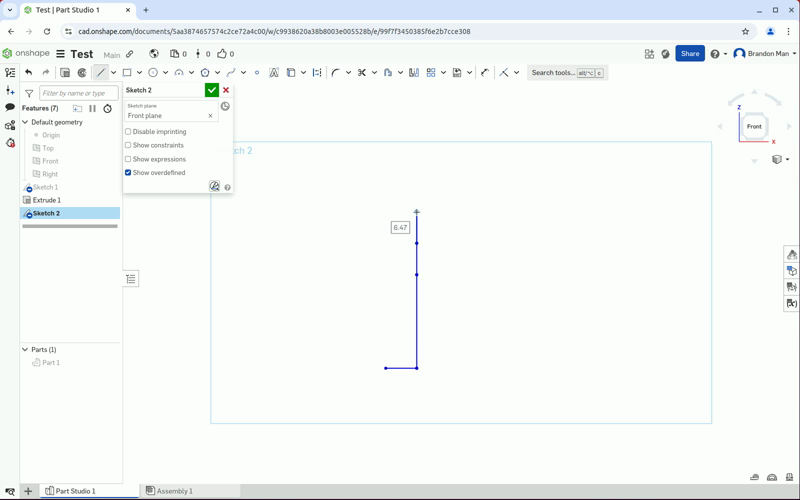
mouse_move(447, 211)
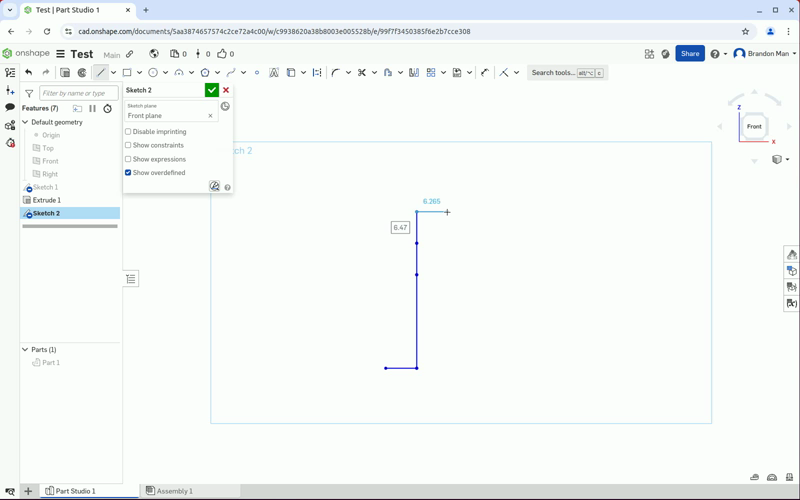
mouse_move(385, 211)
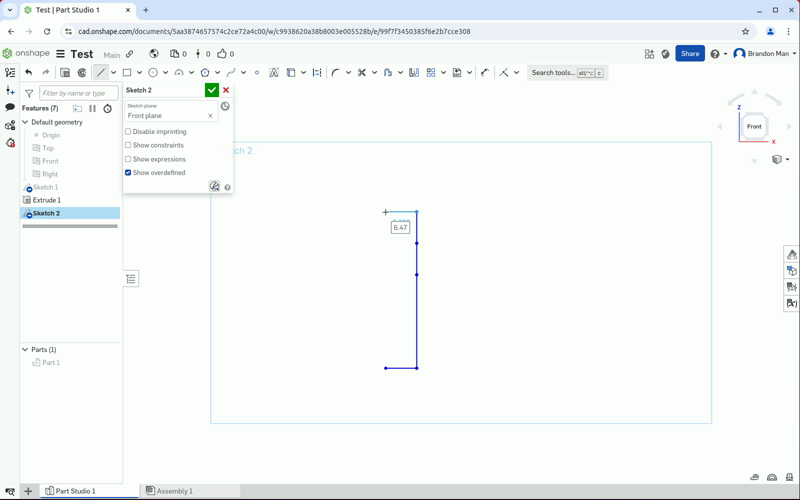
click(385, 211)
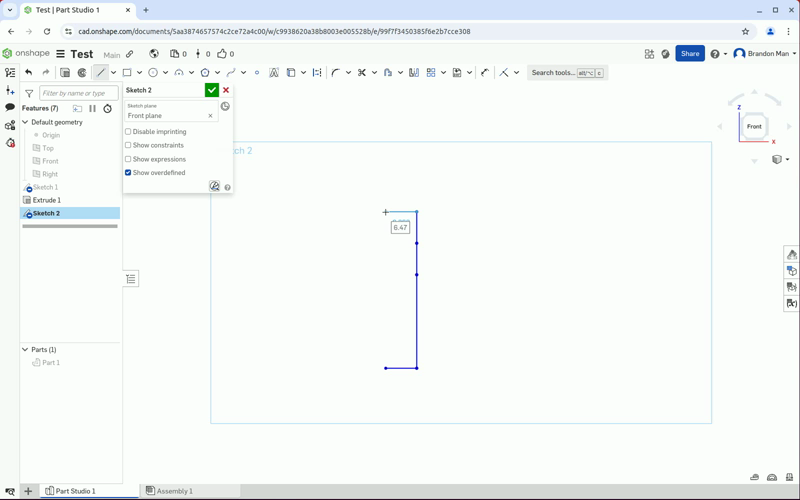
key_up(shift)
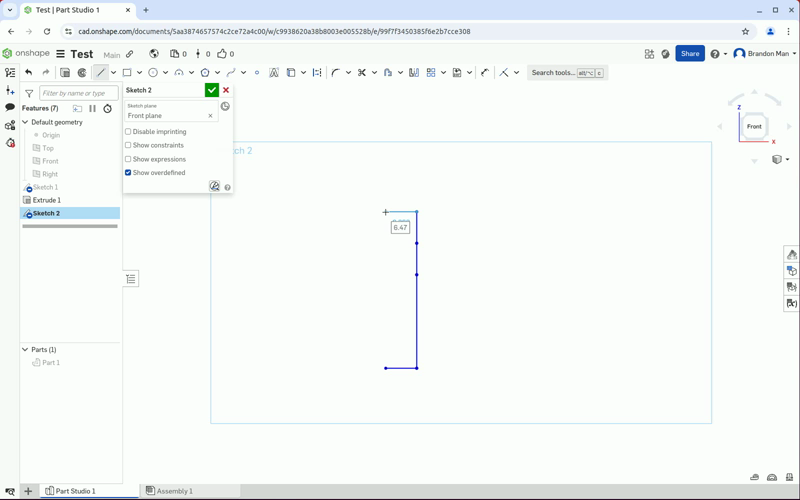
key_down(shift)
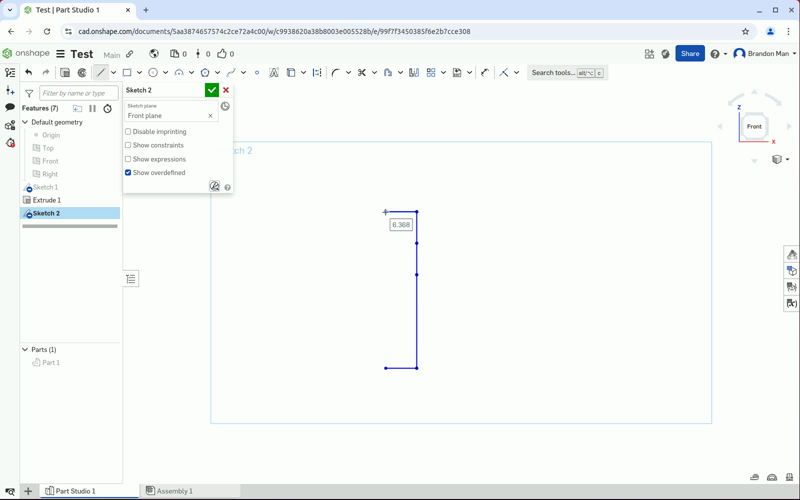
mouse_move(385, 368)
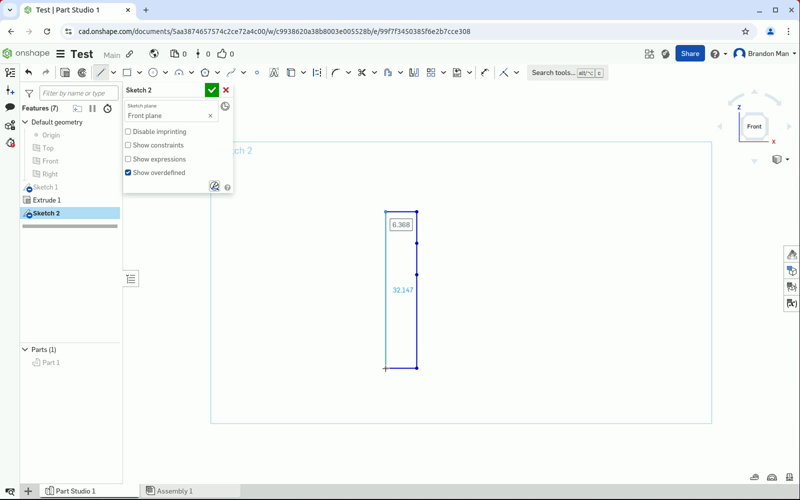
key_up(shift)
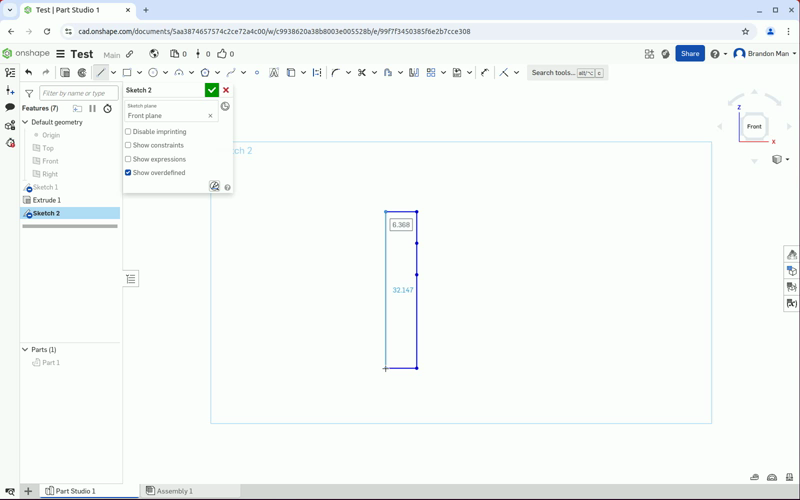
click(385, 368)
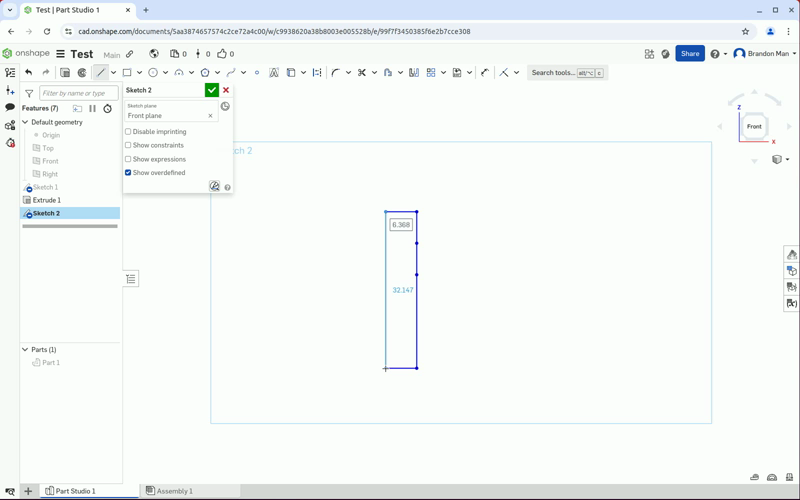
key(esc)
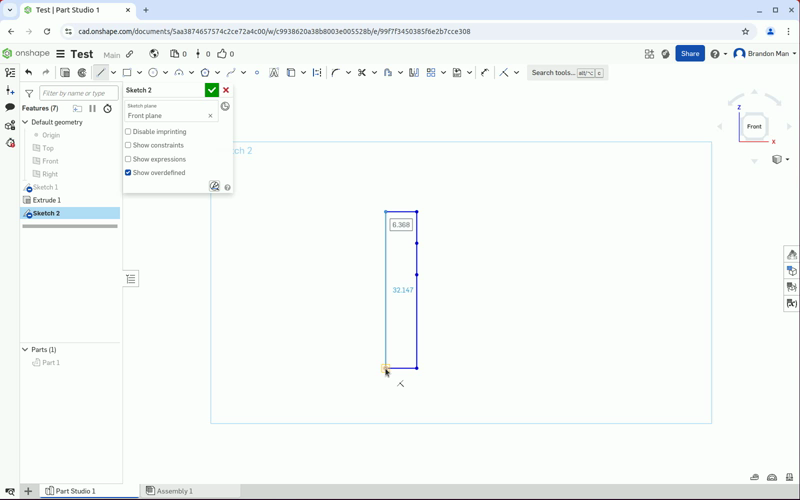
mouse_move(405, 364)
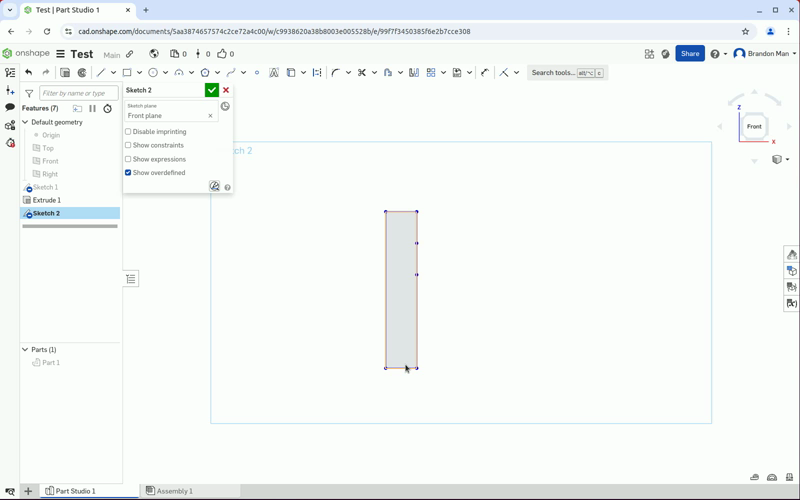
click(405, 364)
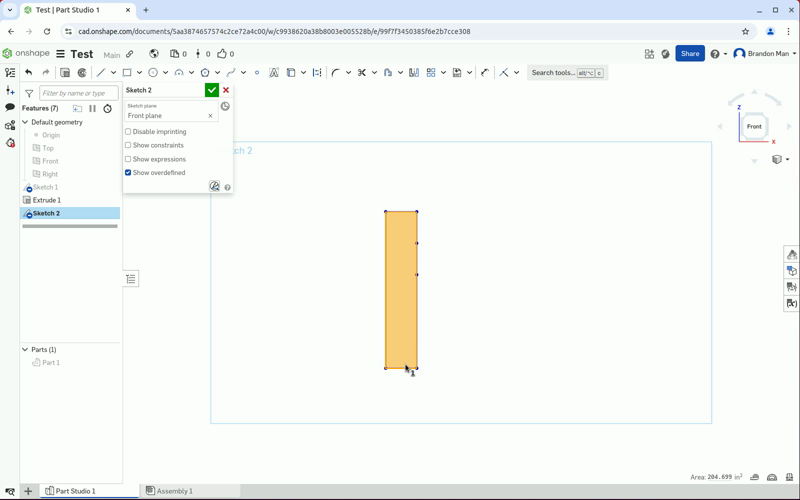
mouse_move(73, 352)
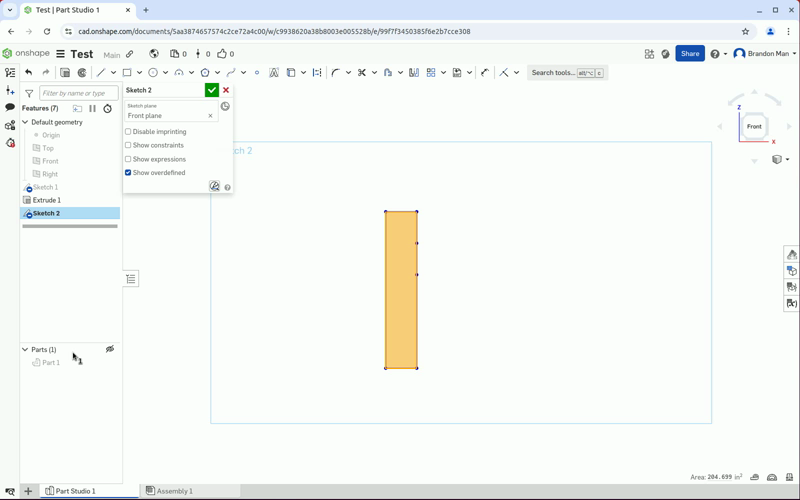
key(shift+y)
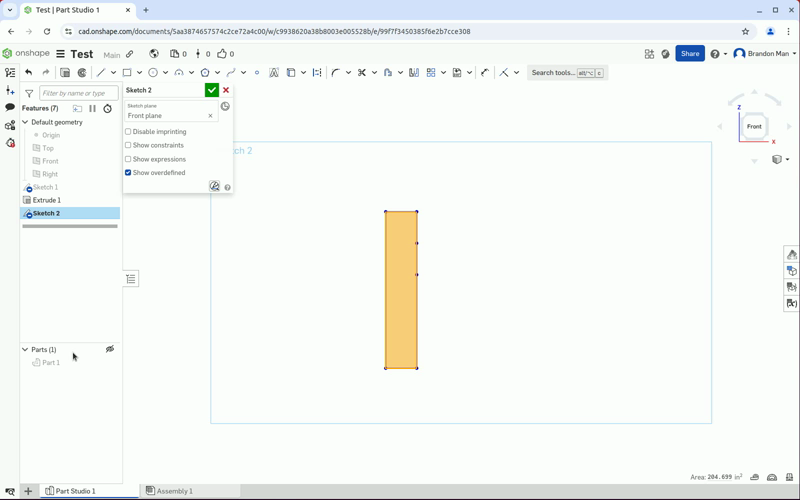
key(shift+e)
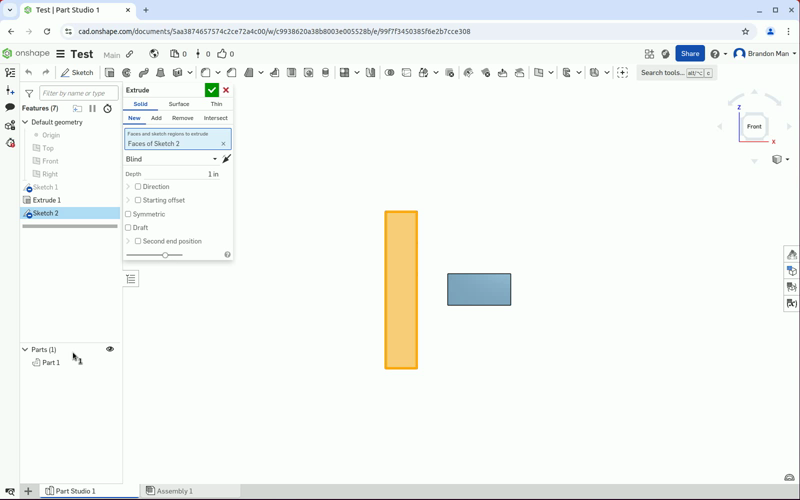
mouse_move(143, 106)
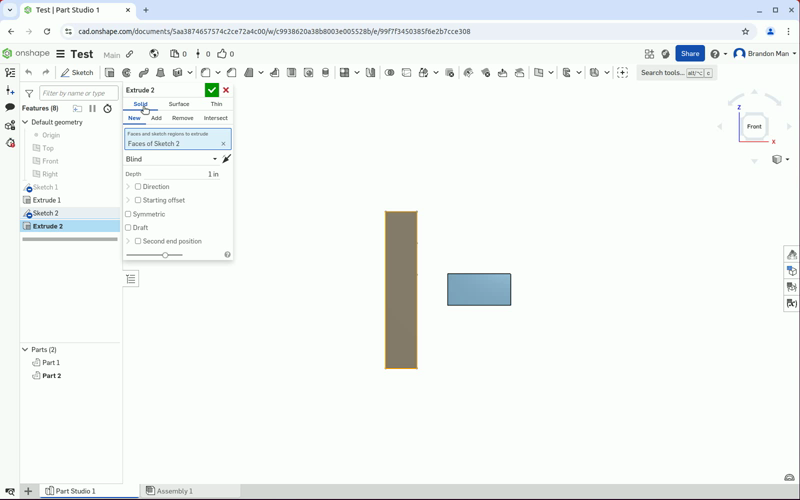
click(143, 106)
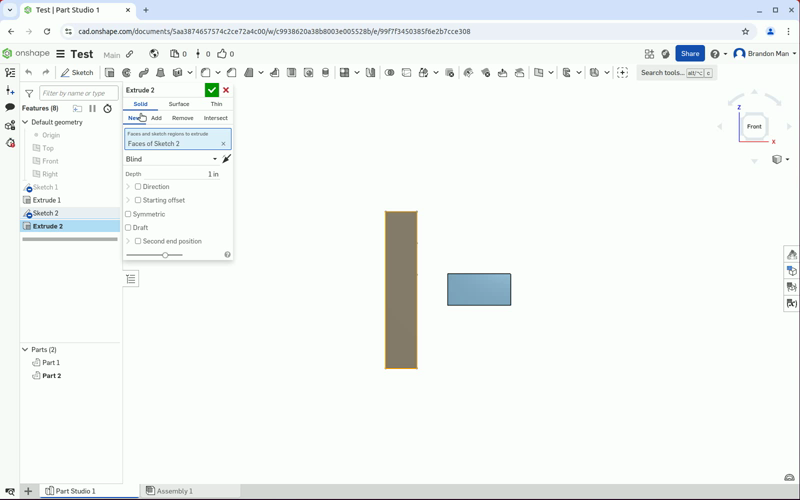
mouse_move(137, 120)
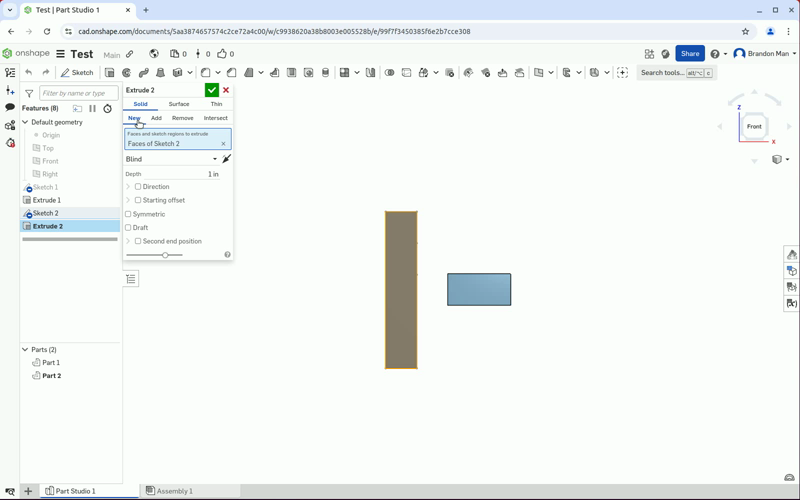
click(137, 120)
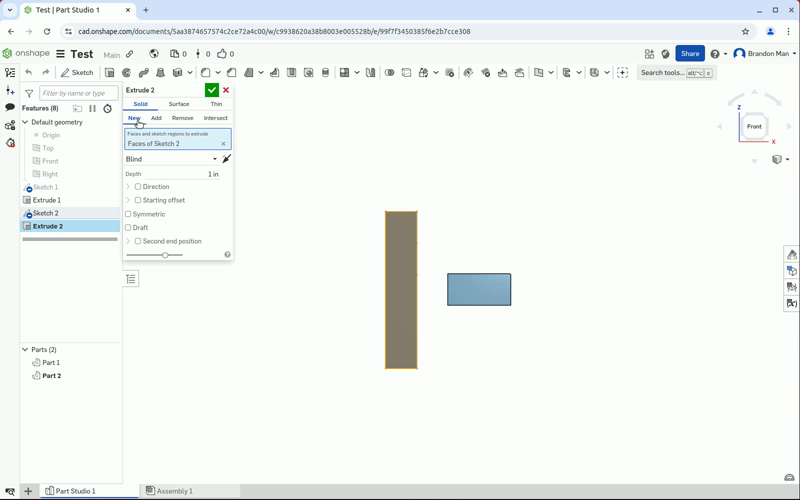
key(tab, 4)
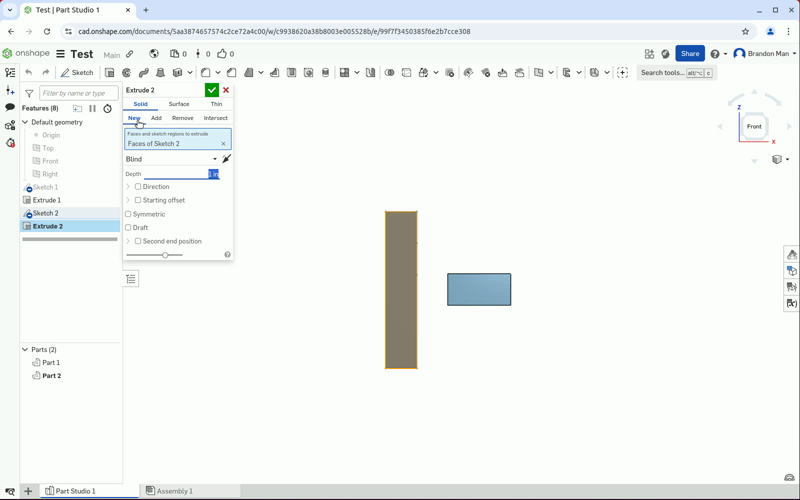
text(6.499)
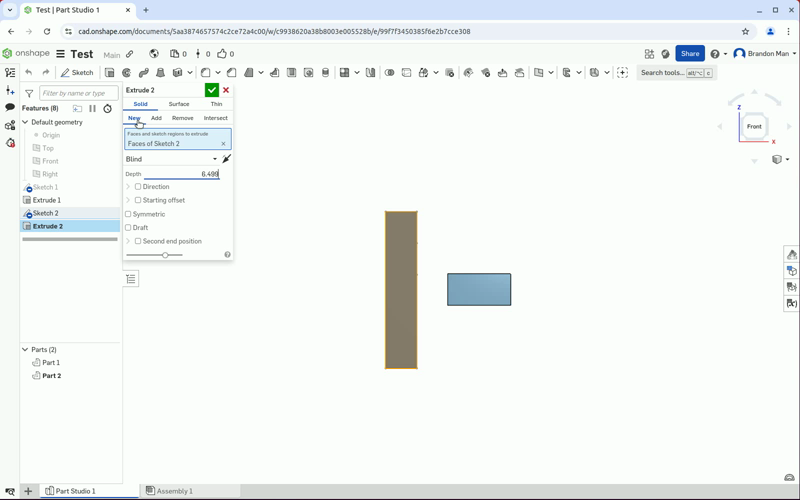
key(enter)
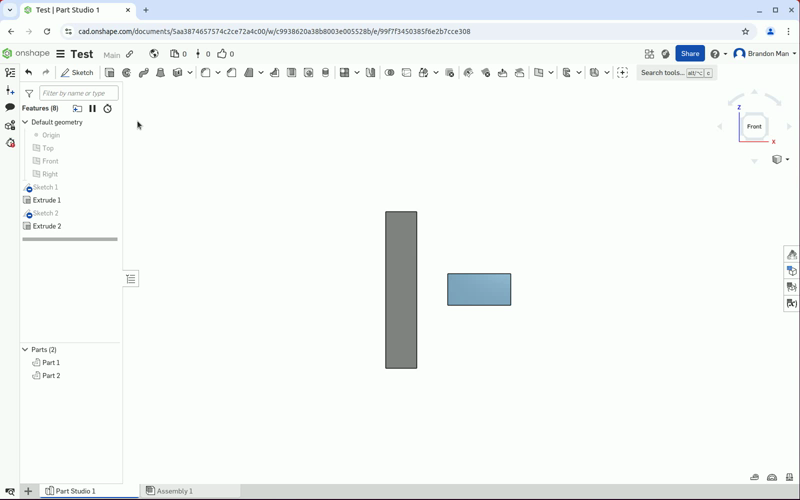
key(shift+h)
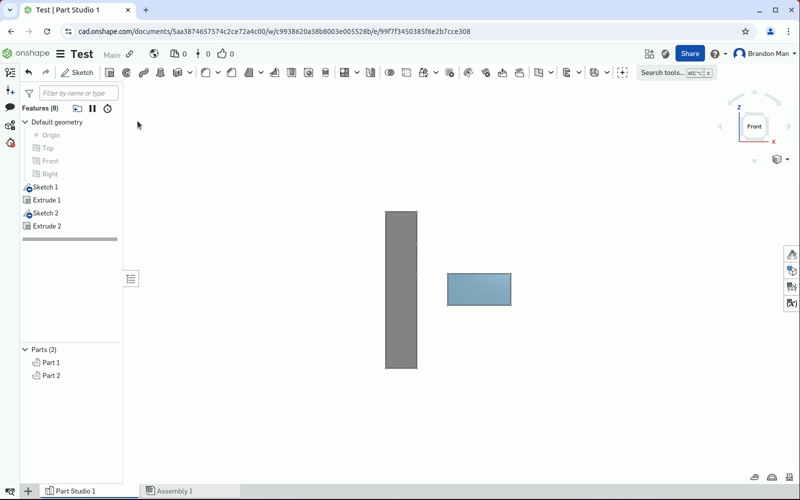
key(shift+h)
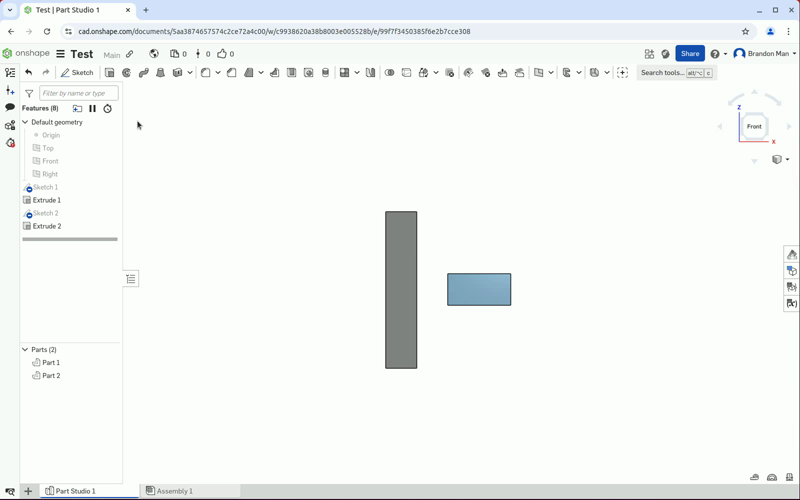
mouse_move(73, 189)
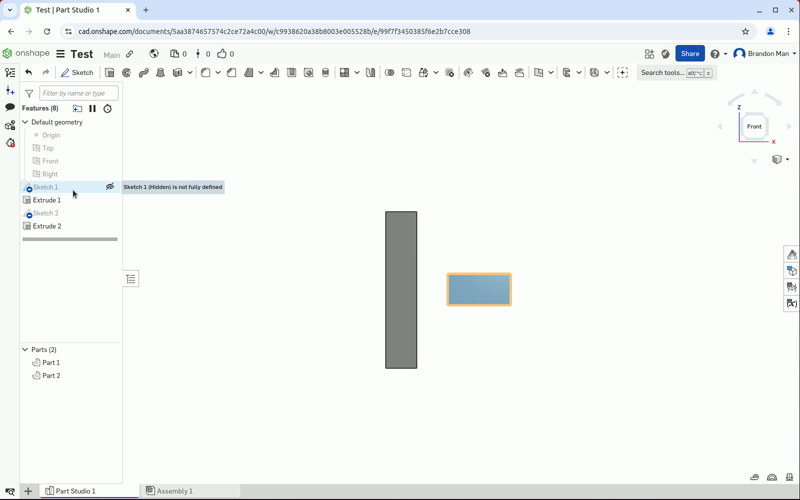
click(73, 189)
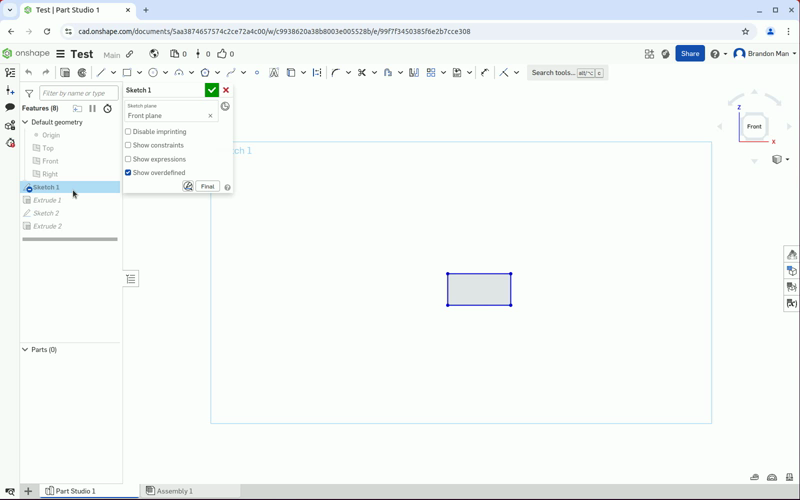
mouse_move(229, 92)
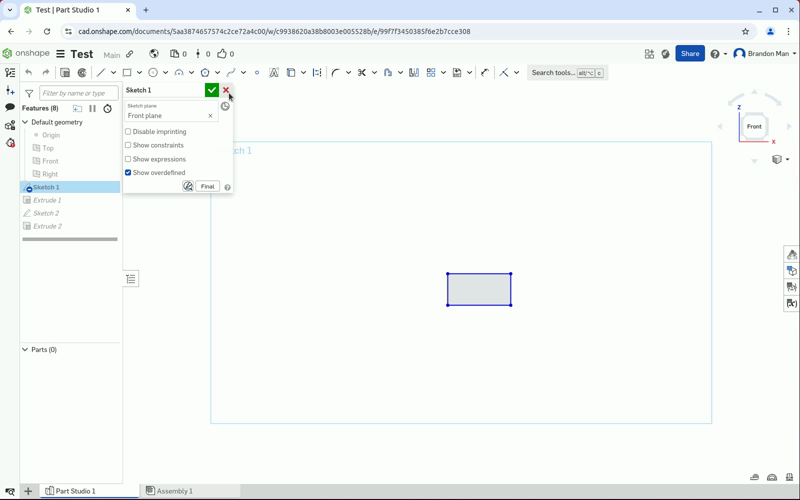
click(229, 92)
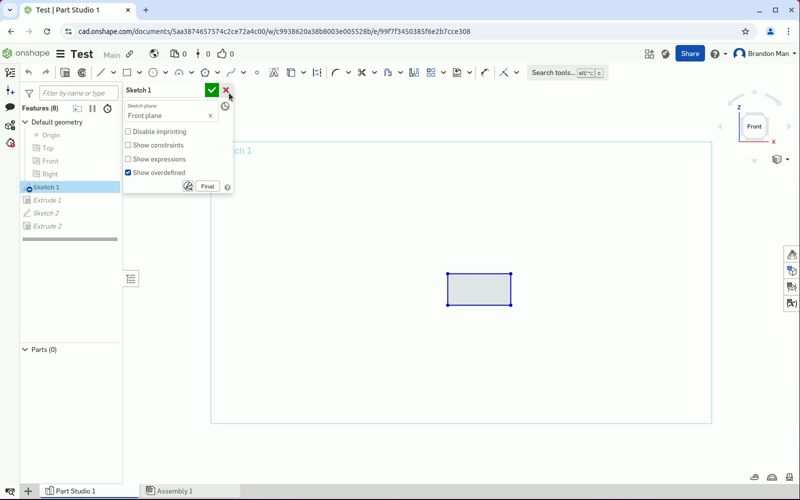
key(shift+s)
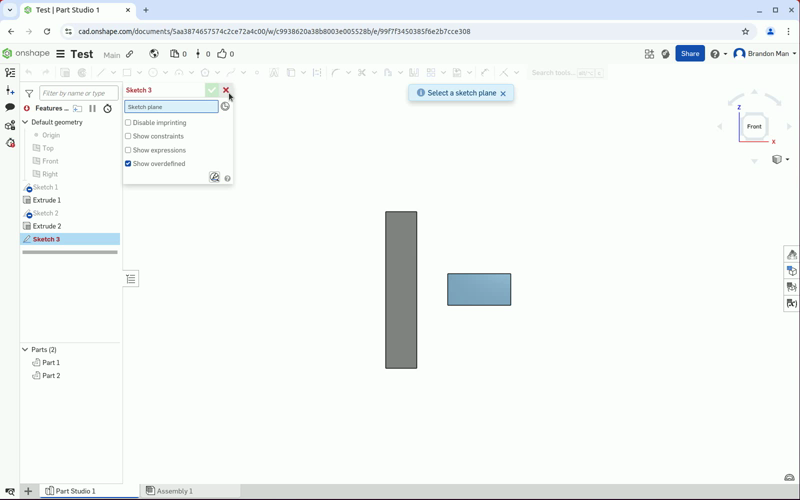
mouse_move(73, 163)
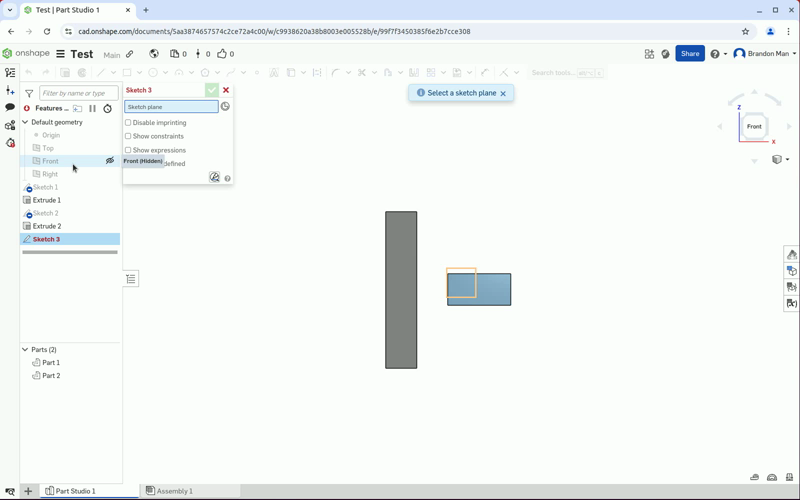
click(73, 163)
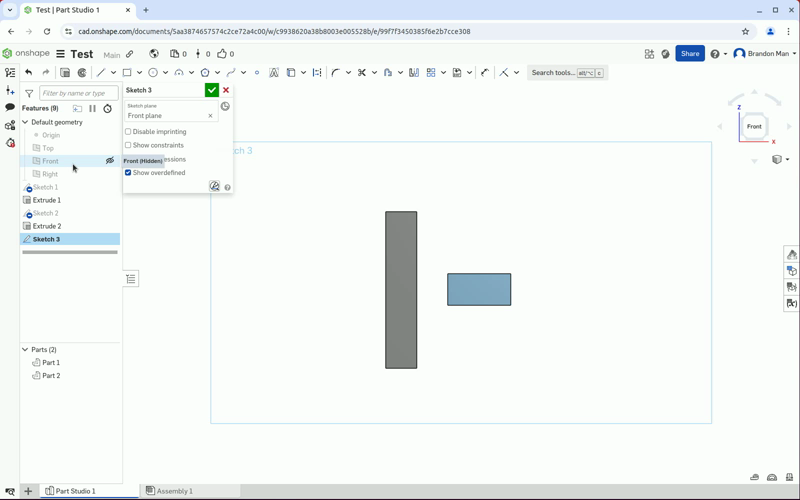
mouse_move(73, 352)
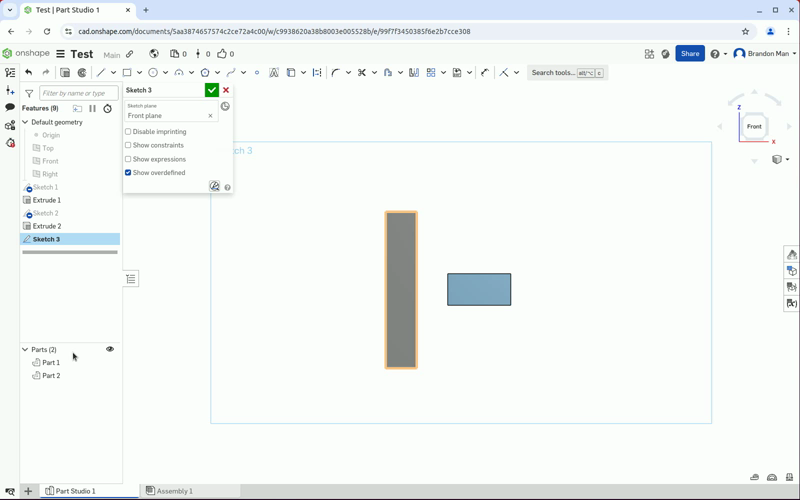
key(y)
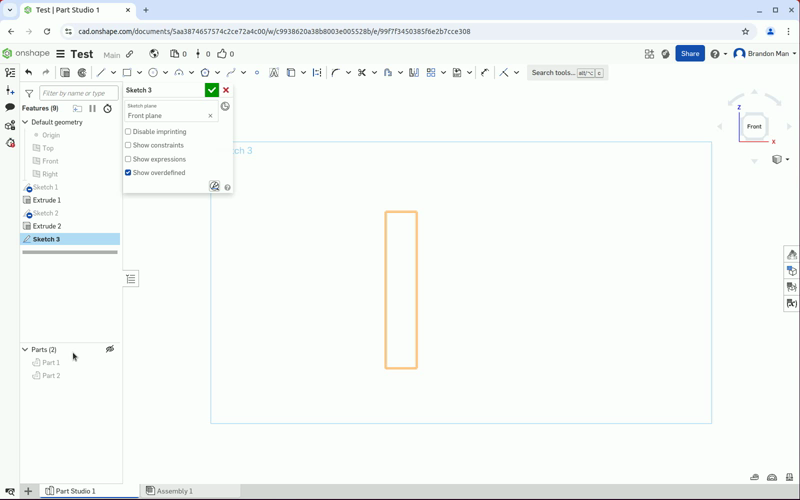
key(l)
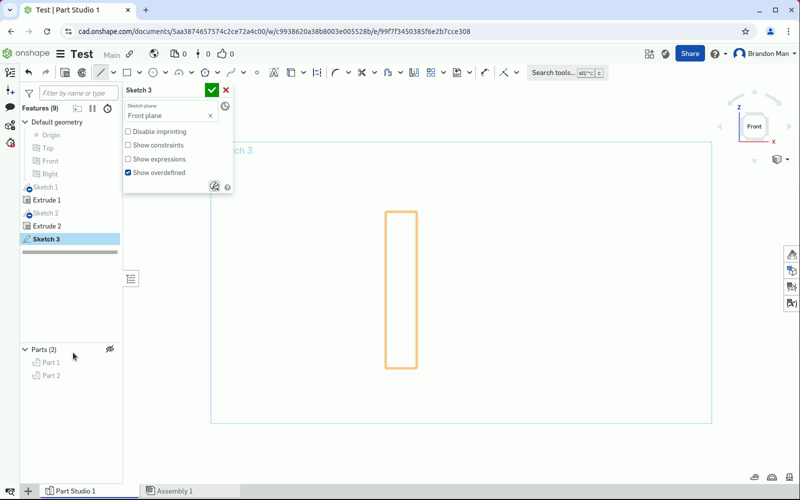
key_down(shift)
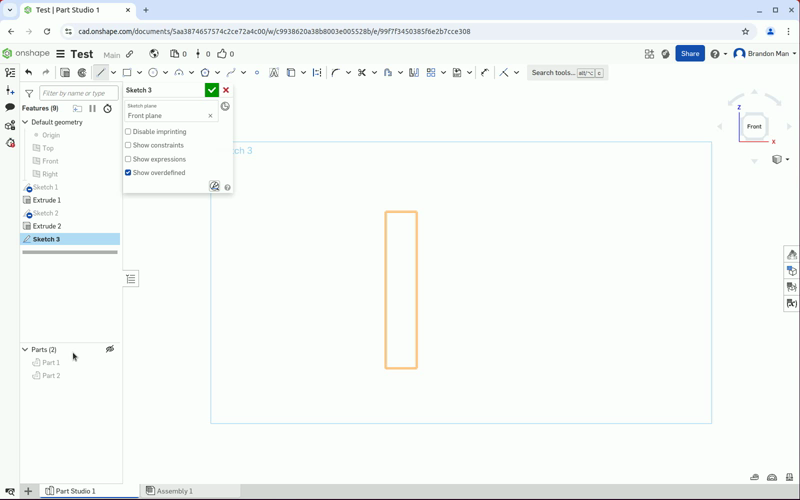
mouse_move(416, 274)
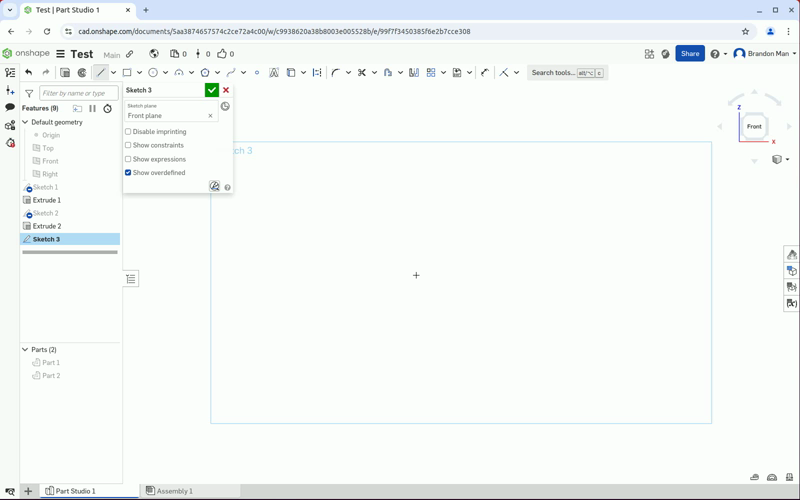
click(416, 274)
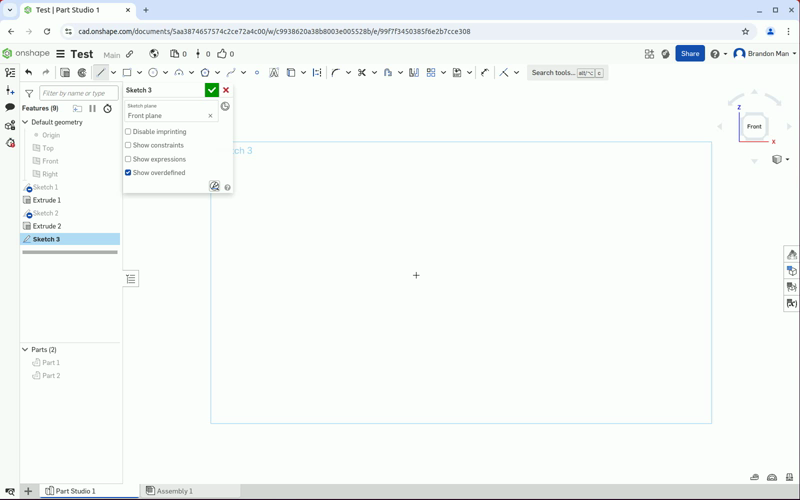
key_up(shift)
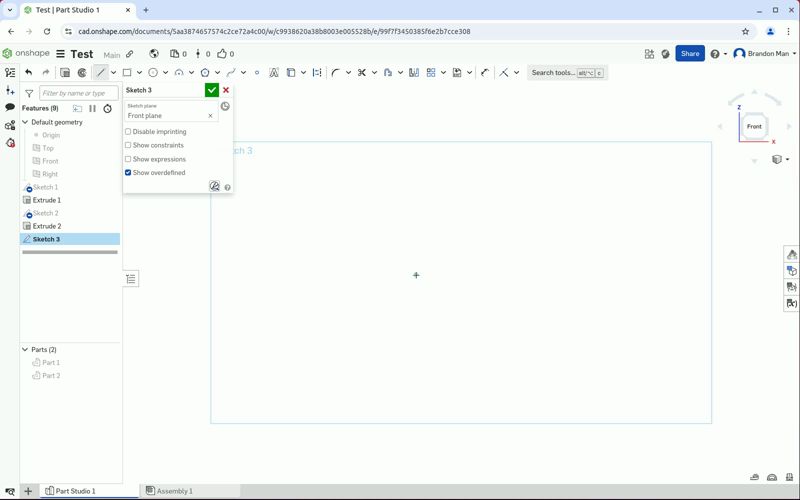
key_down(shift)
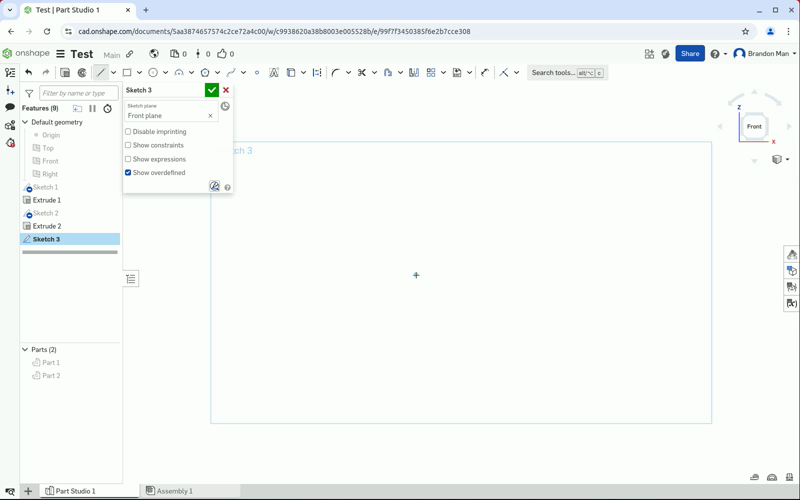
mouse_move(446, 274)
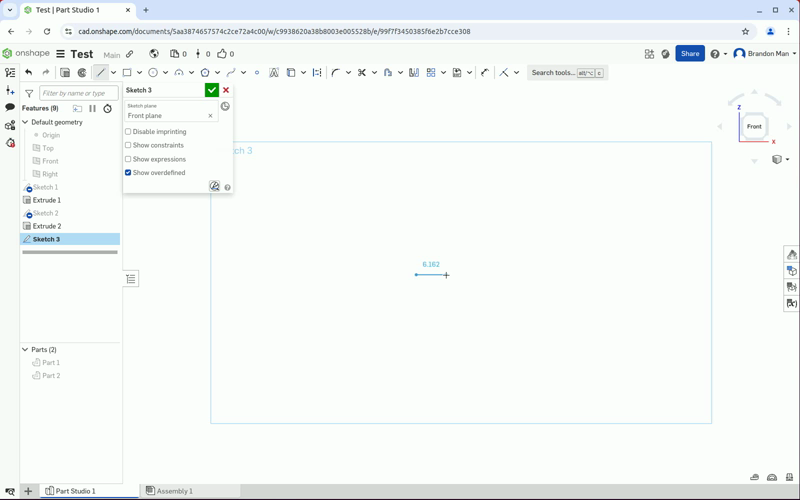
mouse_move(448, 274)
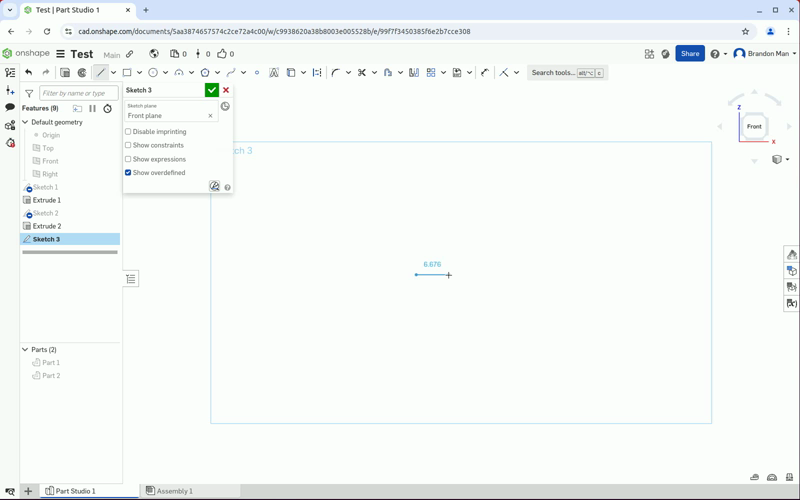
click(448, 274)
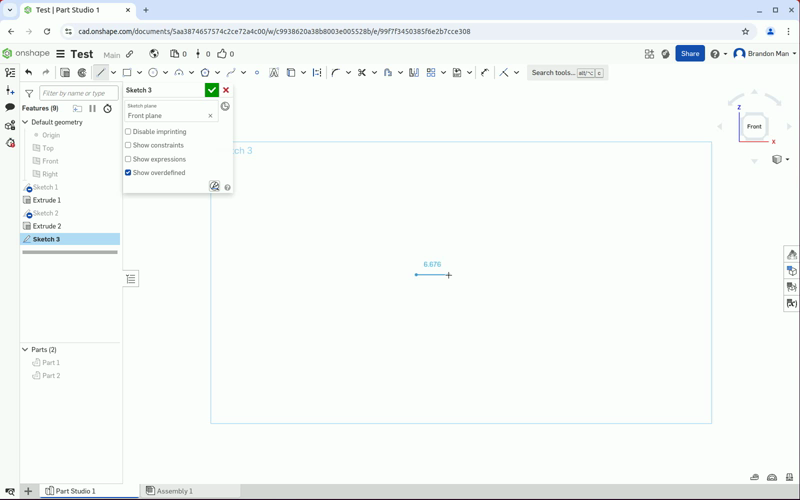
key_up(shift)
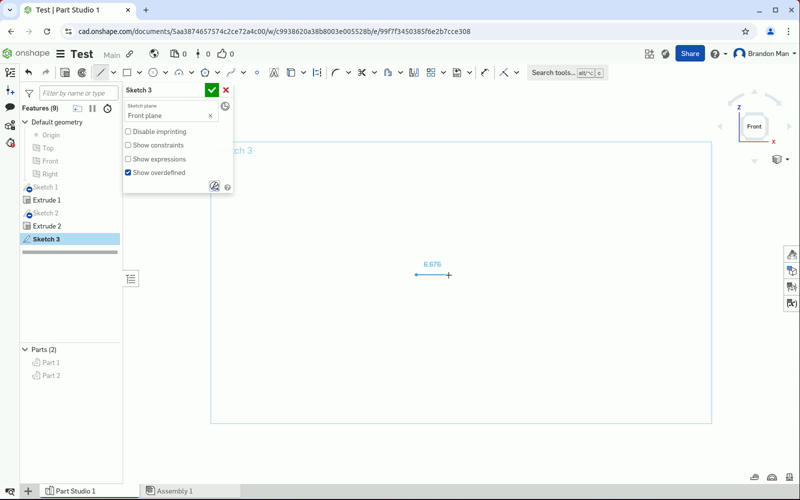
key_down(shift)
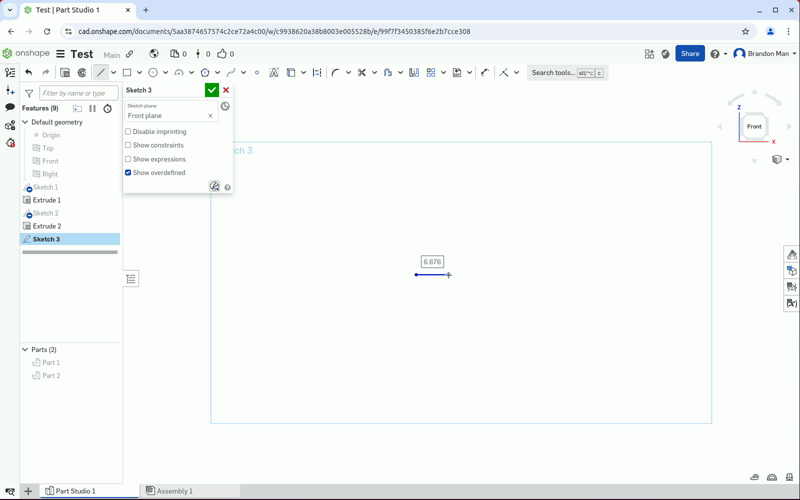
mouse_move(478, 274)
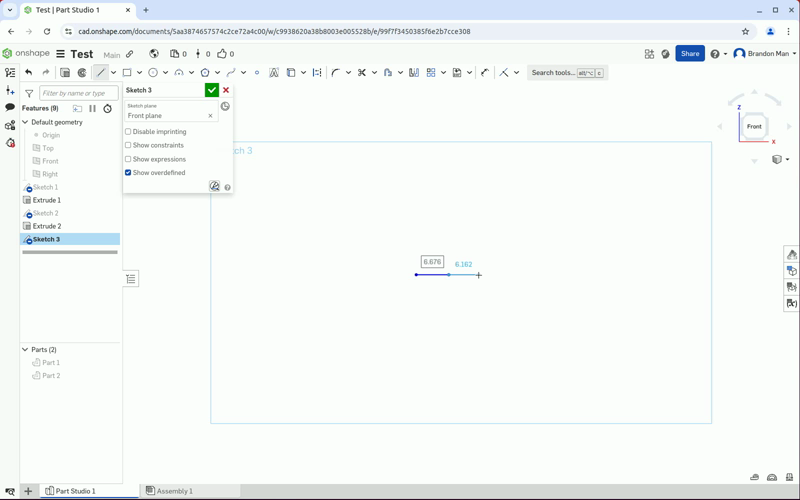
mouse_move(448, 242)
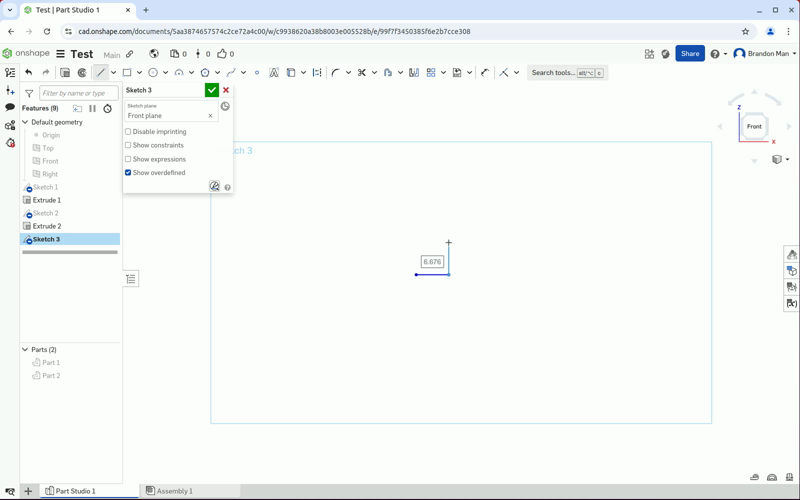
click(448, 242)
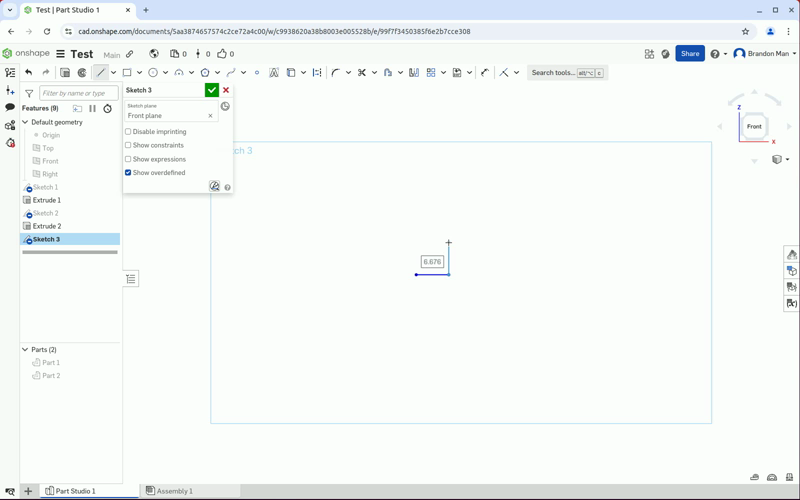
key_up(shift)
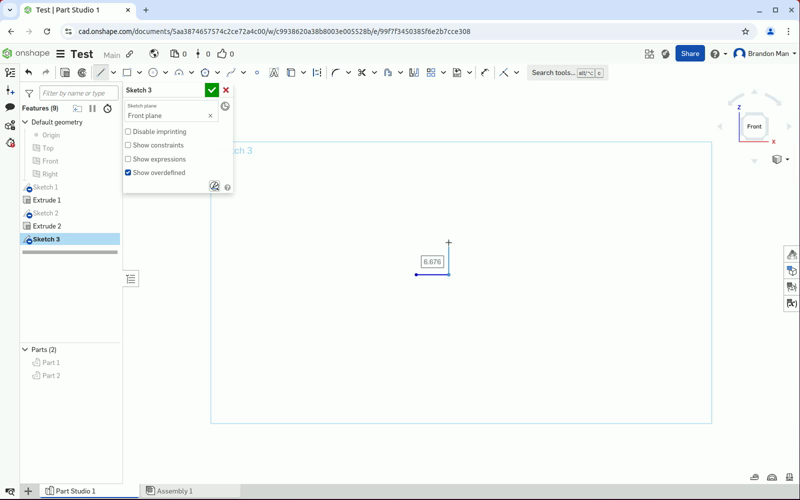
key_down(shift)
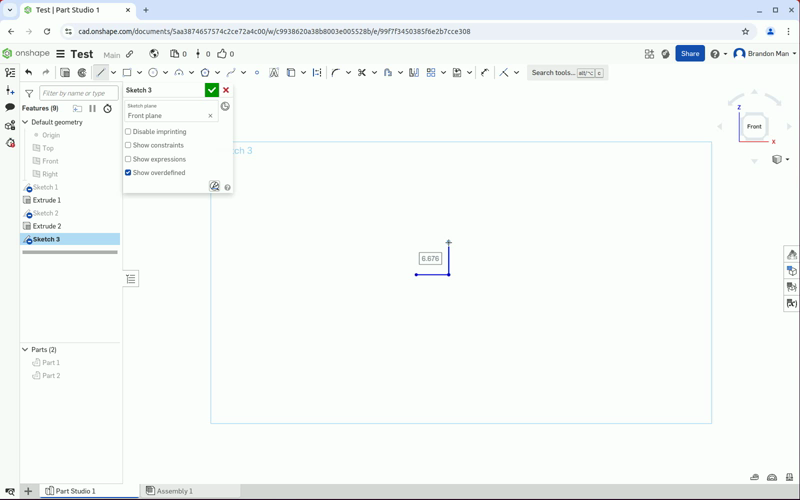
mouse_move(478, 242)
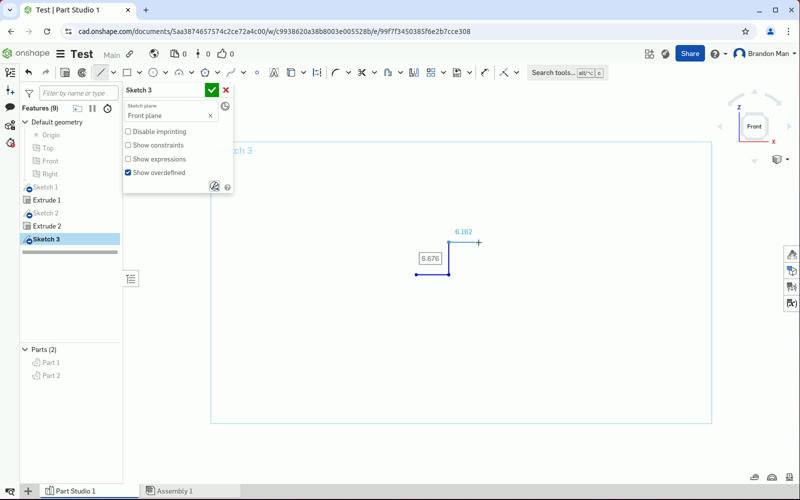
mouse_move(416, 242)
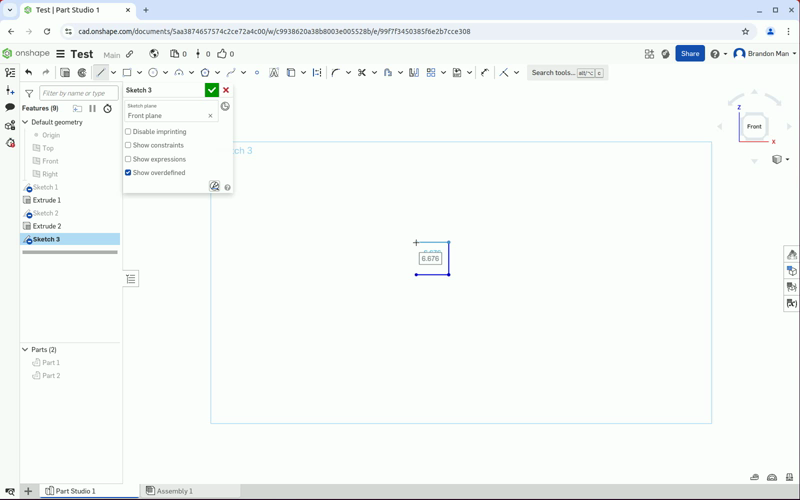
click(416, 242)
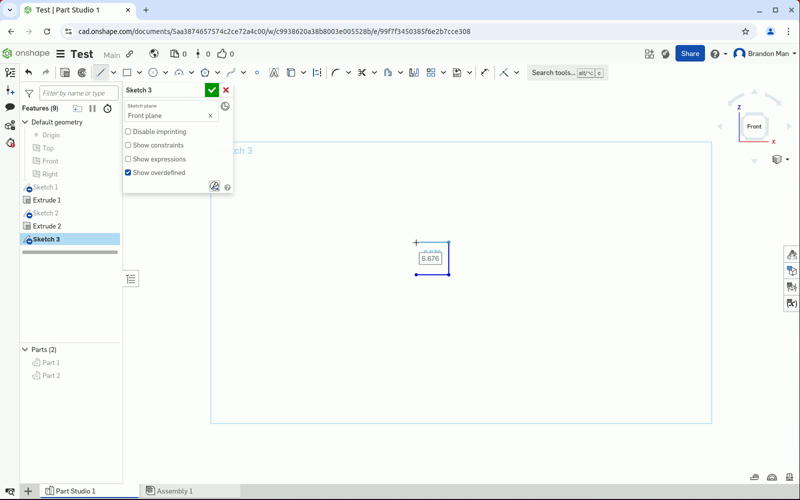
key_up(shift)
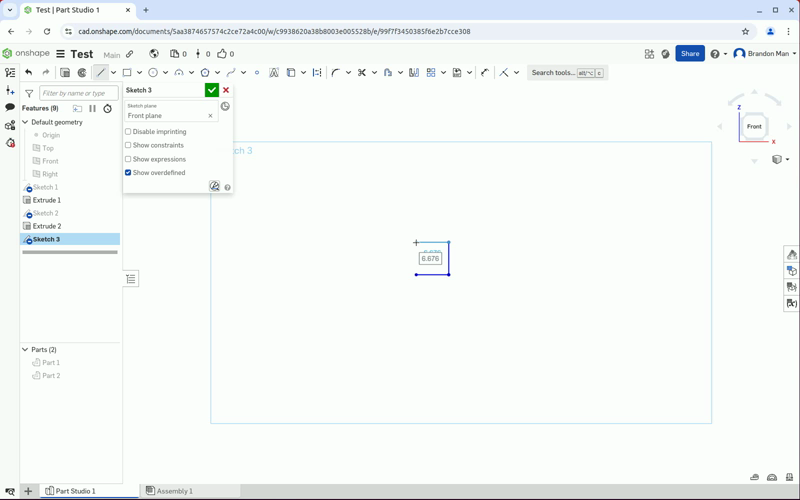
mouse_move(446, 242)
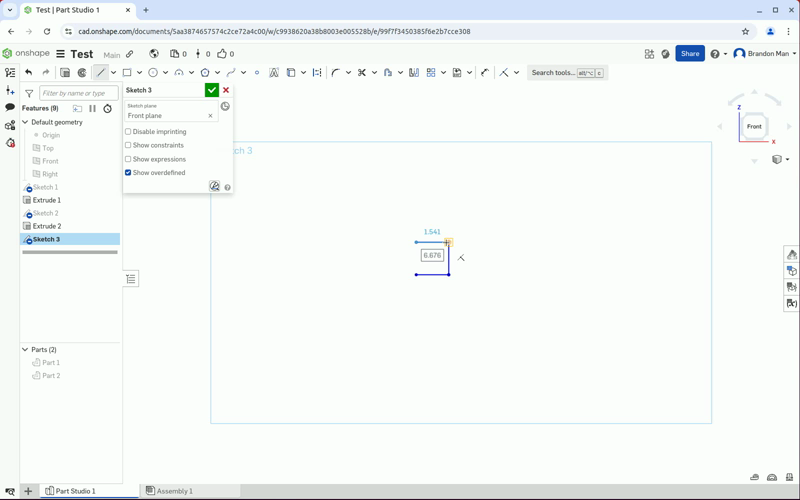
key_down(shift)
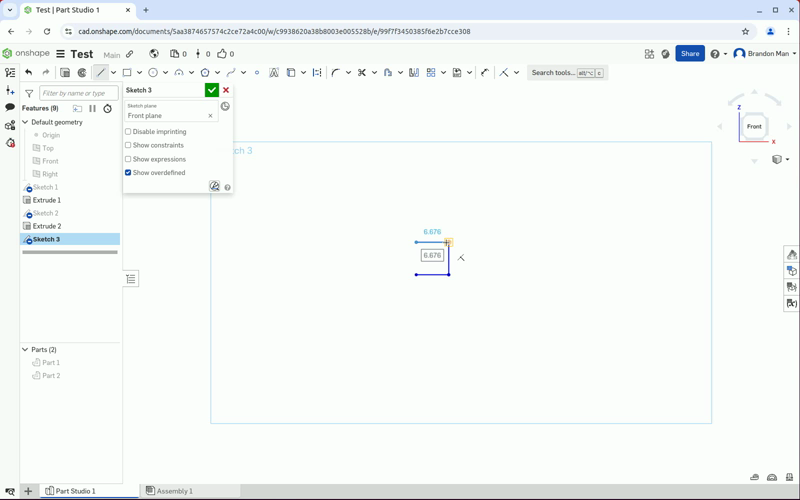
mouse_move(416, 274)
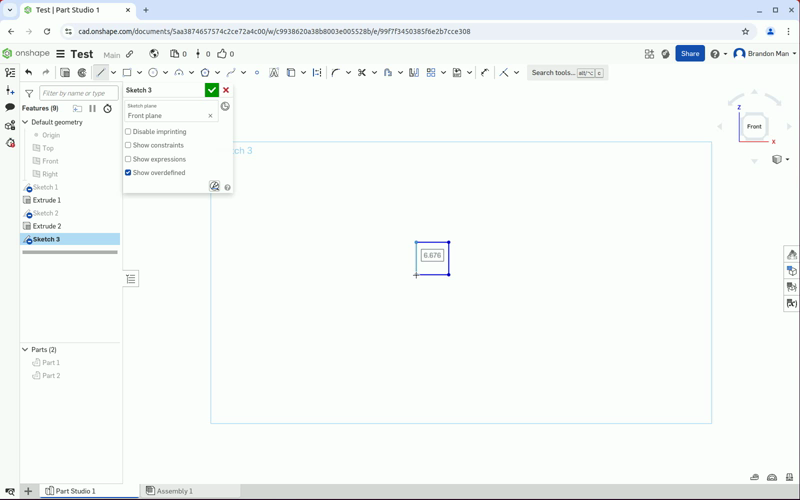
key_up(shift)
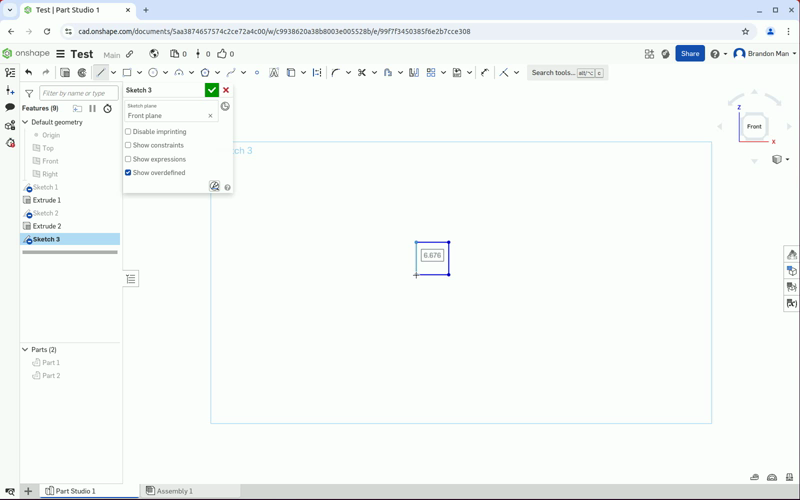
click(416, 274)
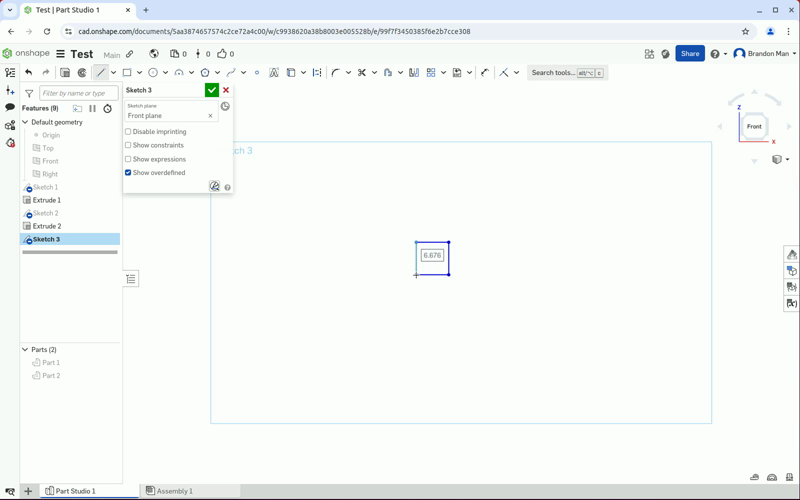
key(esc)
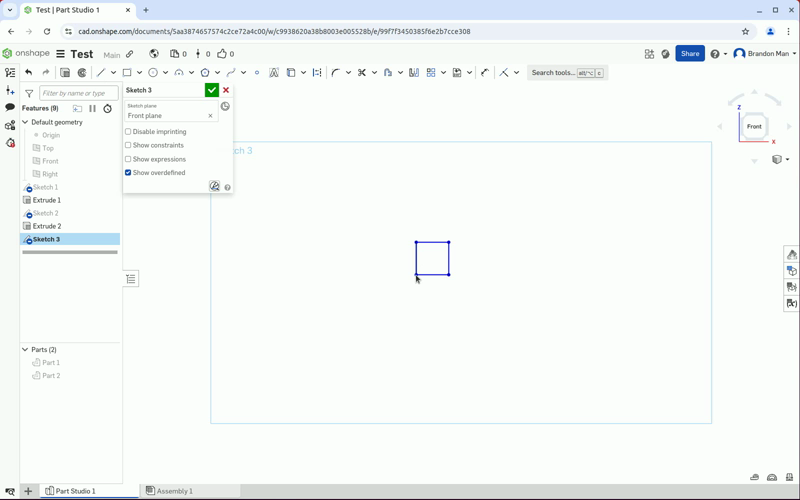
mouse_move(424, 244)
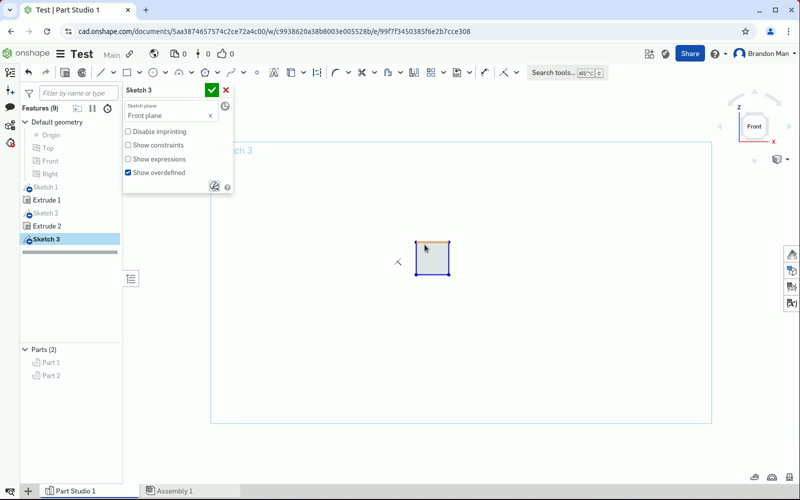
scroll(6)
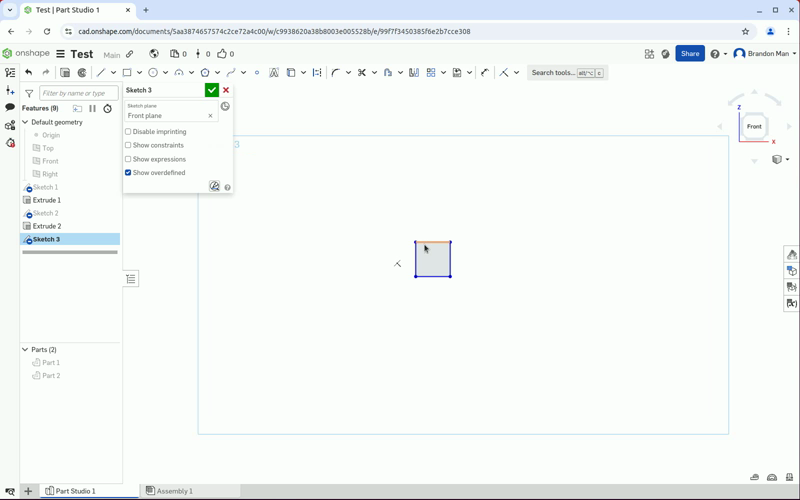
scroll(6)
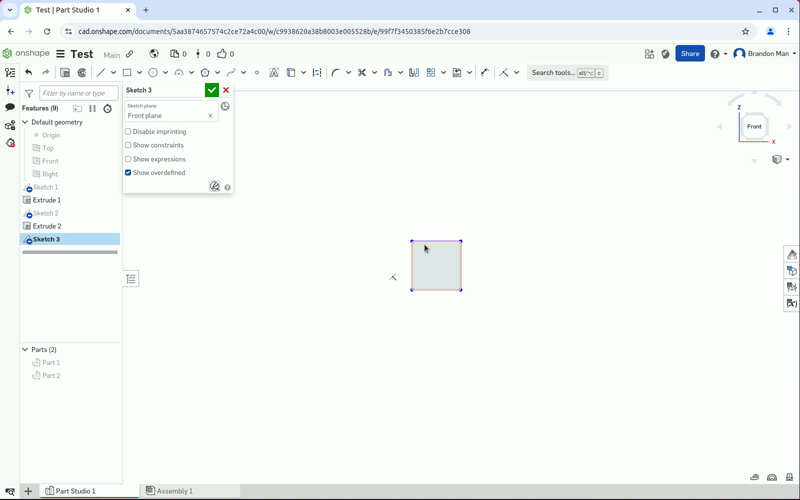
scroll(6)
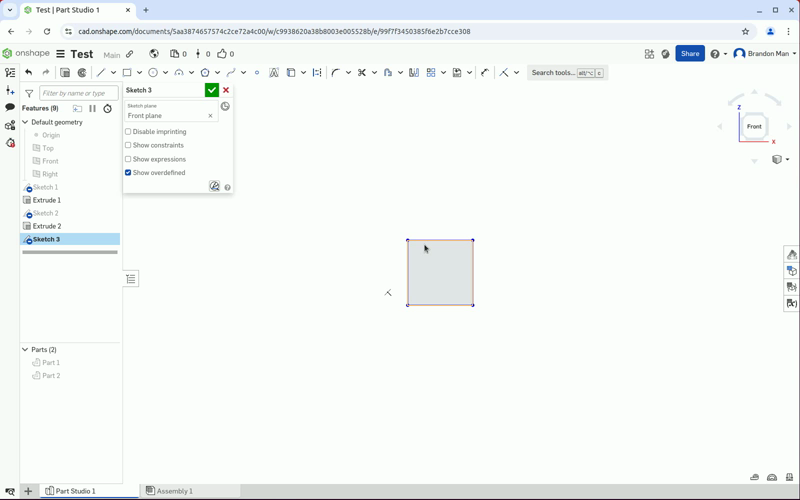
scroll(6)
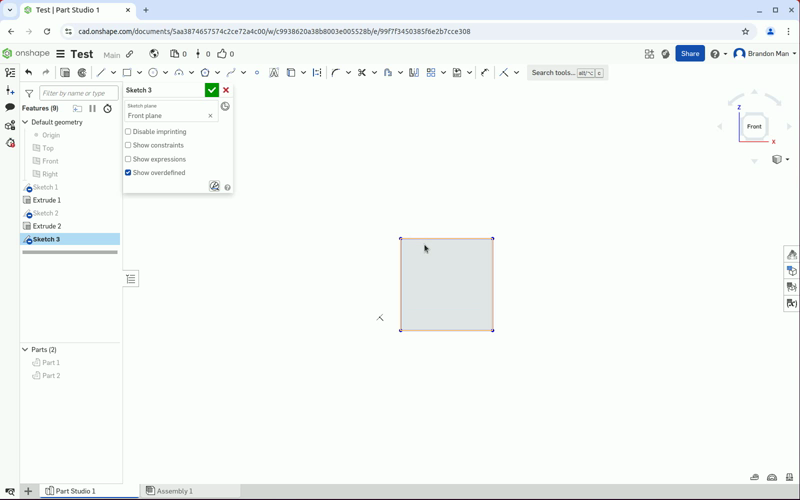
scroll(6)
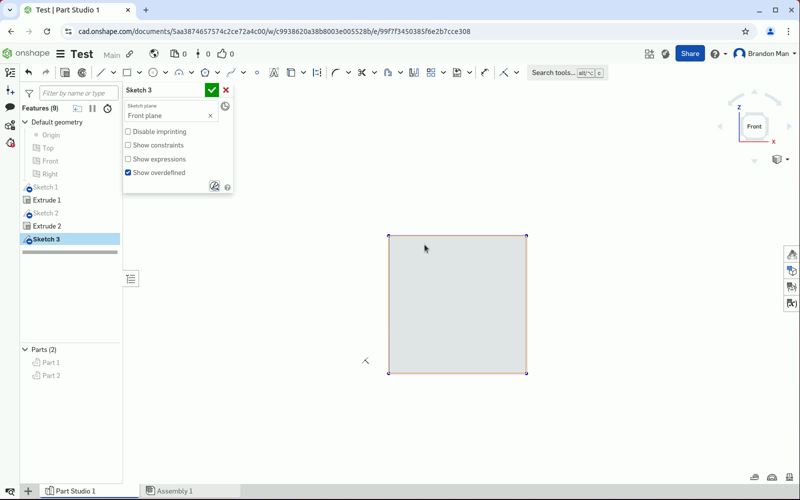
scroll(6)
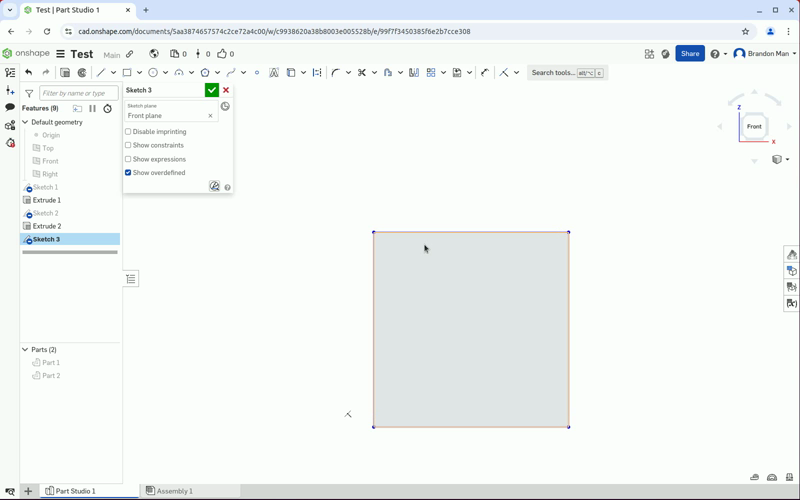
scroll(6)
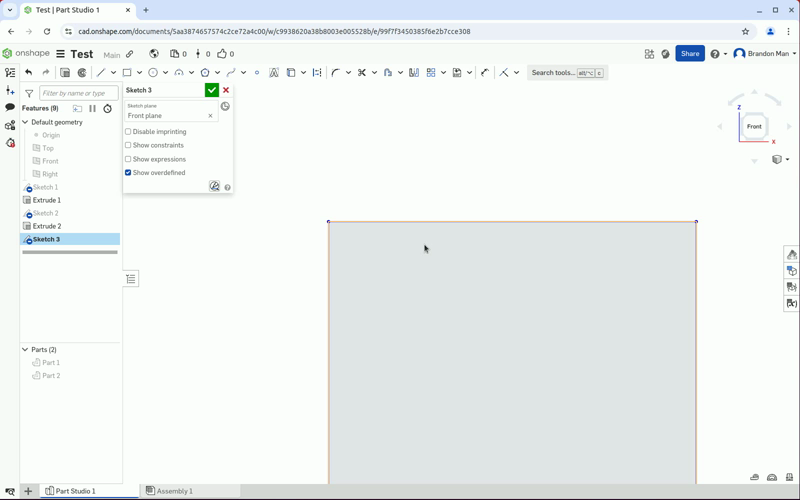
click(424, 244)
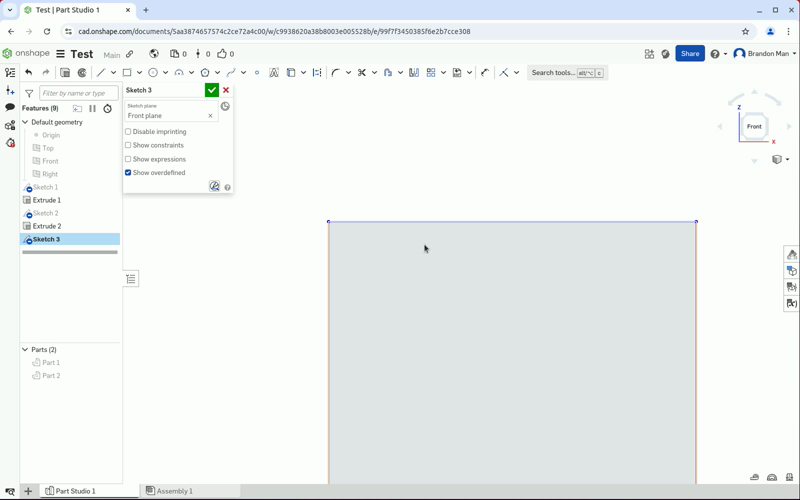
scroll(-6)
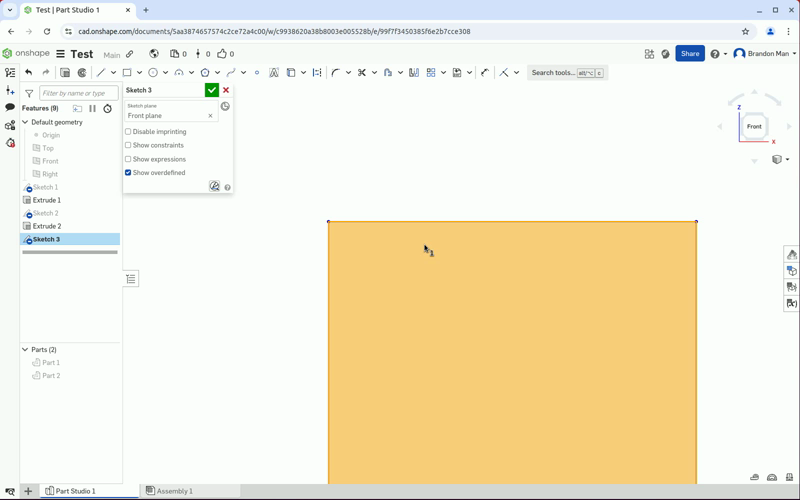
scroll(-6)
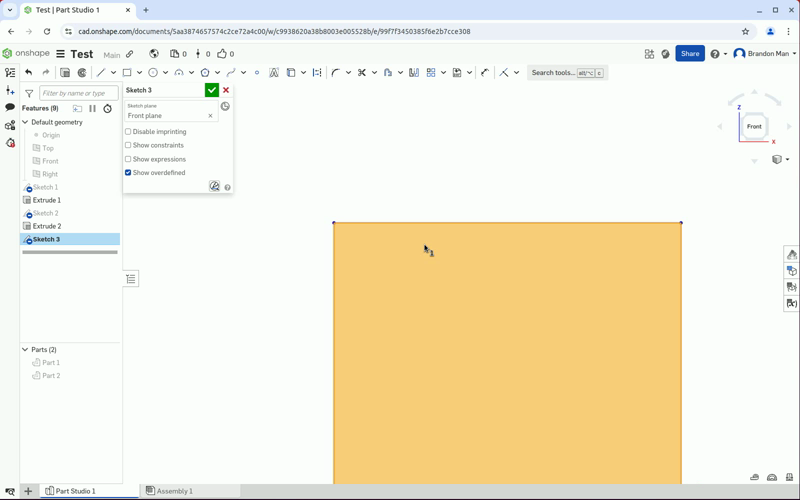
scroll(-6)
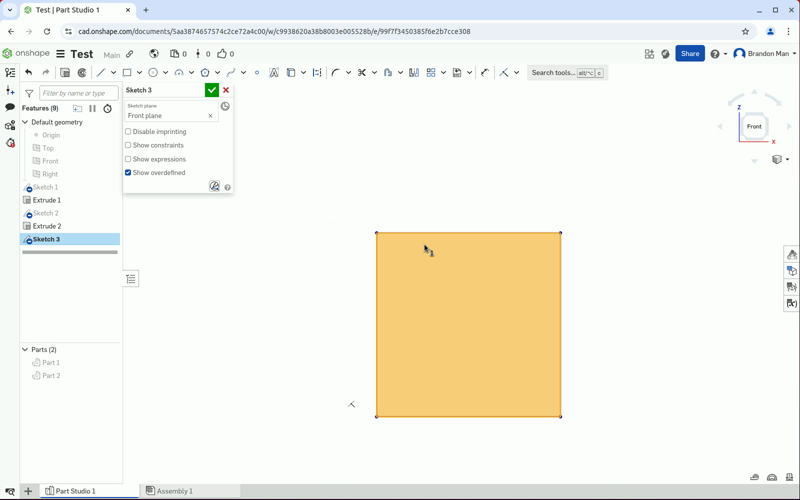
scroll(-6)
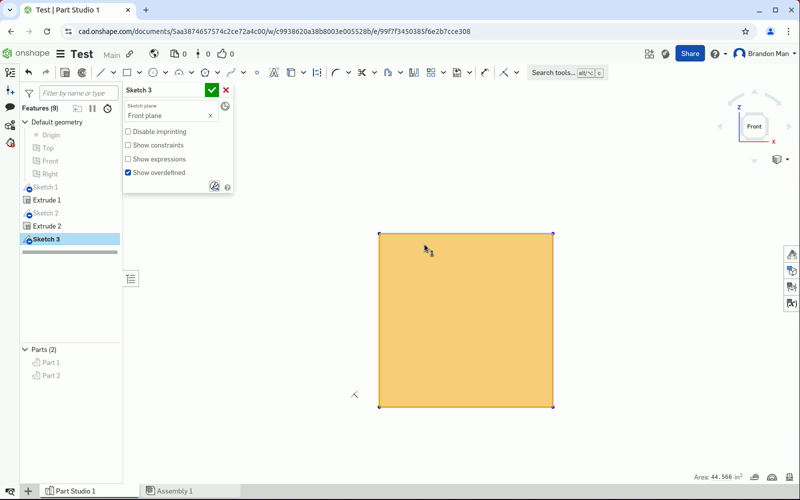
scroll(-6)
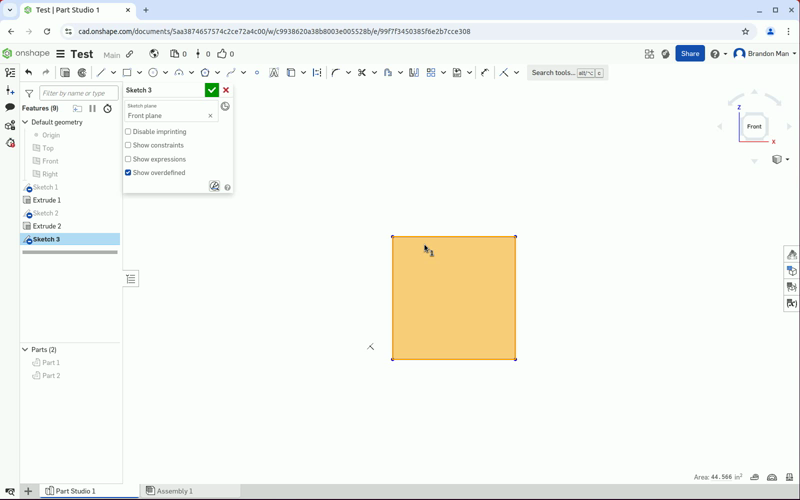
scroll(-6)
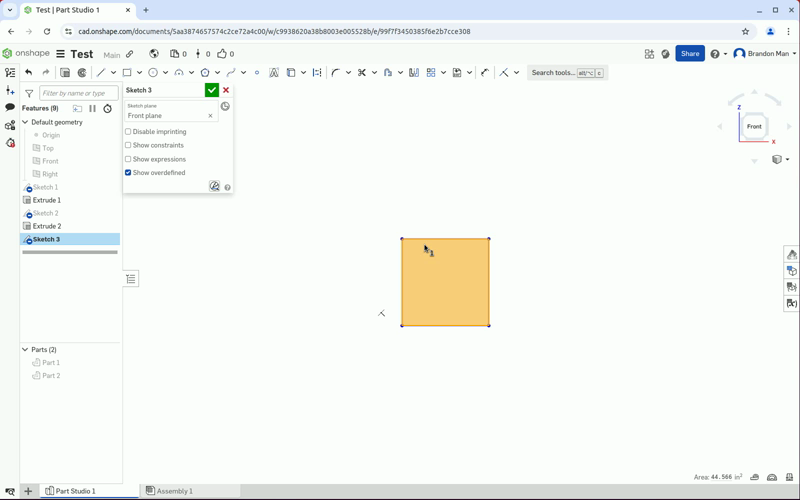
scroll(-6)
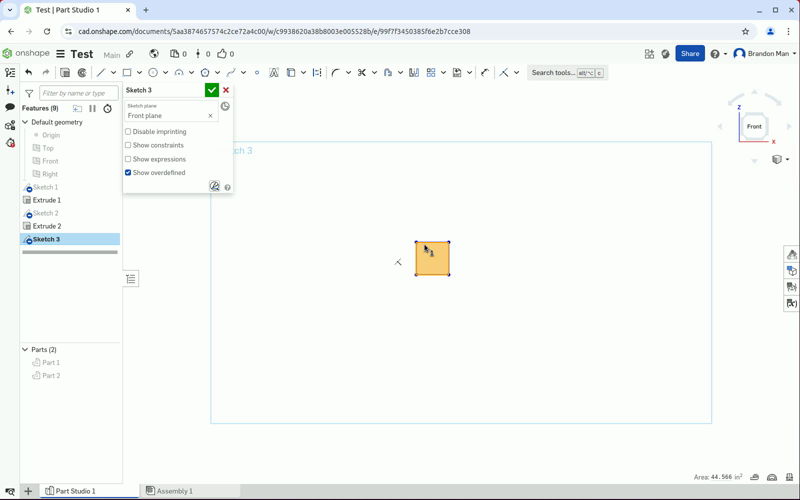
mouse_move(73, 352)
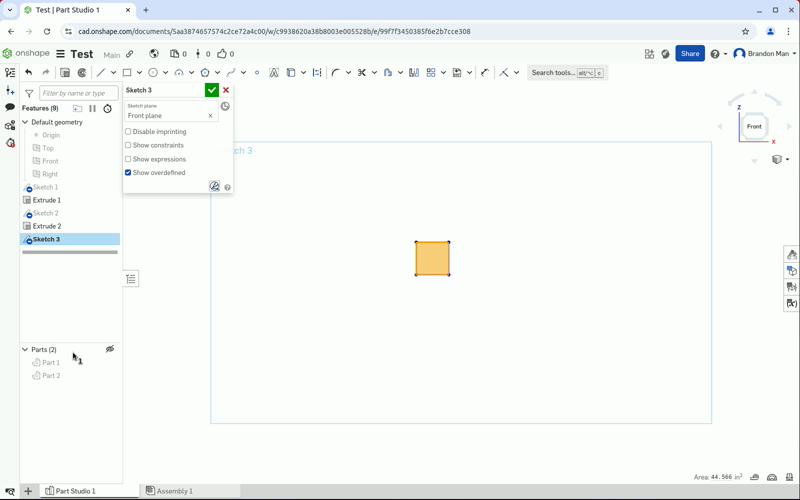
key(shift+y)
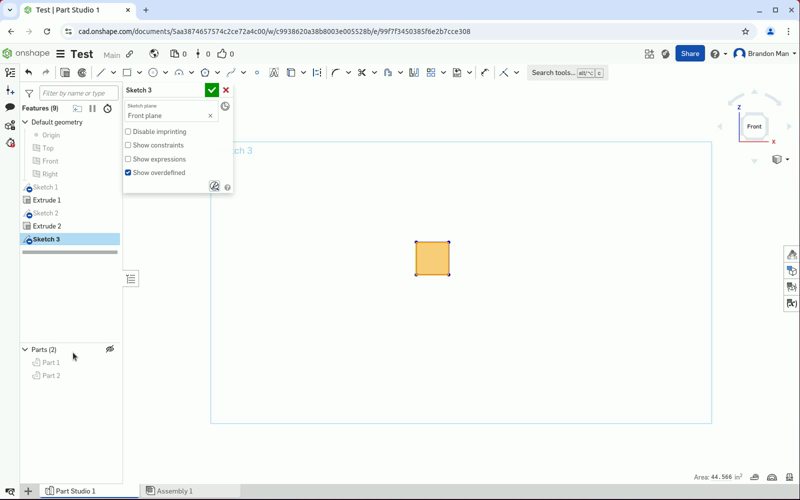
key(shift+e)
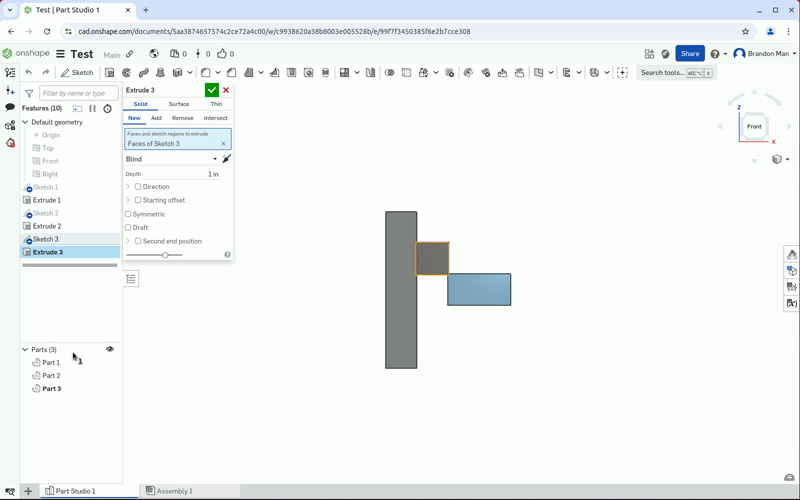
mouse_move(143, 106)
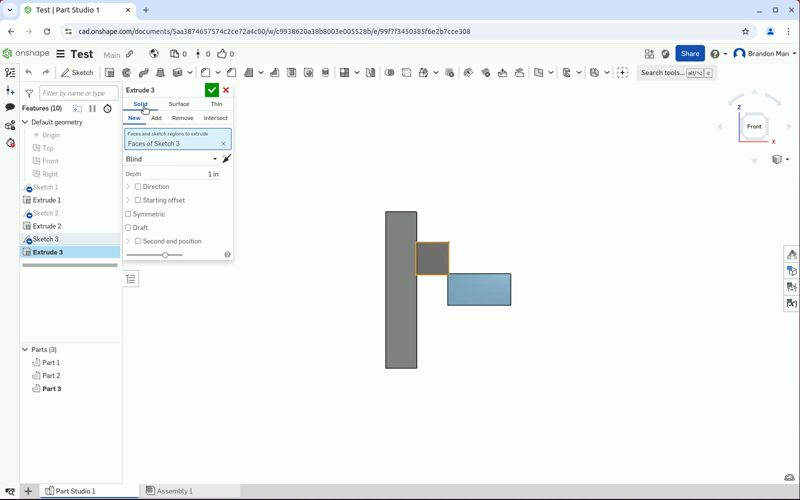
click(143, 106)
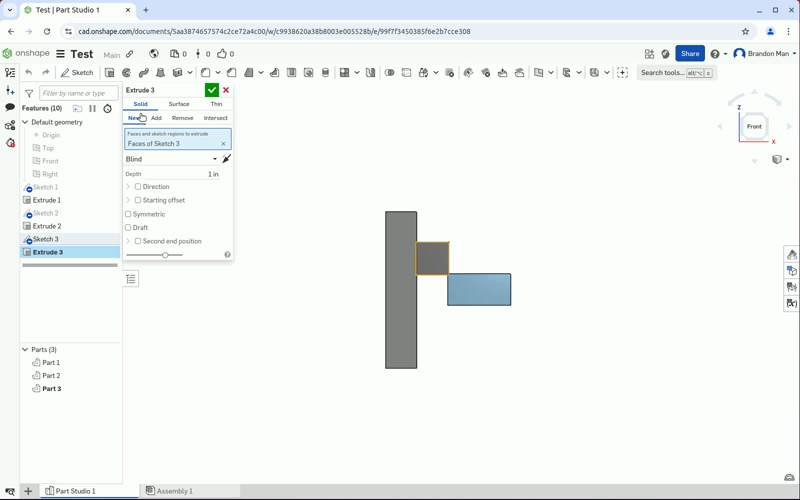
mouse_move(137, 120)
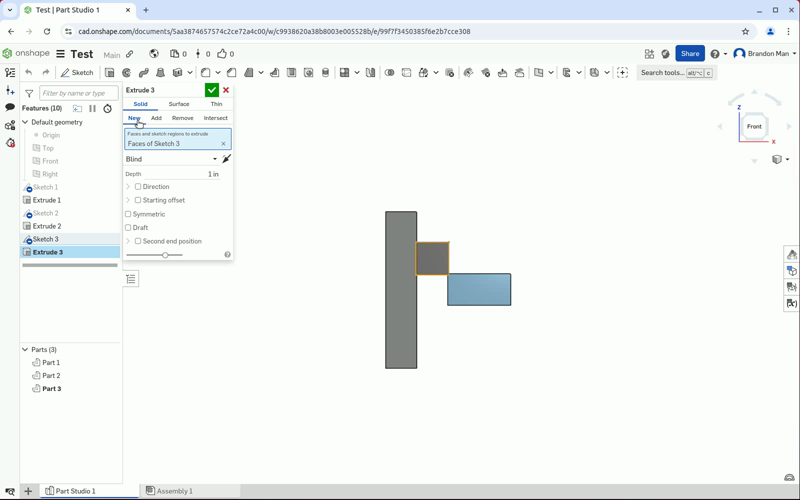
click(137, 120)
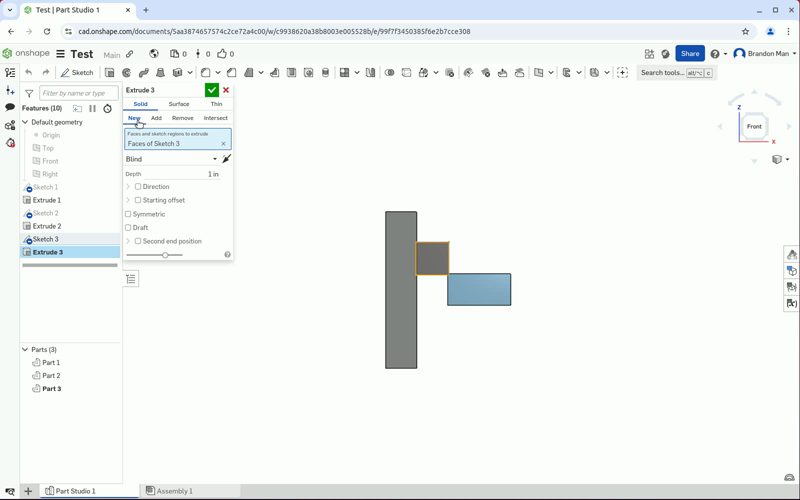
key(tab, 4)
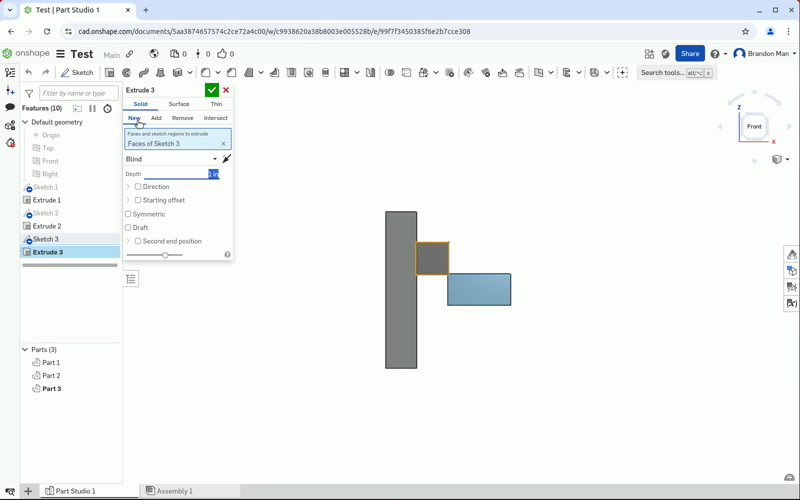
text(6.499)
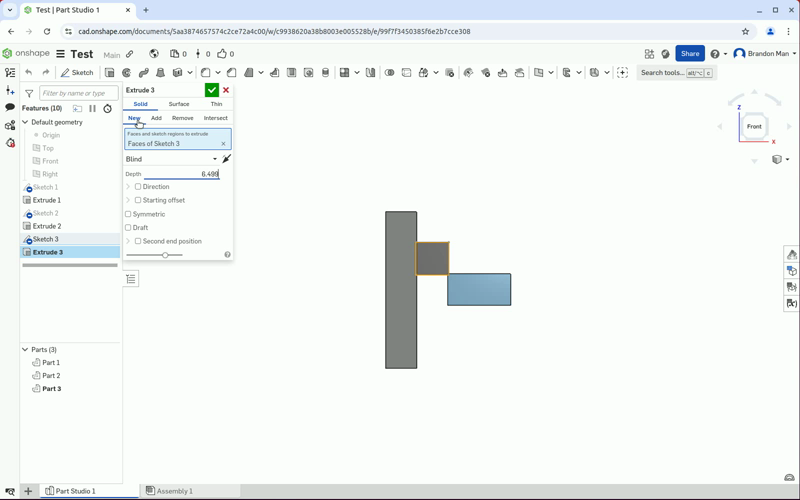
key(enter)
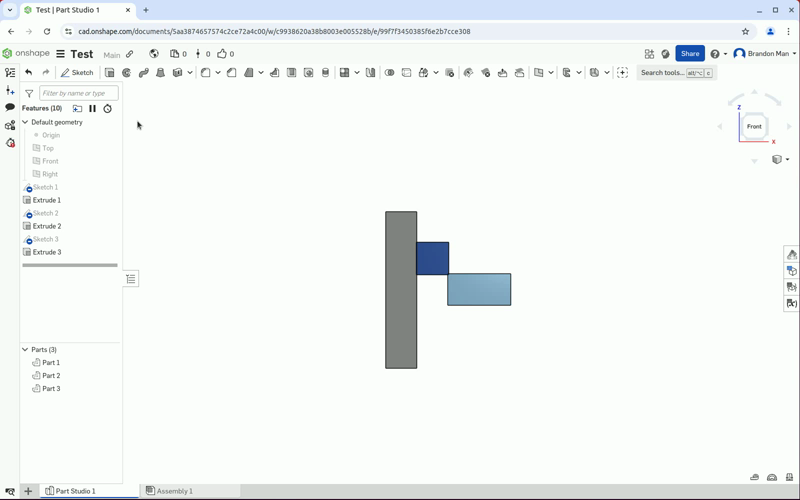
key(shift+h)
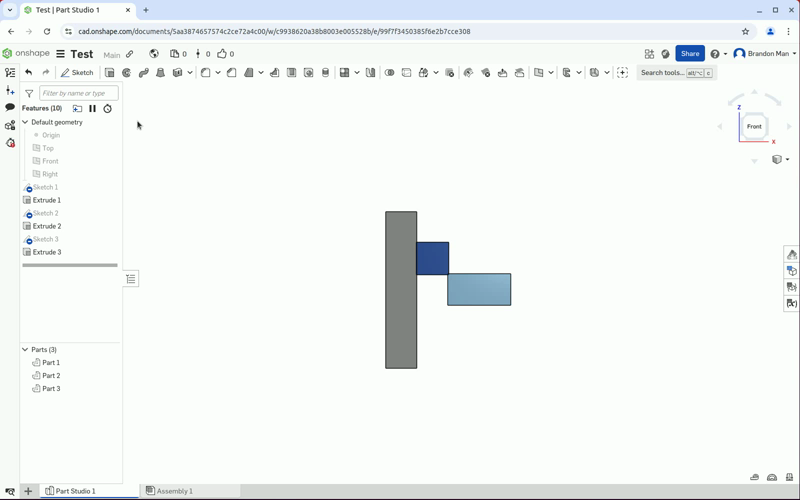
key(shift+h)
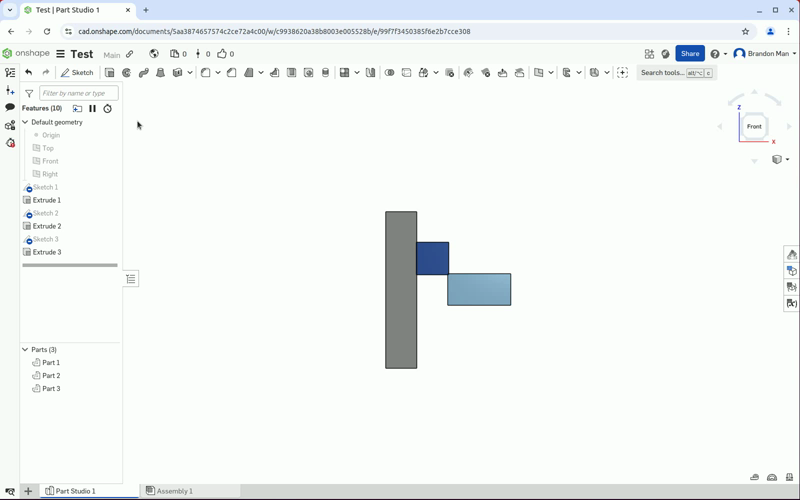
mouse_move(73, 189)
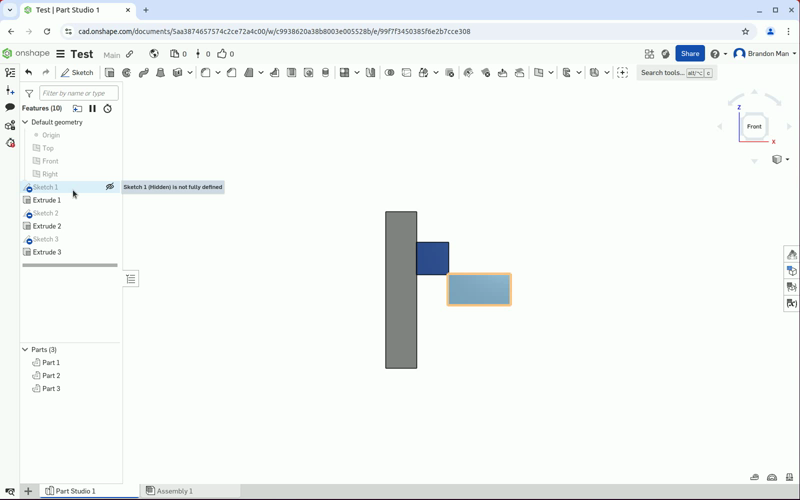
click(73, 189)
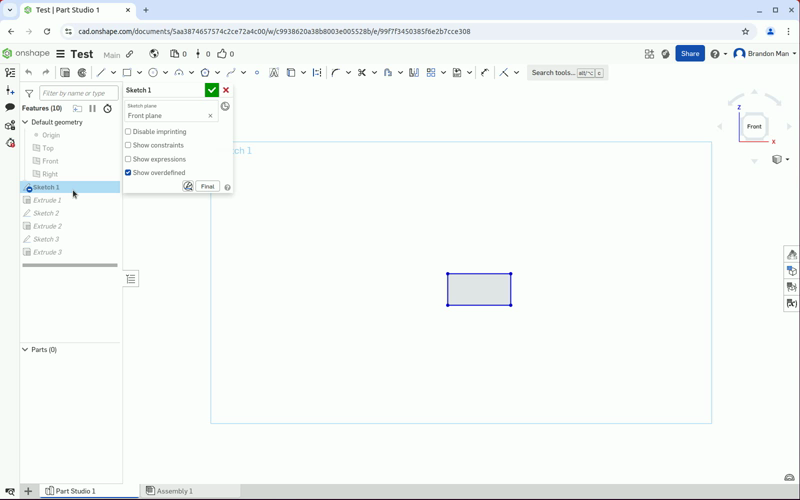
mouse_move(229, 92)
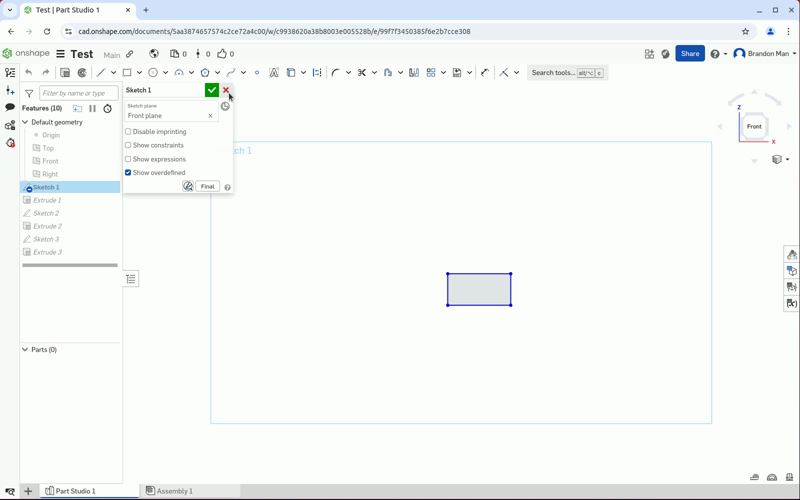
click(229, 92)
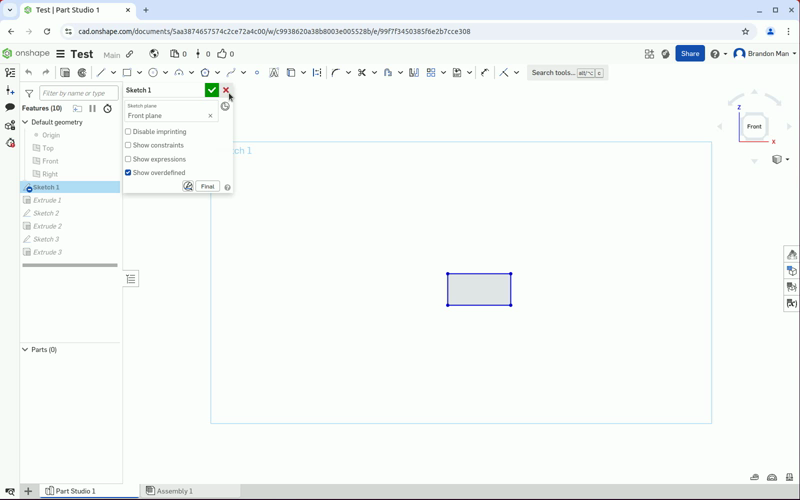
key(shift+s)
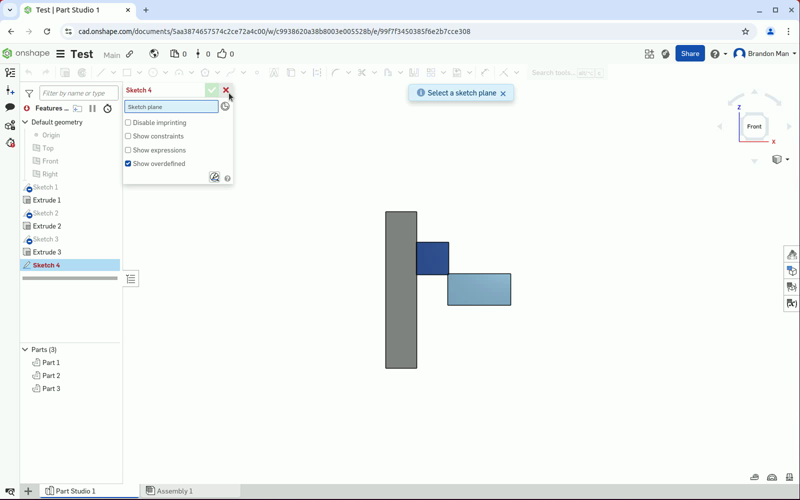
mouse_move(73, 163)
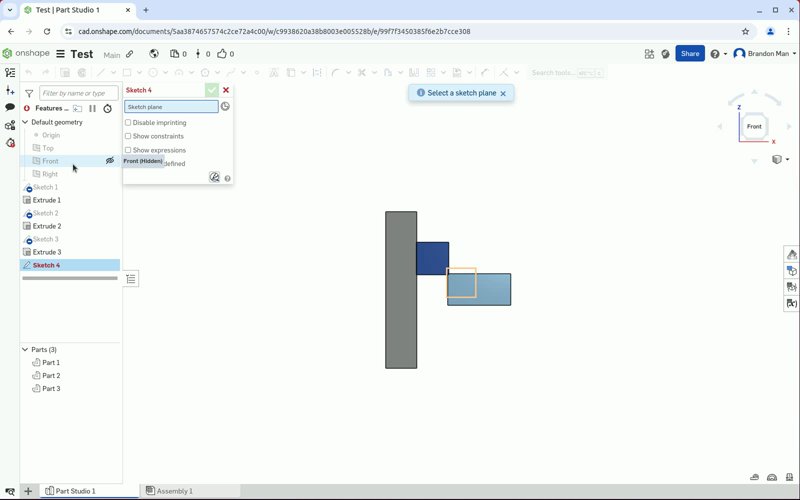
click(73, 163)
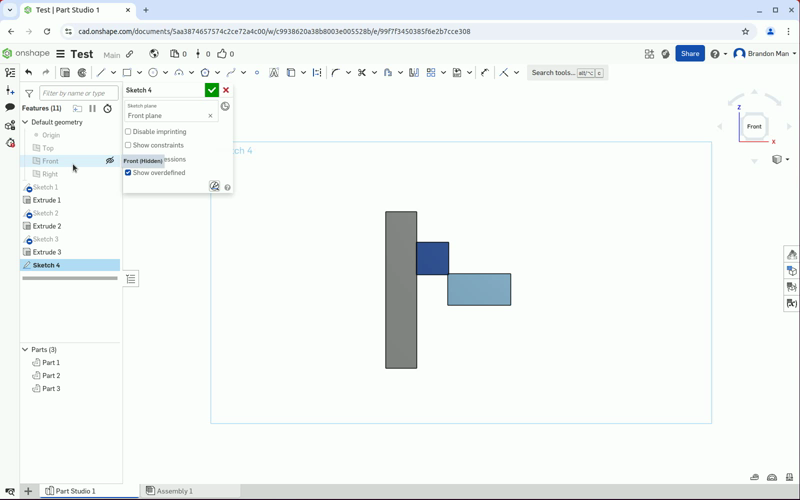
mouse_move(73, 352)
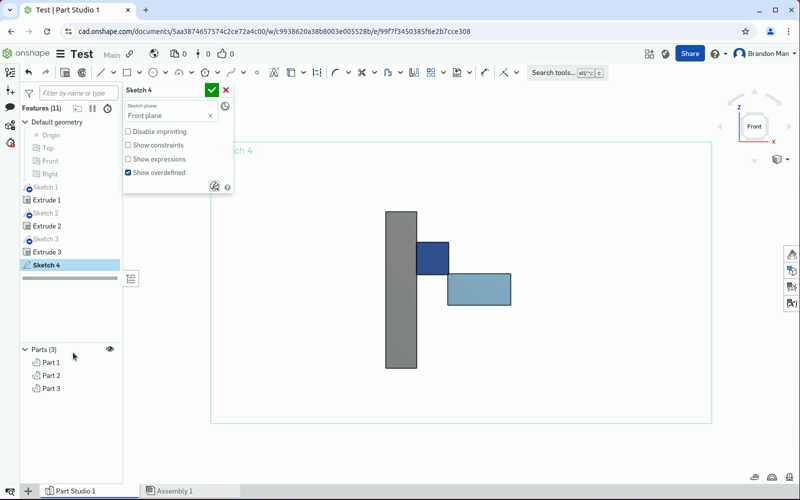
key(y)
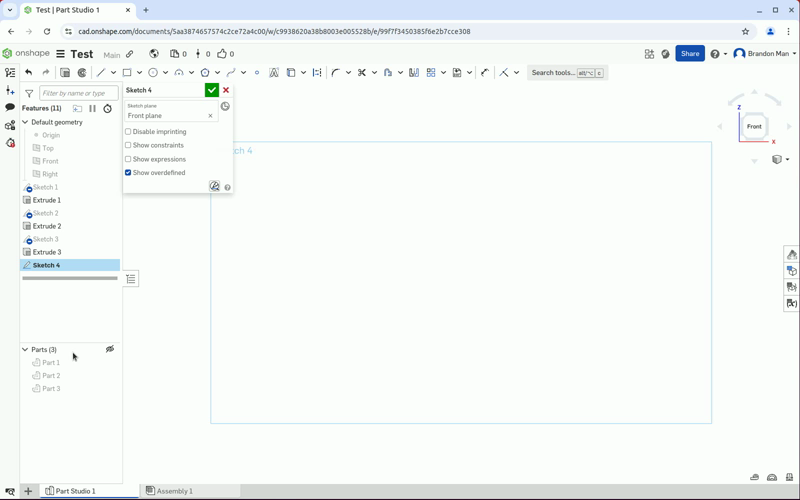
key(l)
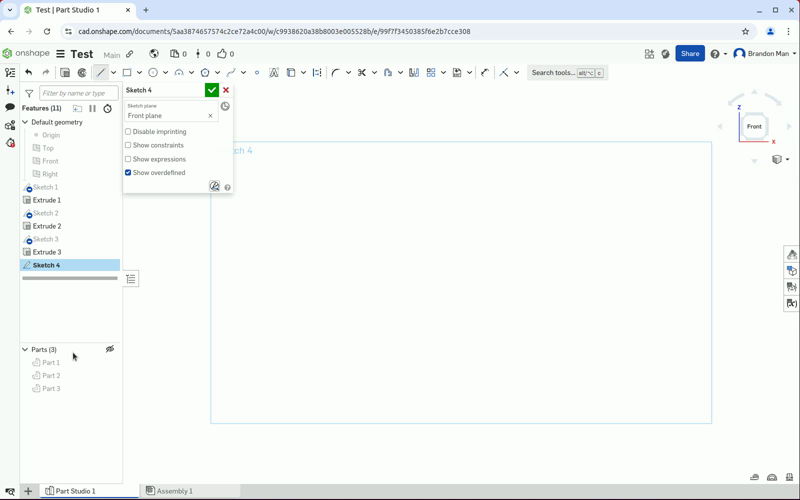
key_down(shift)
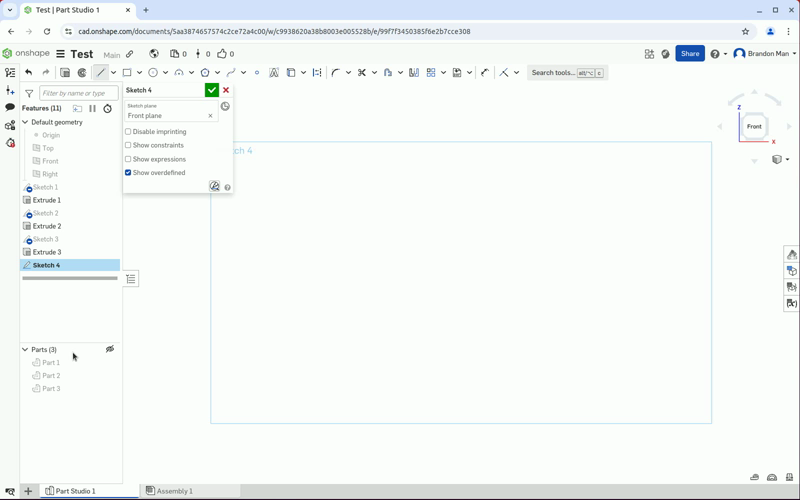
mouse_move(511, 274)
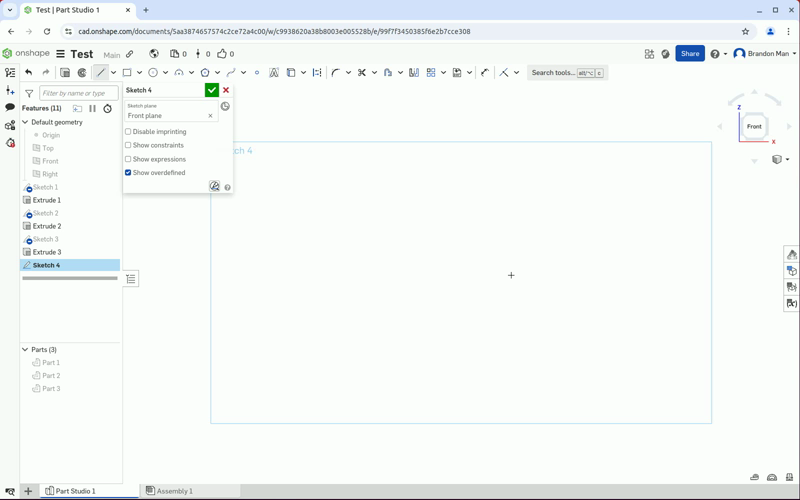
click(511, 274)
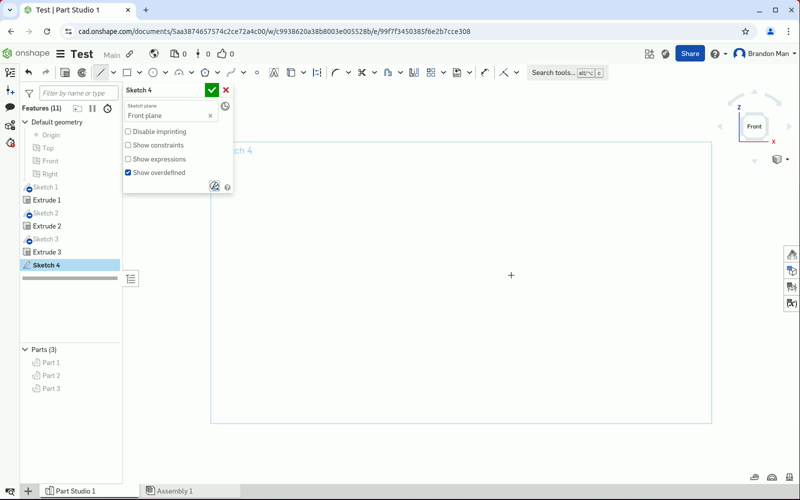
key_up(shift)
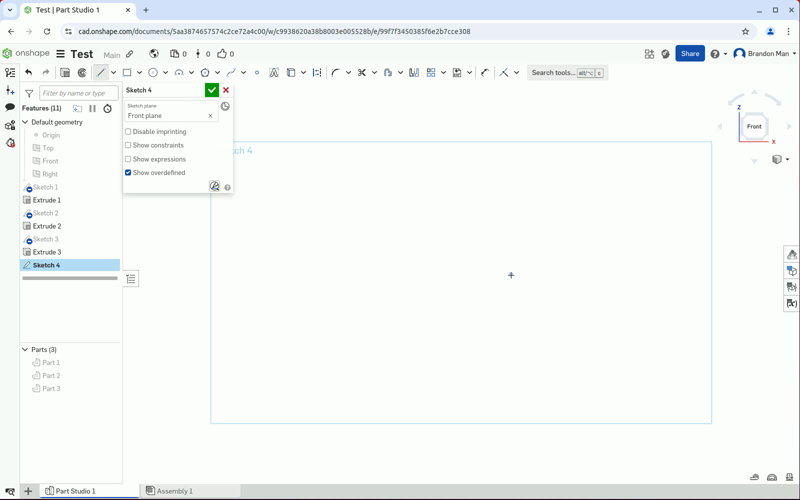
key_down(shift)
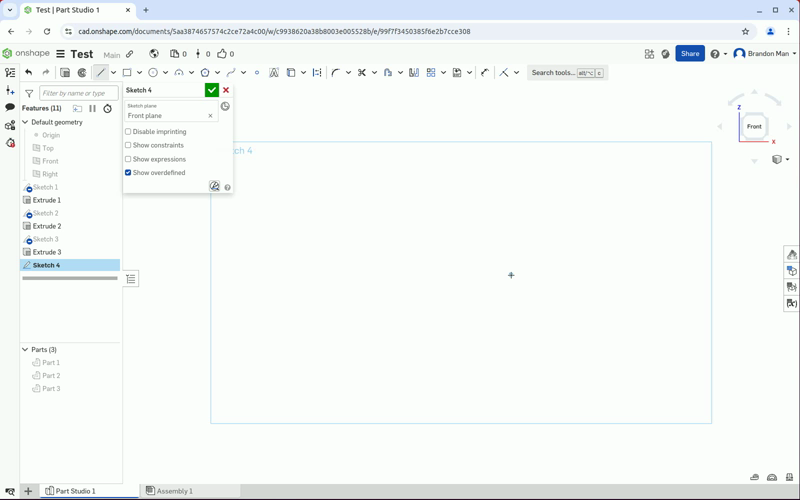
mouse_move(541, 274)
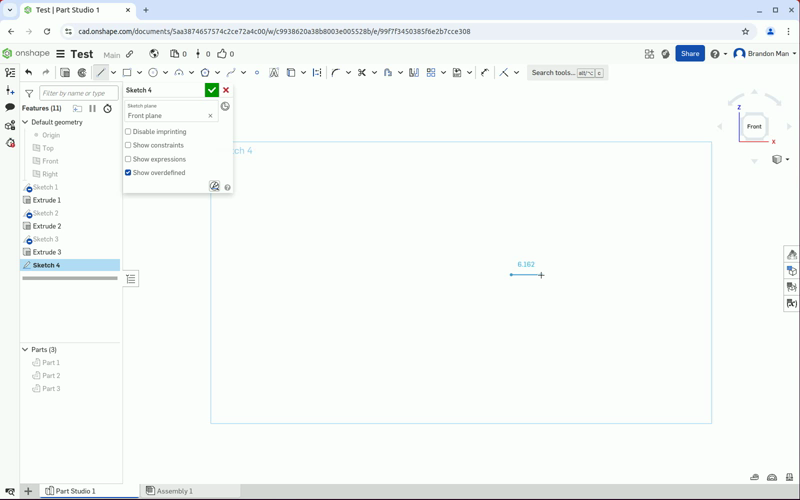
mouse_move(543, 274)
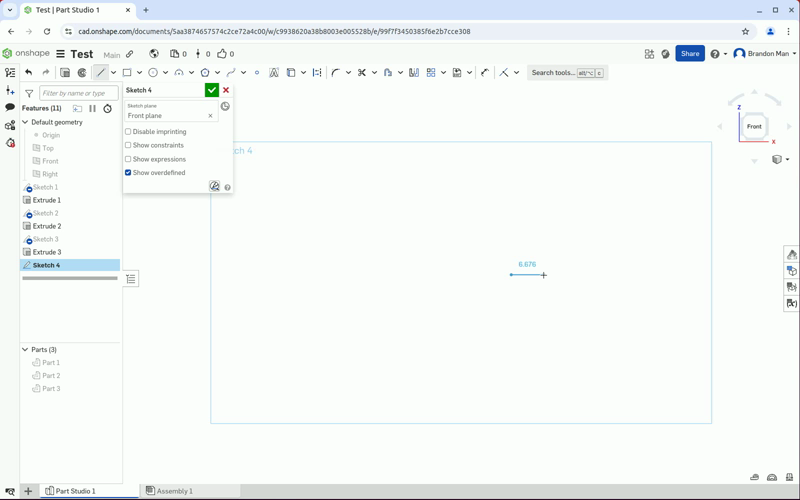
click(543, 274)
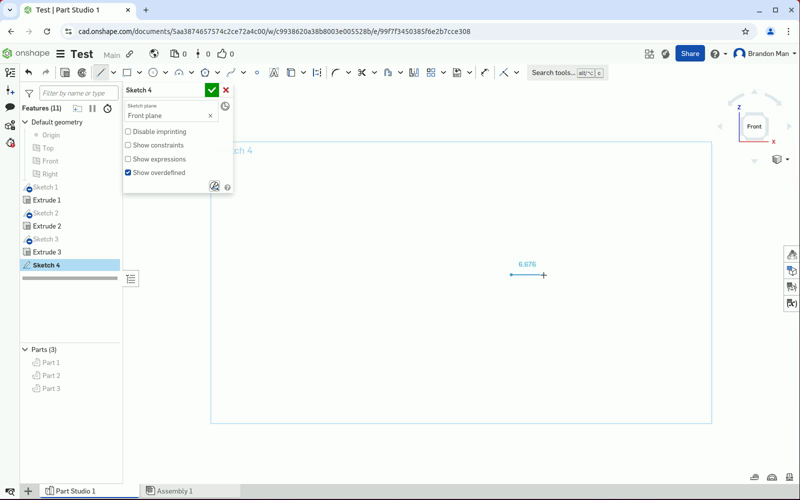
key_up(shift)
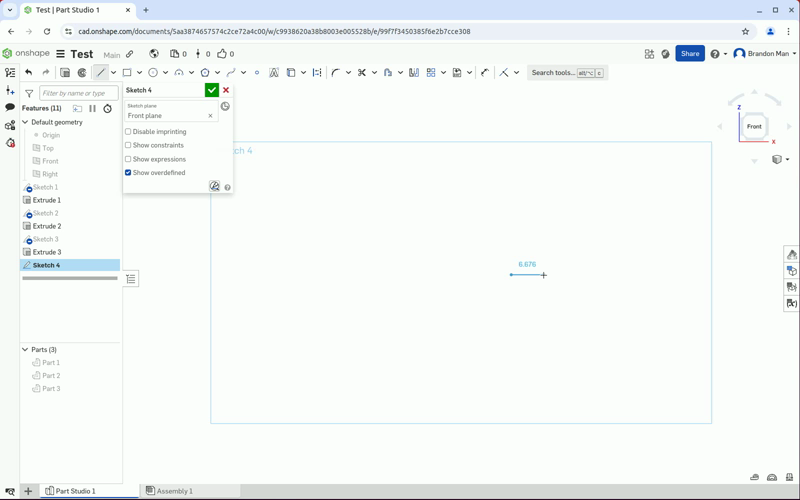
key_down(shift)
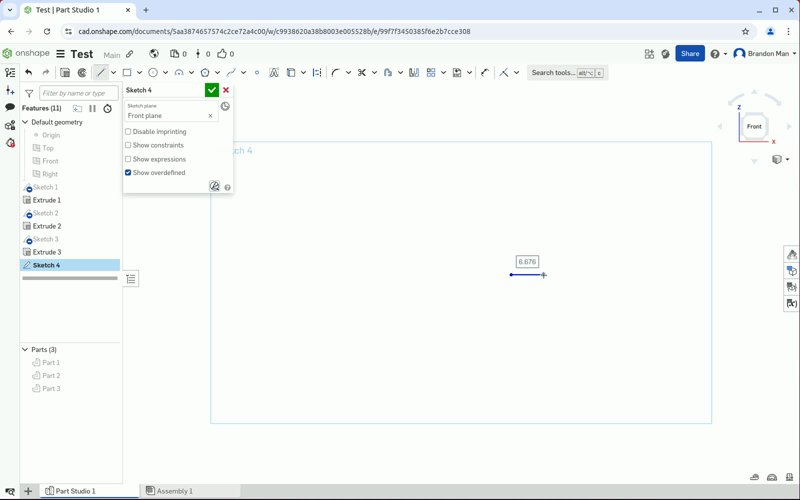
mouse_move(573, 274)
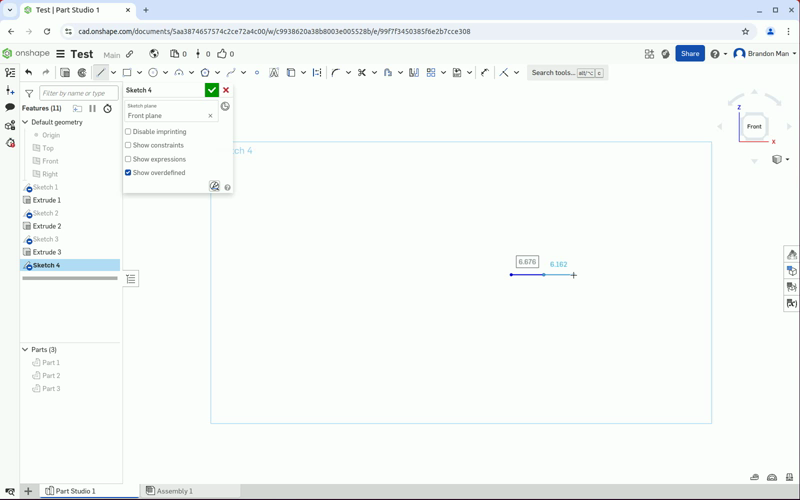
mouse_move(543, 242)
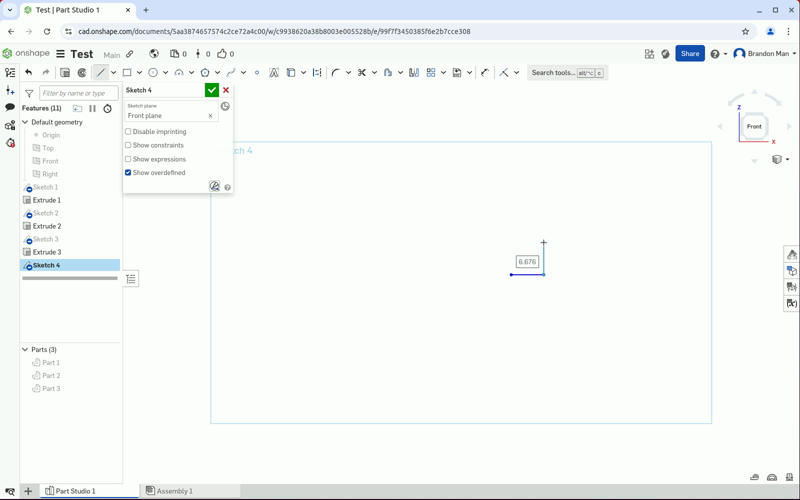
click(543, 242)
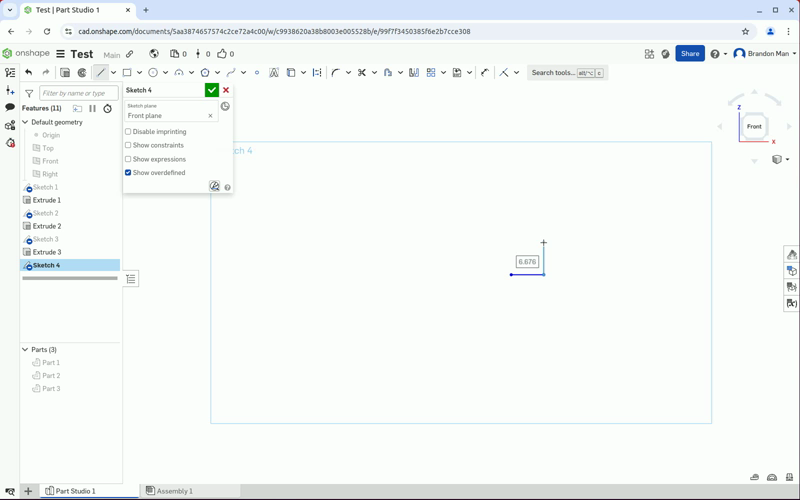
key_up(shift)
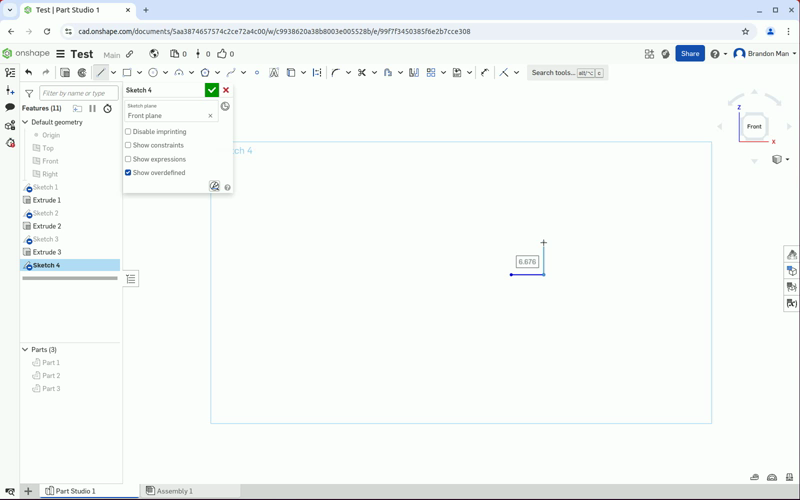
key_down(shift)
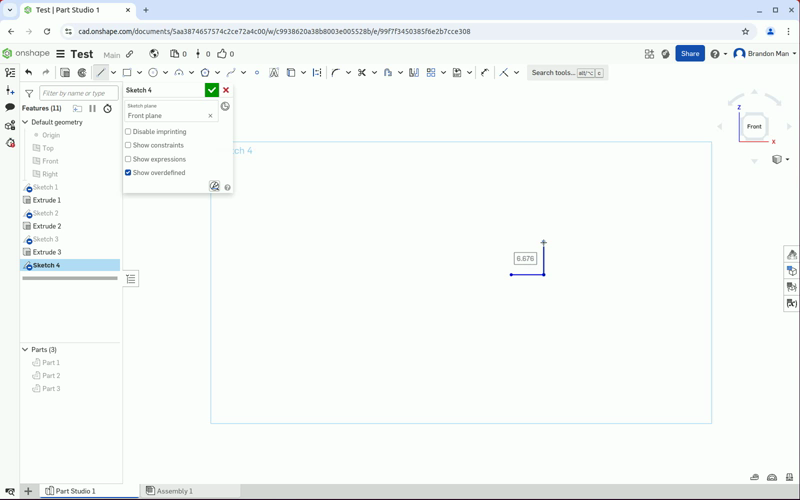
mouse_move(573, 242)
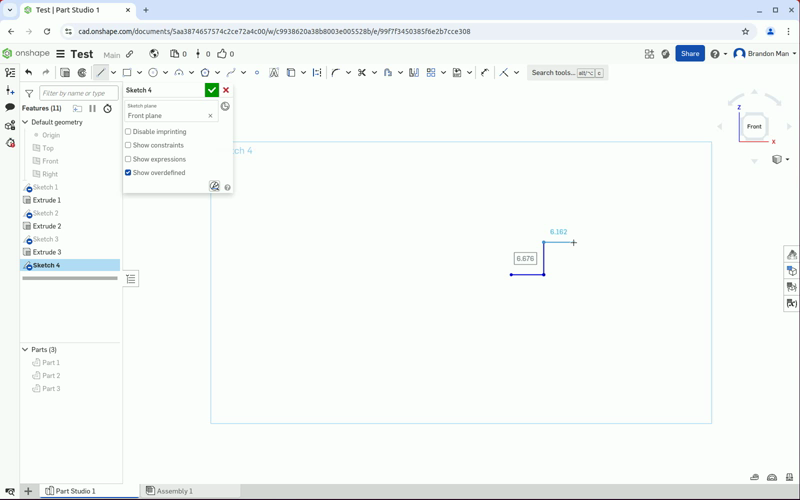
mouse_move(511, 242)
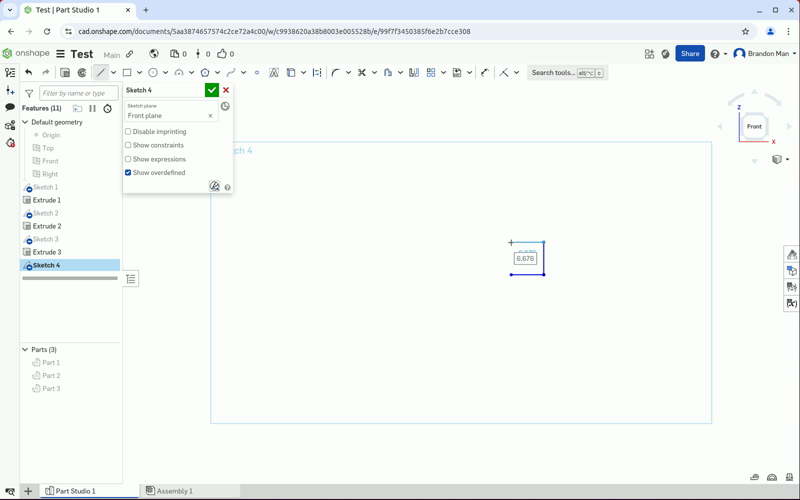
click(511, 242)
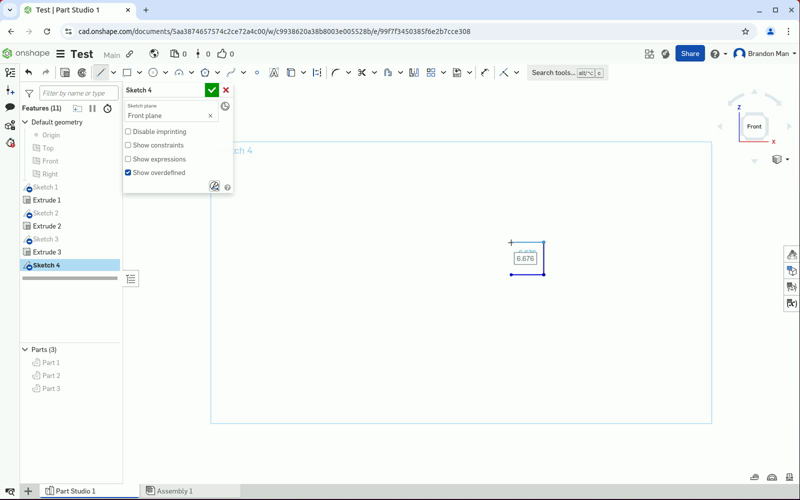
key_up(shift)
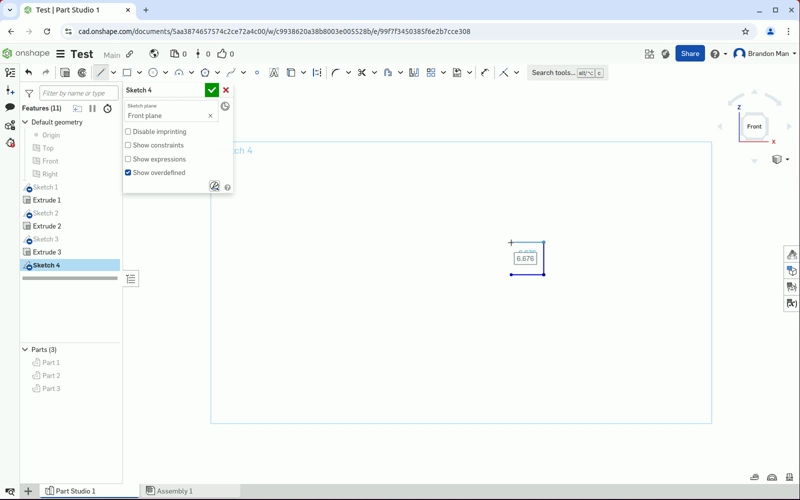
mouse_move(541, 242)
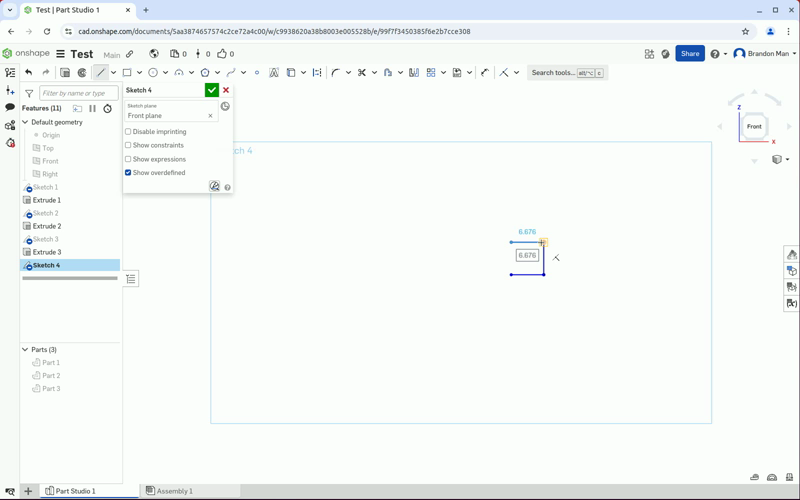
key_down(shift)
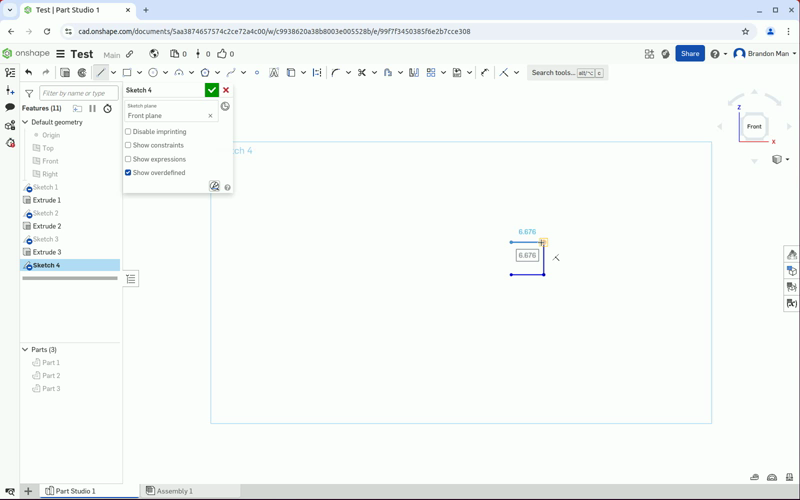
mouse_move(511, 274)
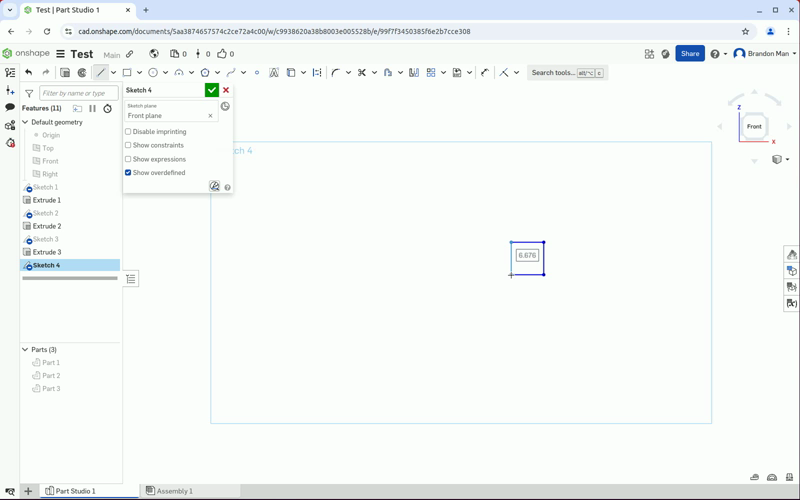
key_up(shift)
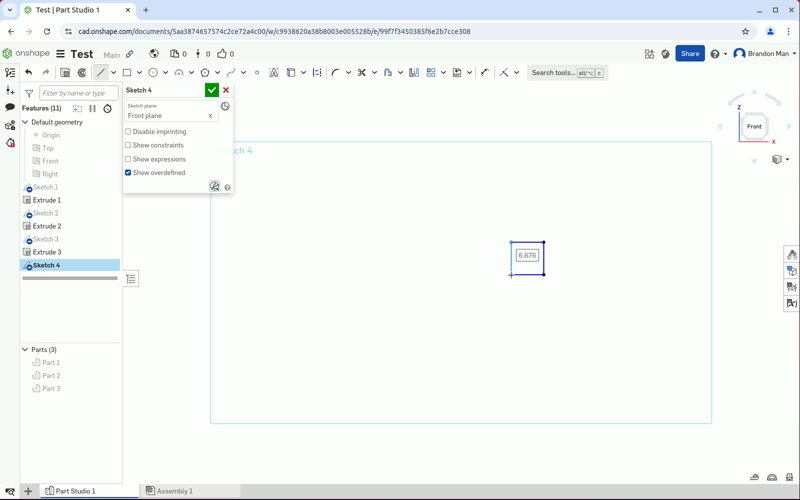
click(511, 274)
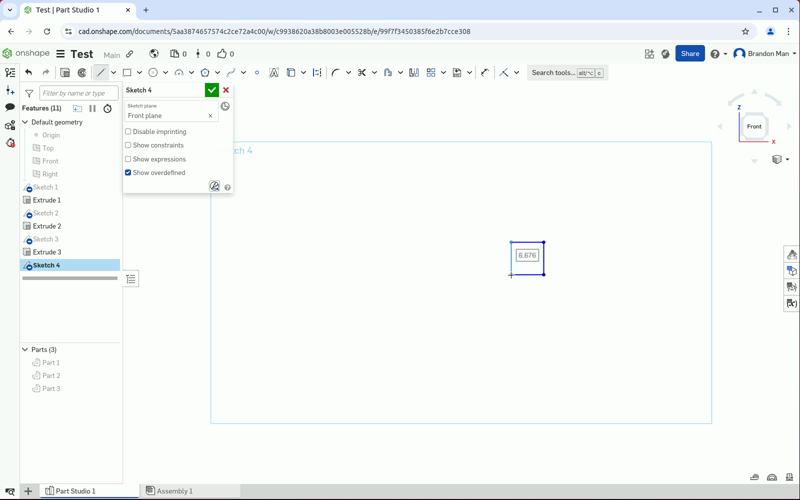
key(esc)
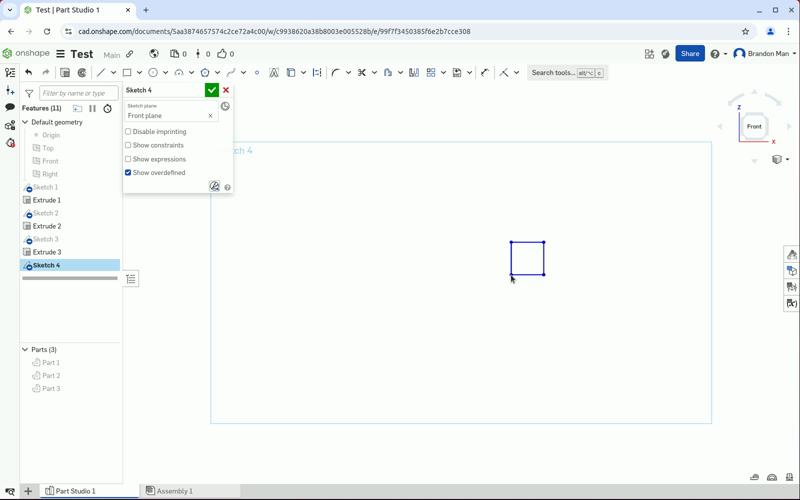
mouse_move(539, 273)
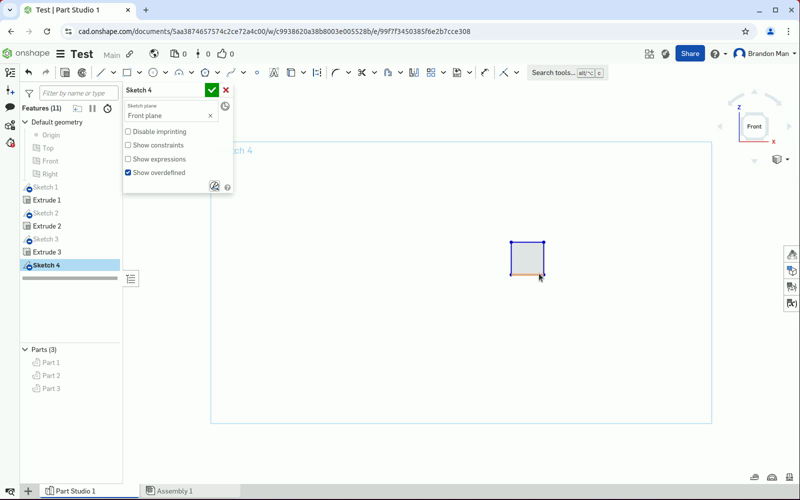
scroll(6)
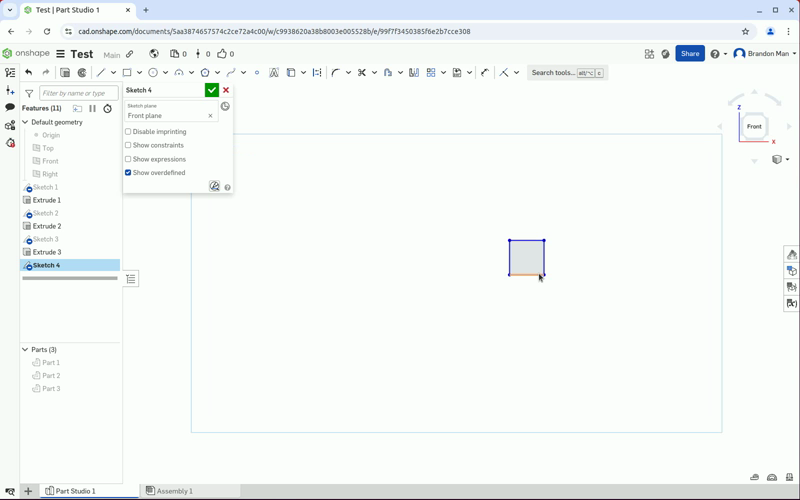
scroll(6)
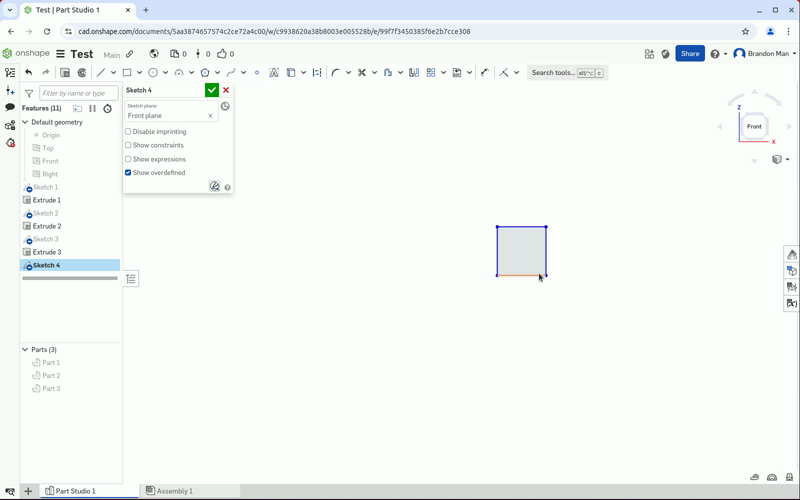
scroll(6)
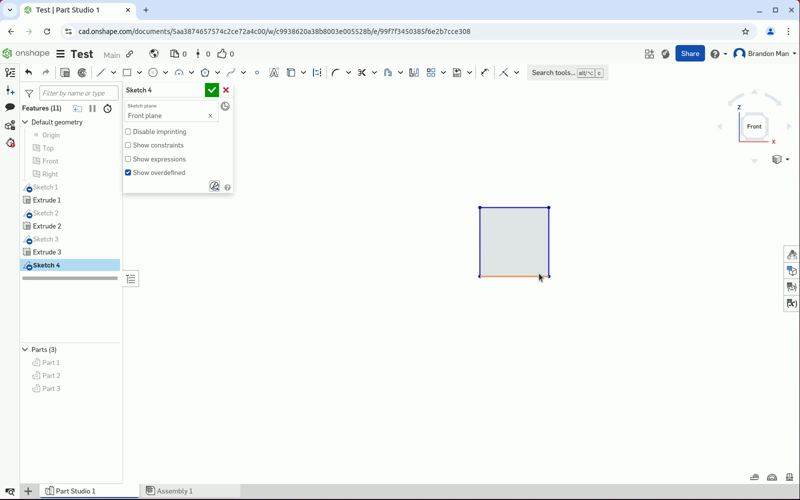
scroll(6)
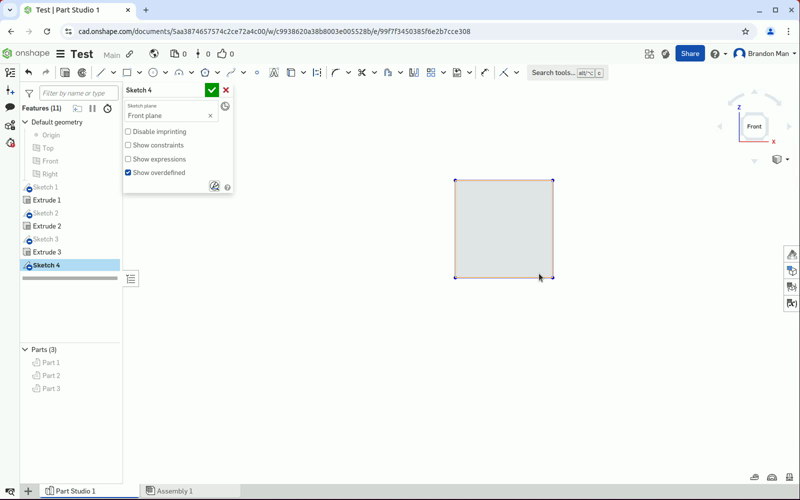
scroll(6)
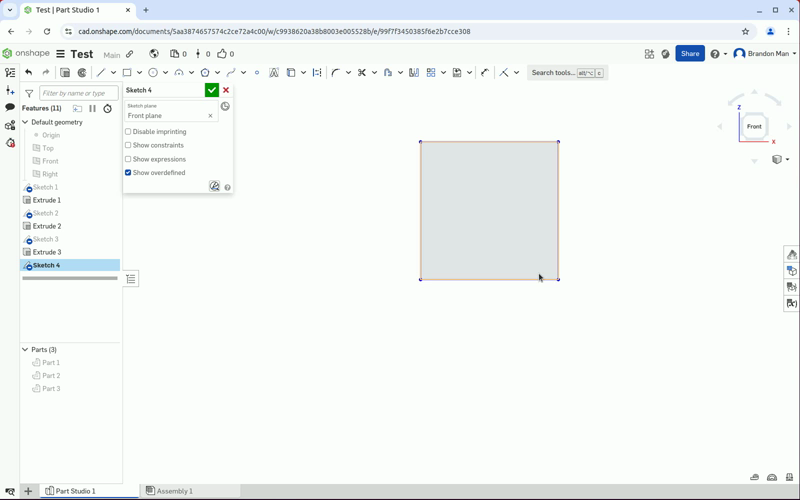
scroll(6)
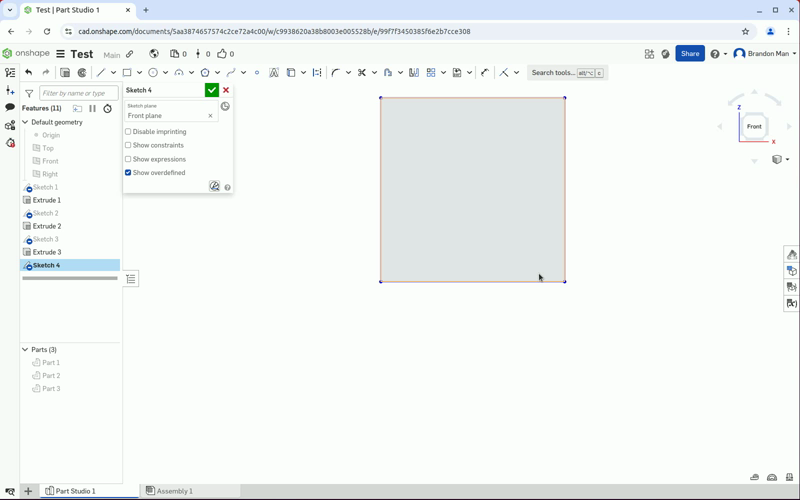
scroll(6)
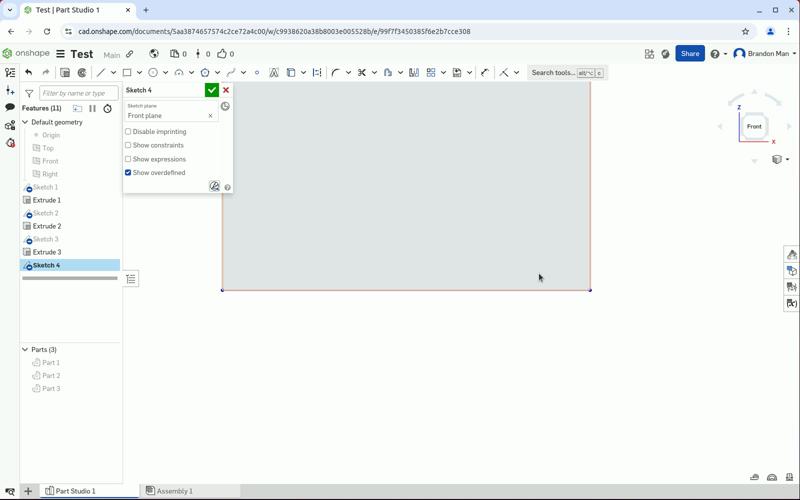
click(539, 273)
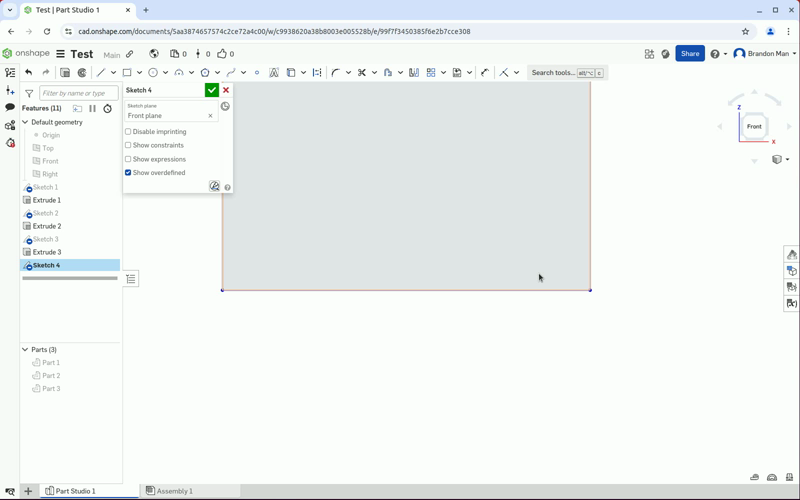
scroll(-6)
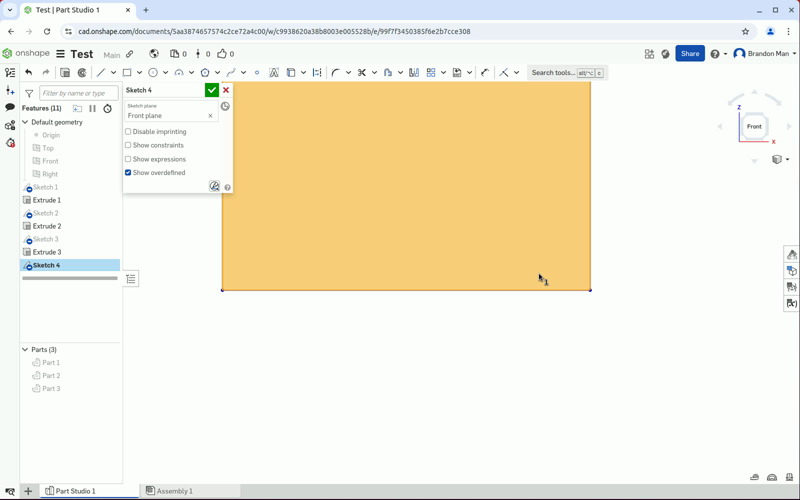
scroll(-6)
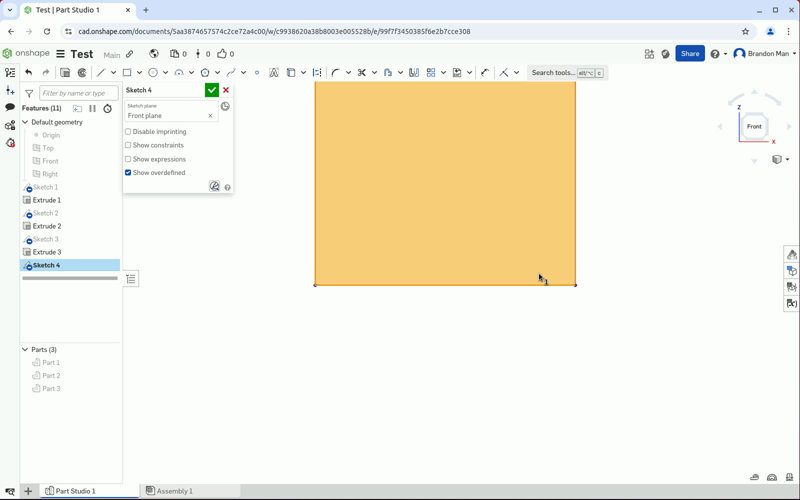
scroll(-6)
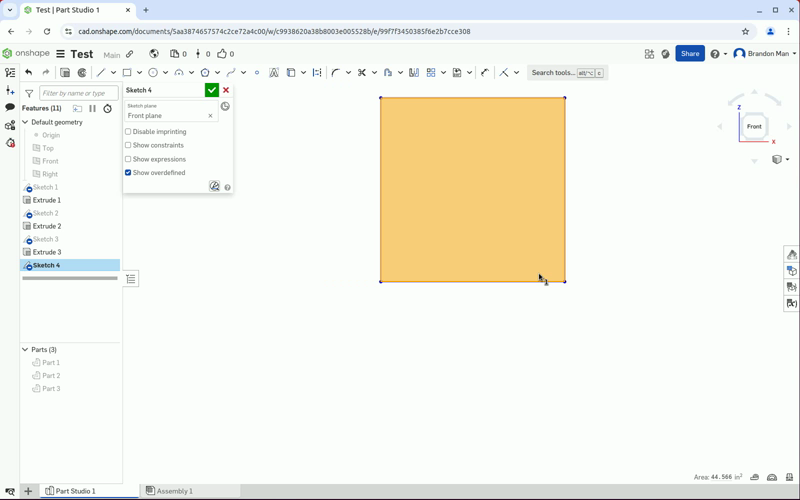
scroll(-6)
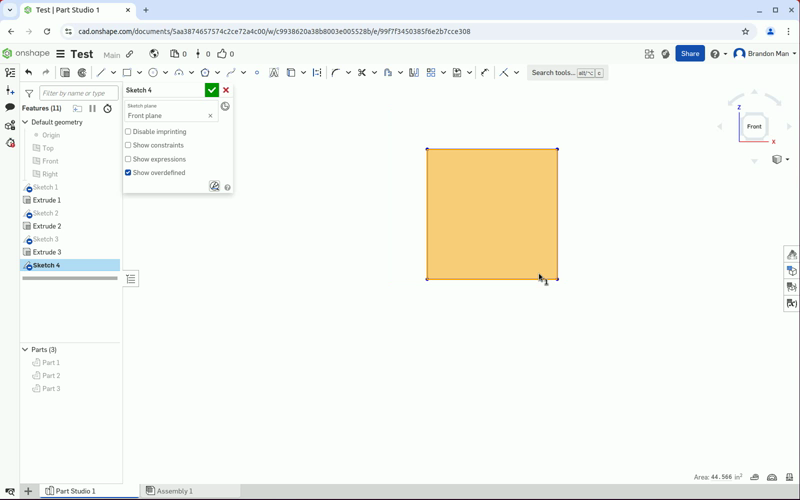
scroll(-6)
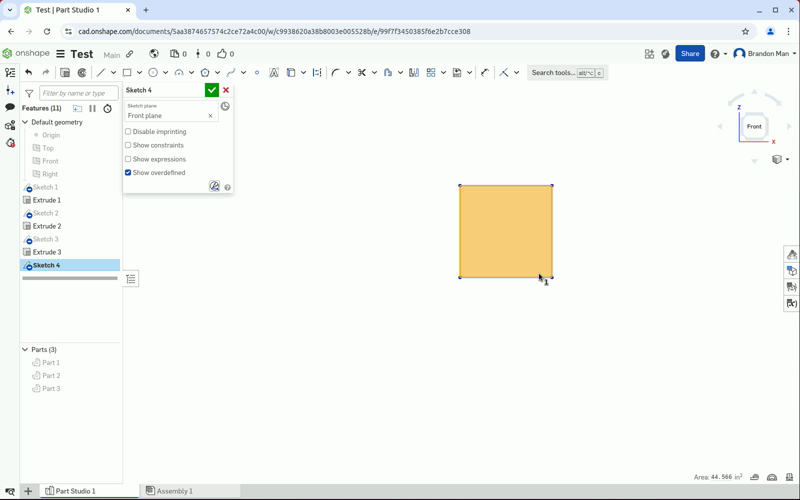
scroll(-6)
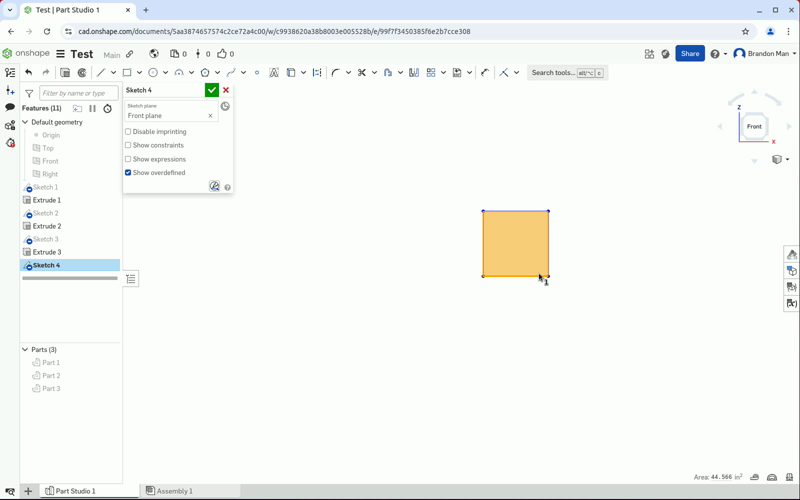
scroll(-6)
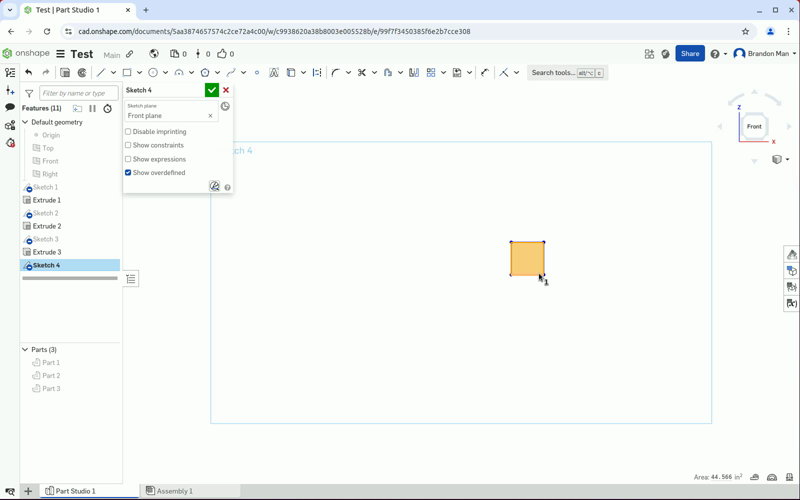
mouse_move(73, 352)
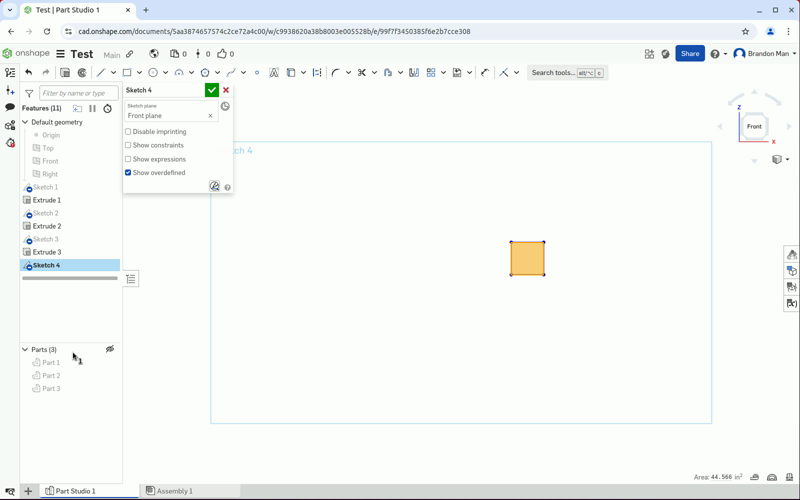
key(shift+y)
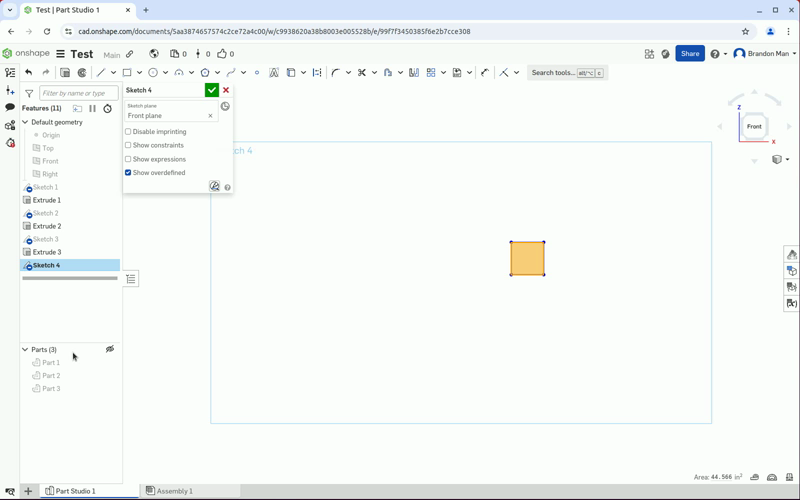
key(shift+e)
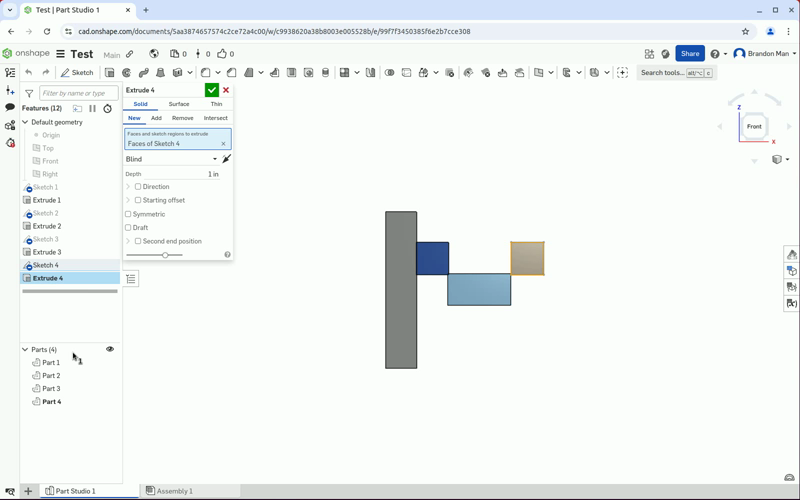
mouse_move(143, 106)
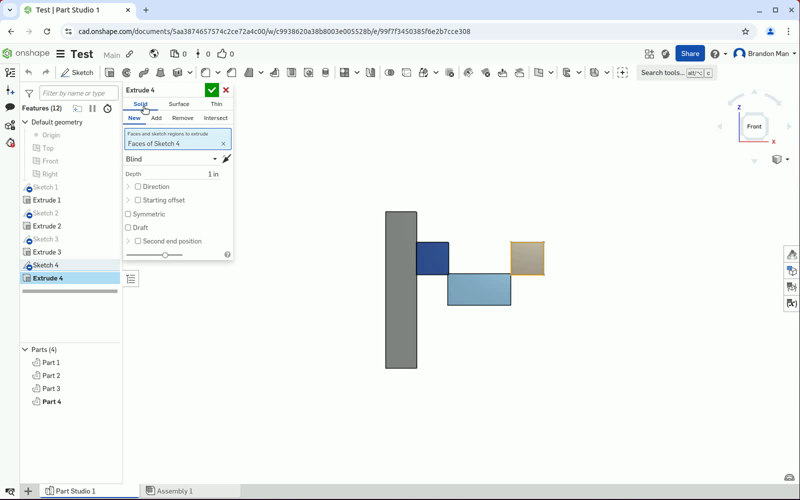
click(143, 106)
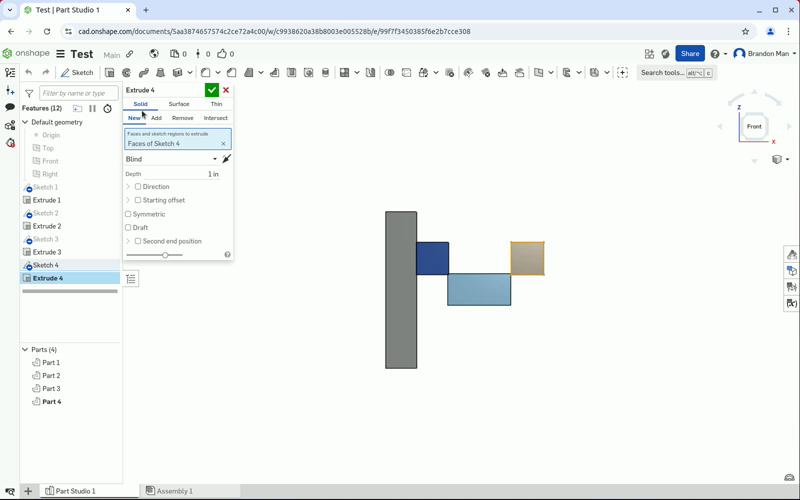
mouse_move(137, 120)
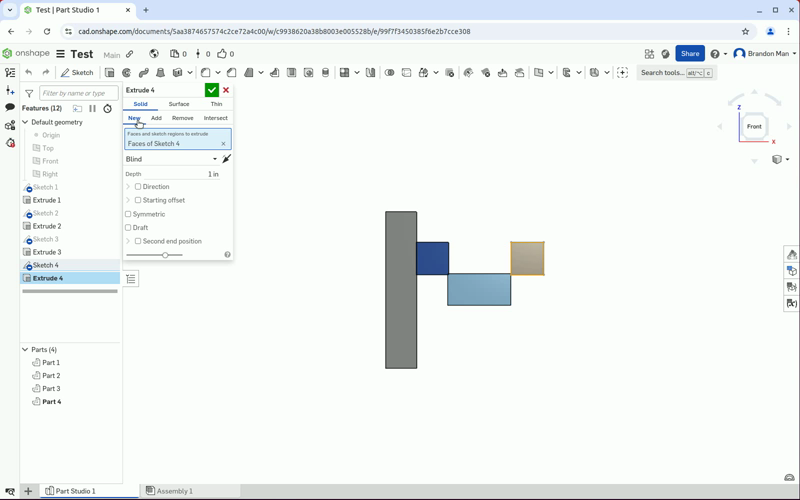
click(137, 120)
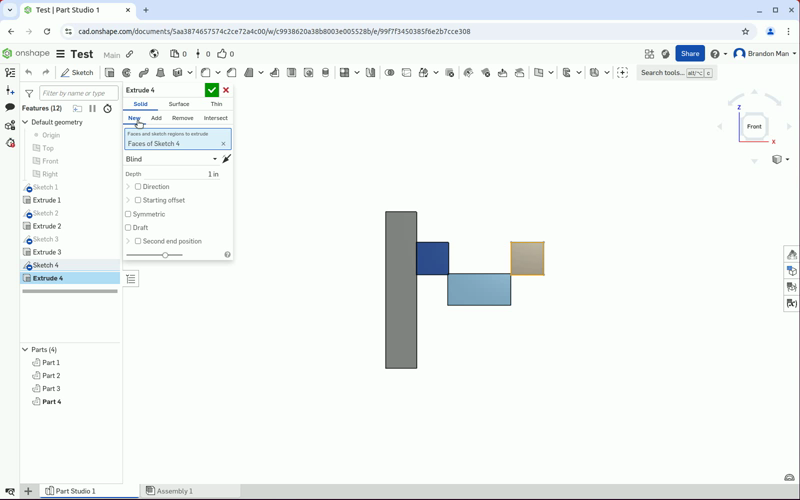
key(tab, 4)
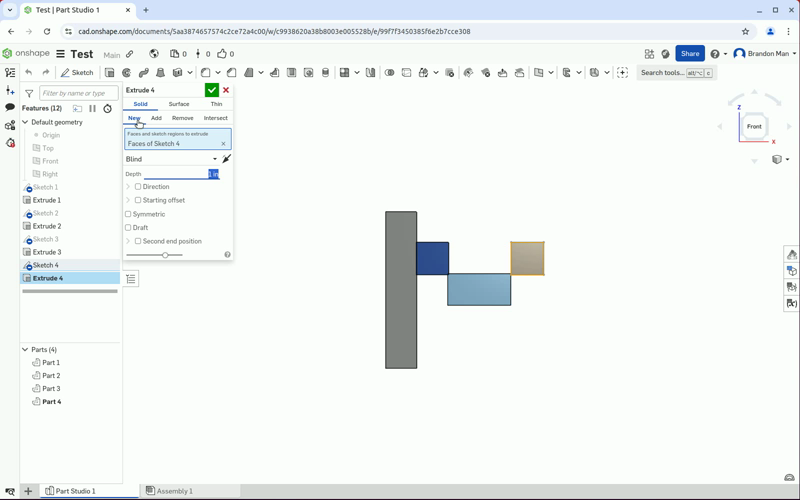
text(6.499)
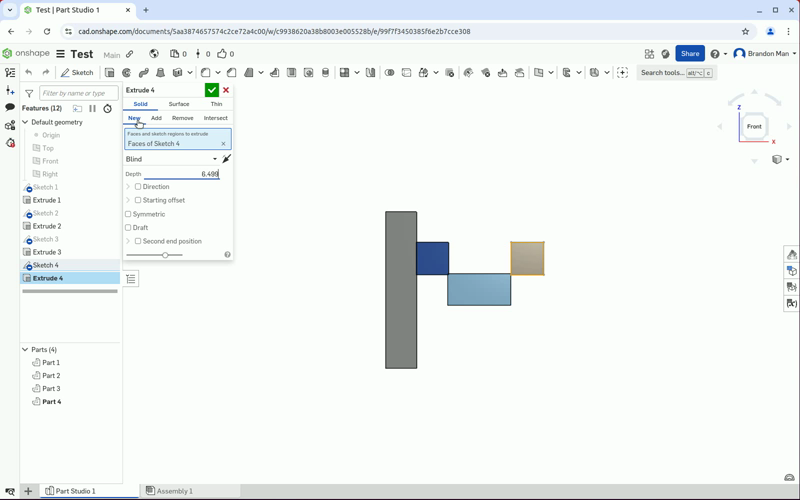
key(enter)
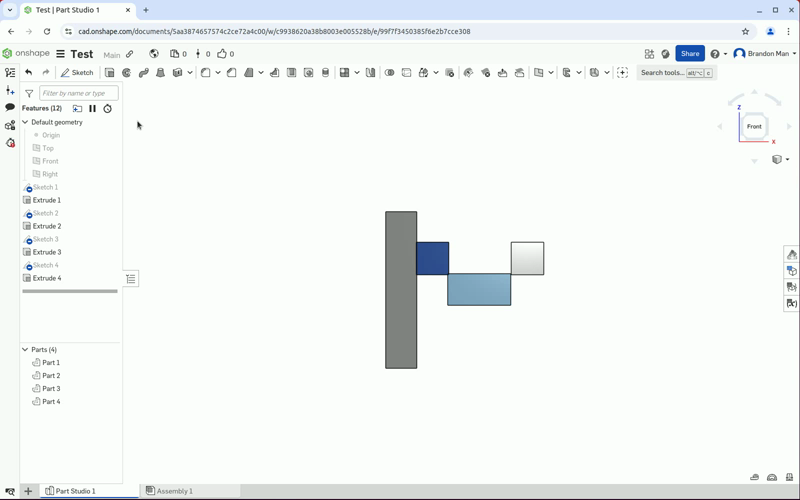
key(shift+h)
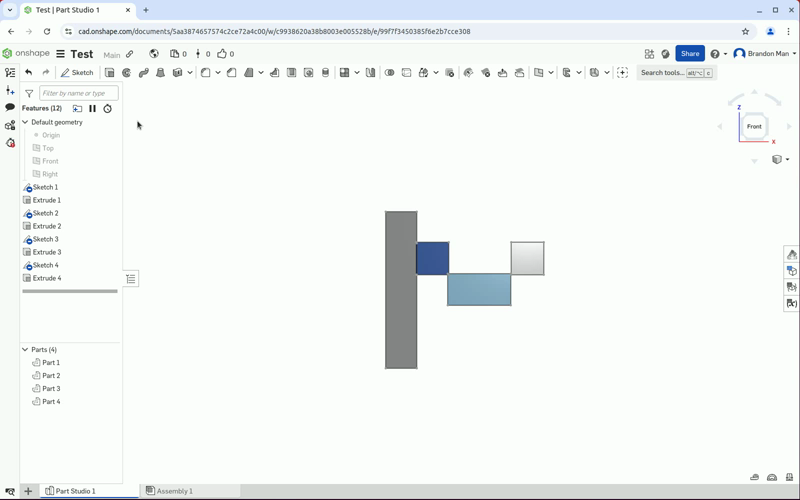
key(shift+h)
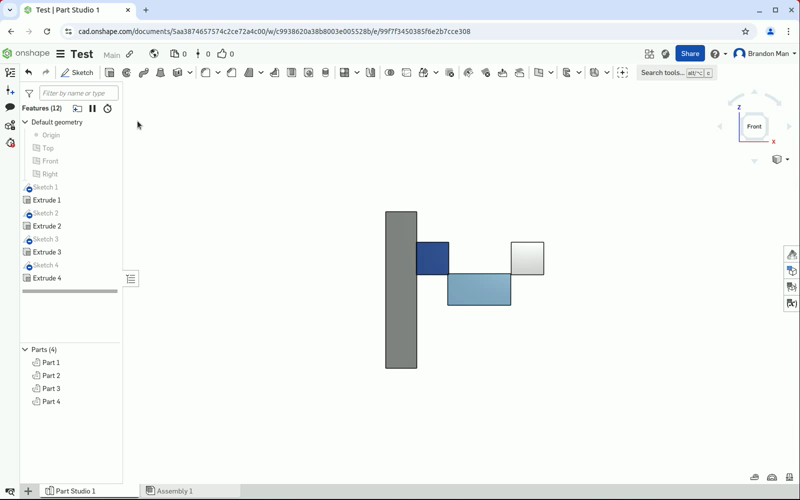
mouse_move(73, 189)
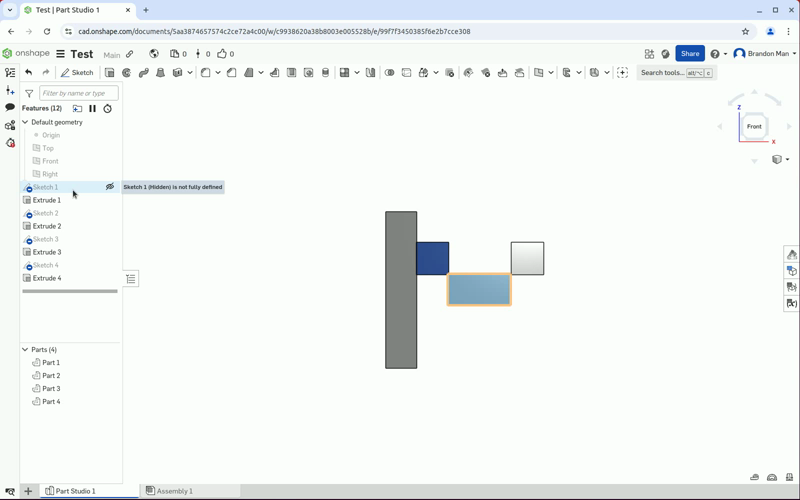
click(73, 189)
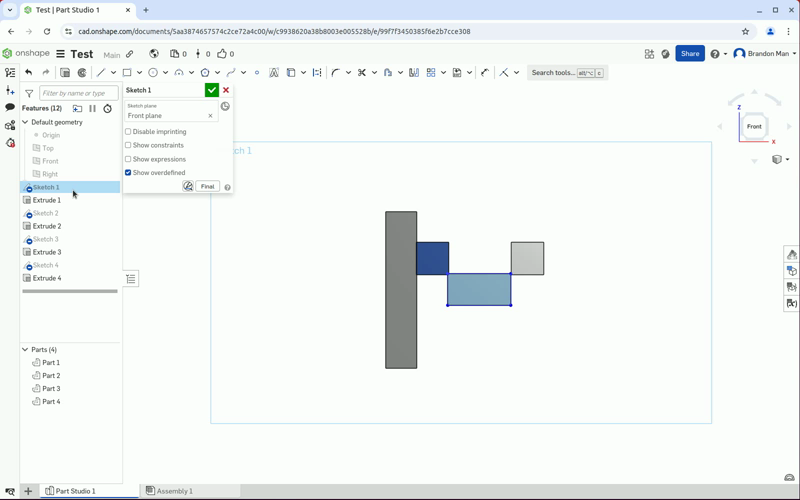
mouse_move(229, 92)
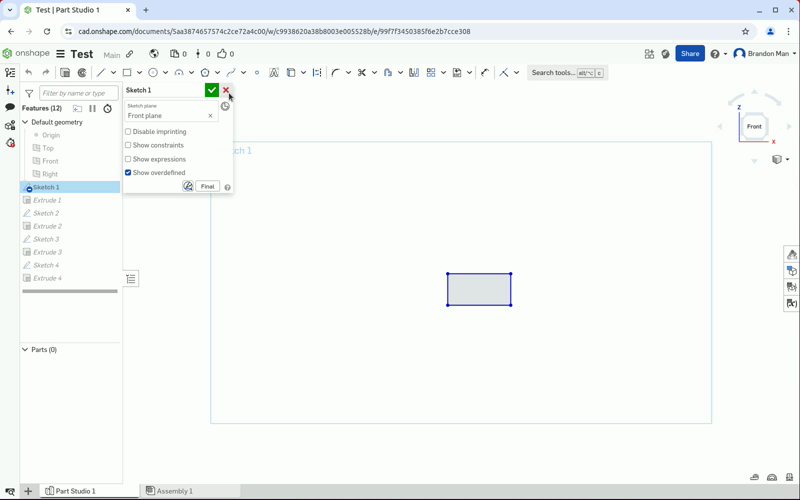
click(229, 92)
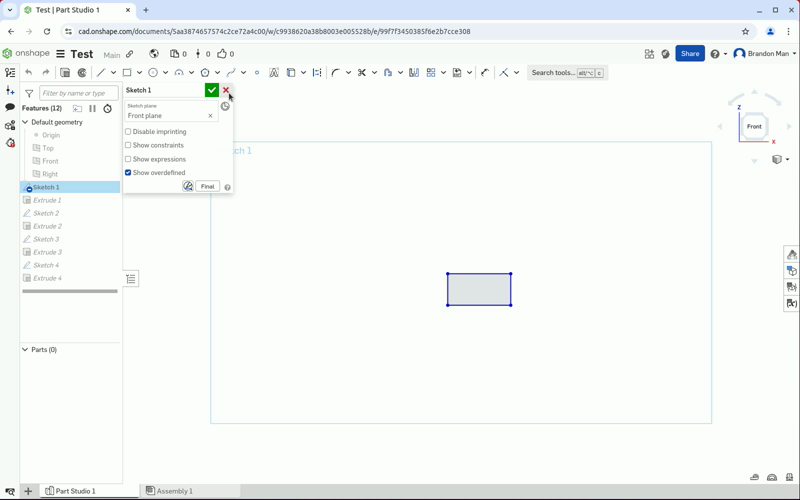
key(shift+s)
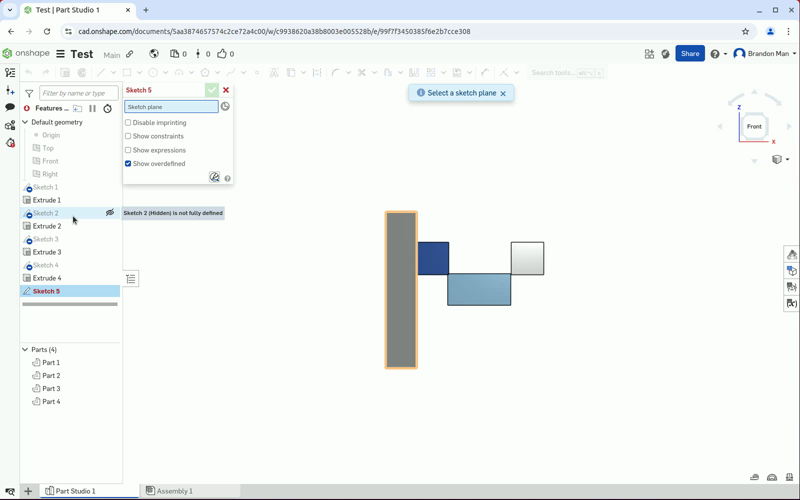
scroll(3)
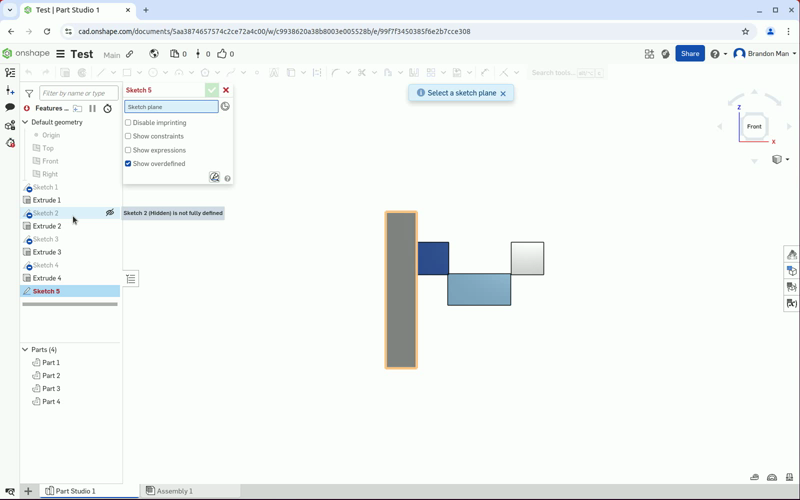
mouse_move(73, 163)
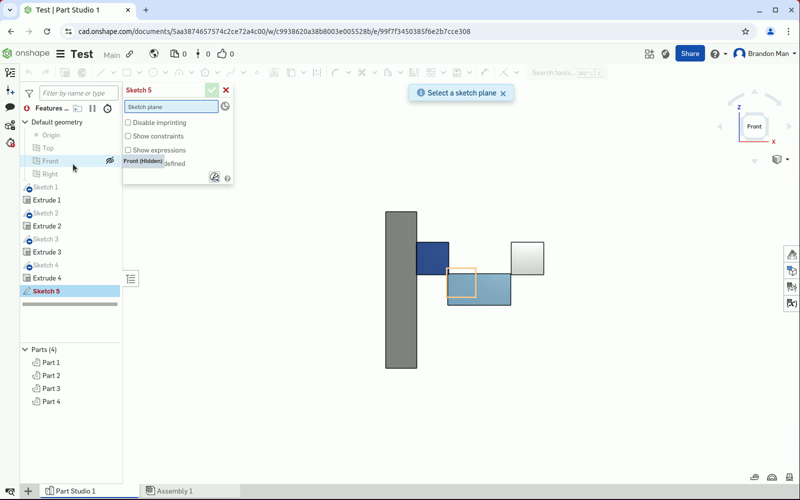
click(73, 163)
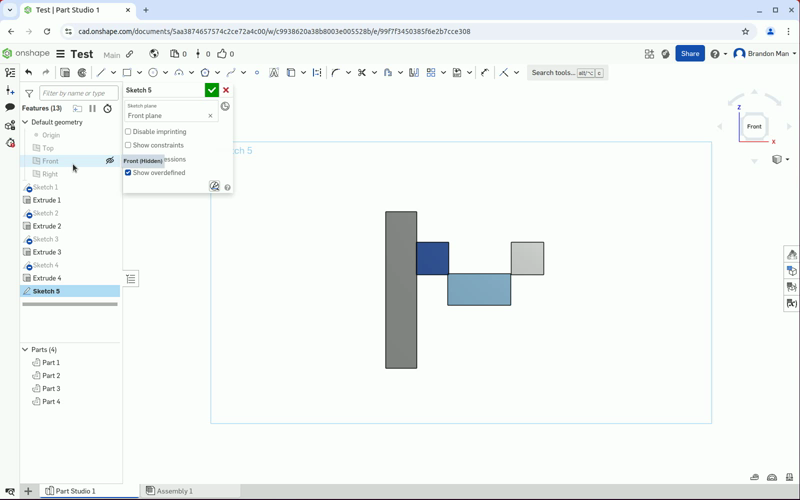
mouse_move(73, 352)
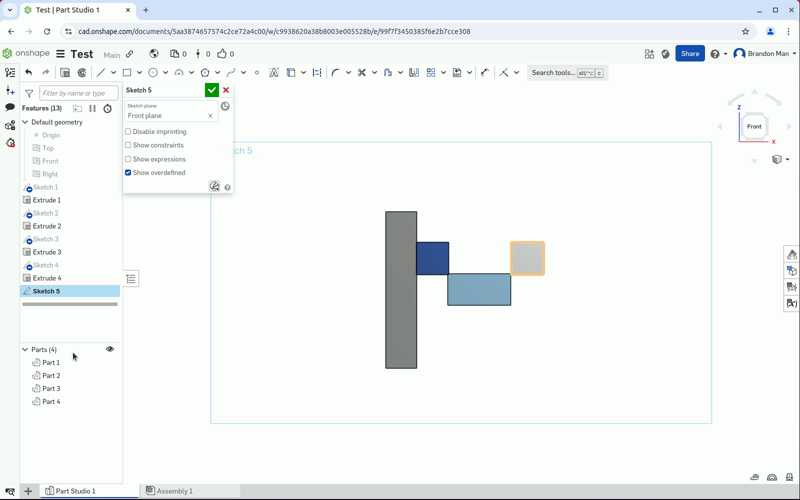
key(y)
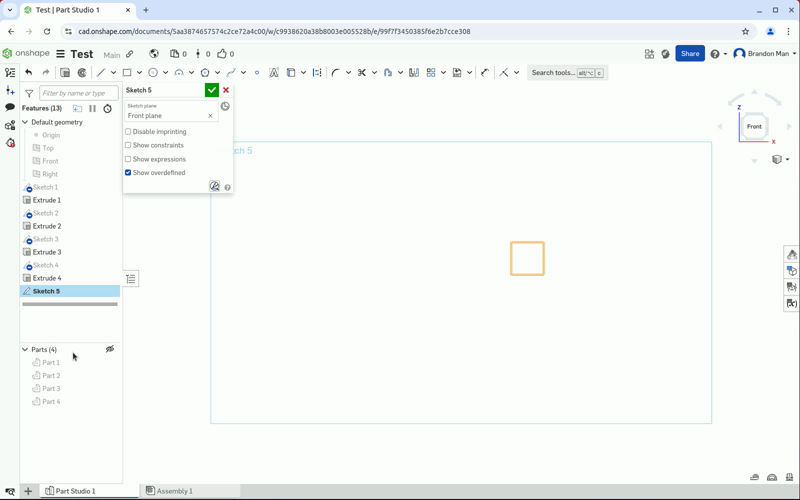
key(l)
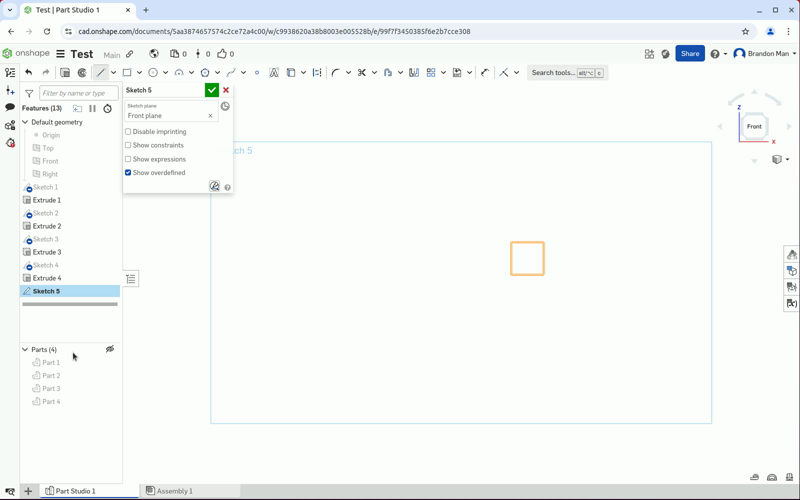
key_down(shift)
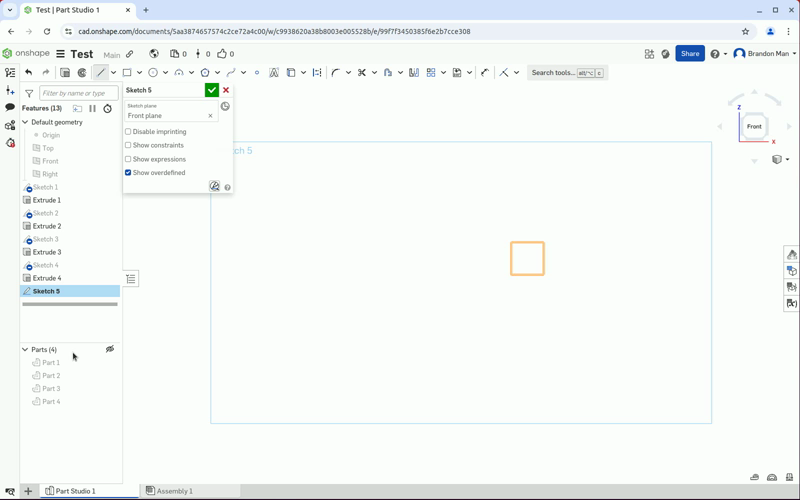
mouse_move(541, 368)
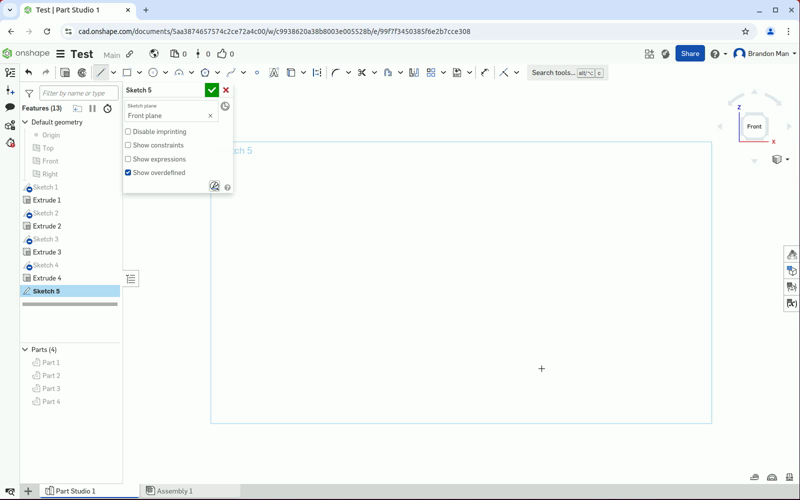
click(541, 368)
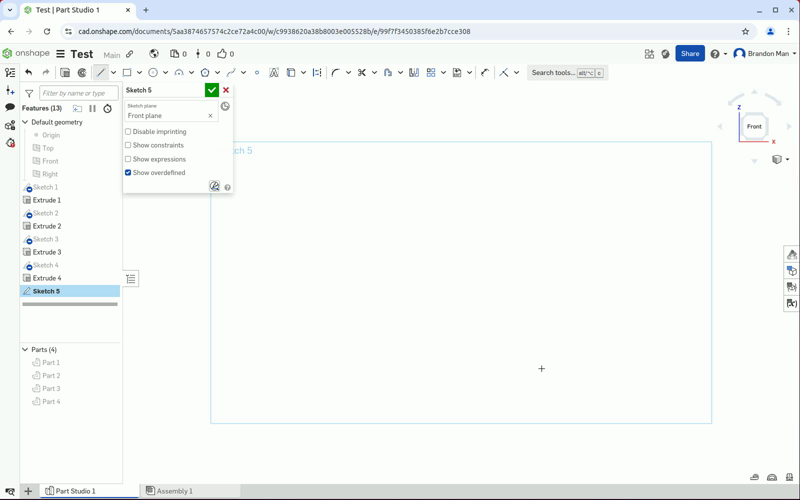
key_up(shift)
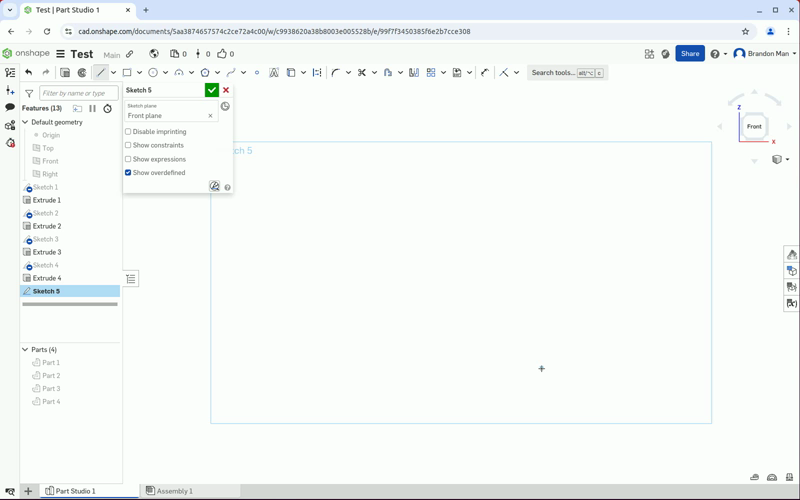
key_down(shift)
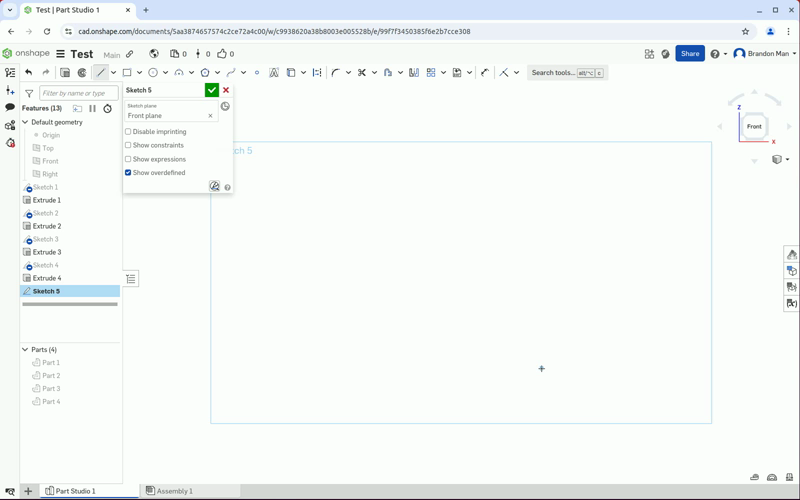
mouse_move(571, 368)
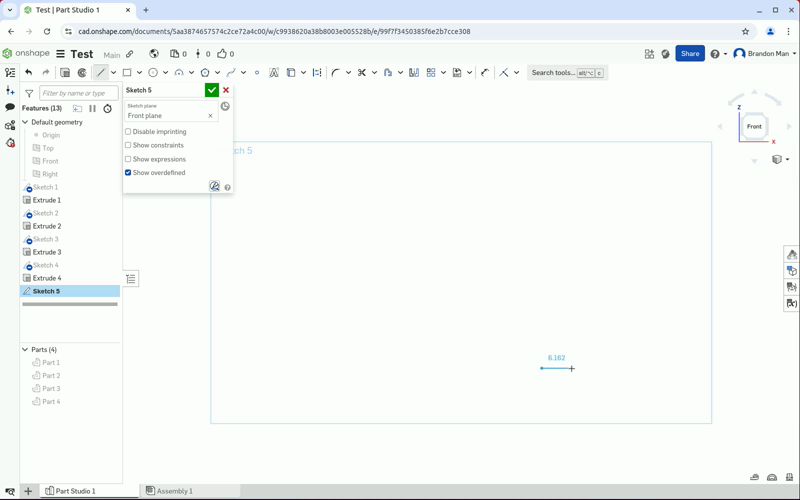
mouse_move(573, 368)
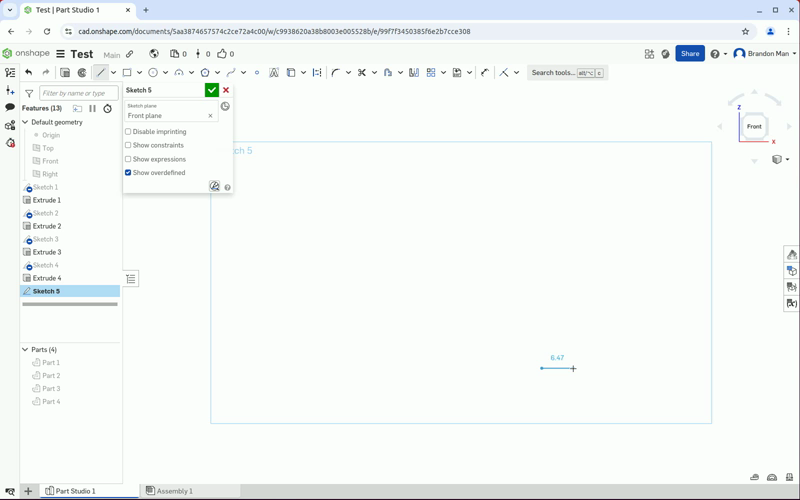
click(573, 368)
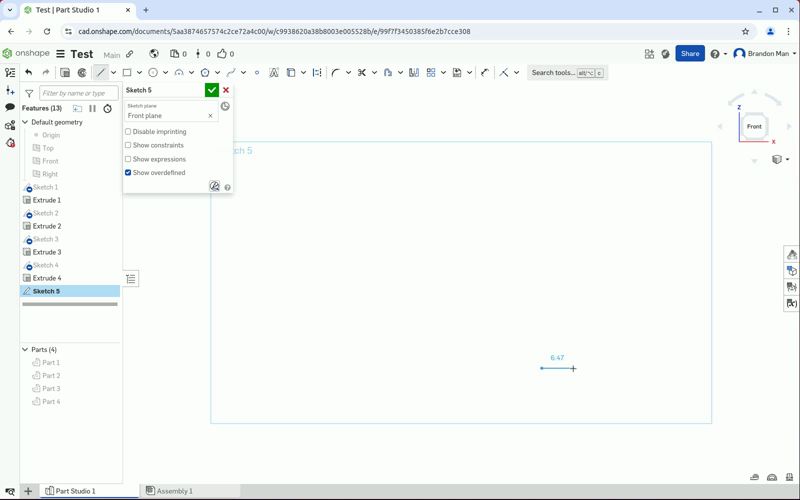
key_up(shift)
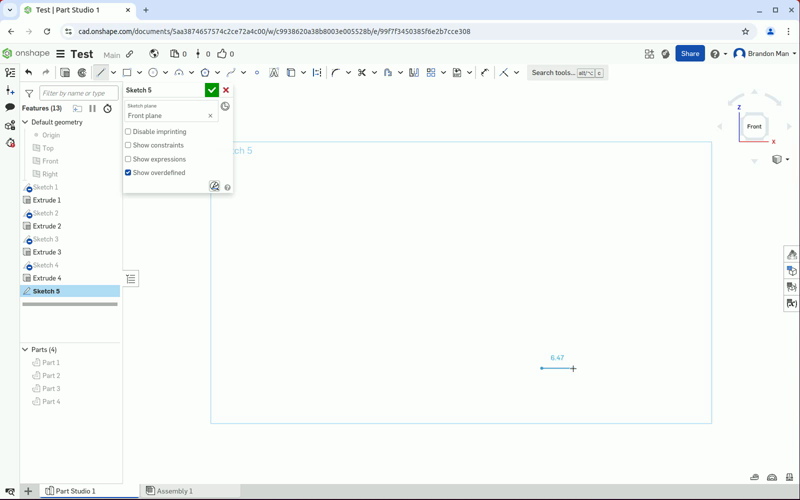
key_down(shift)
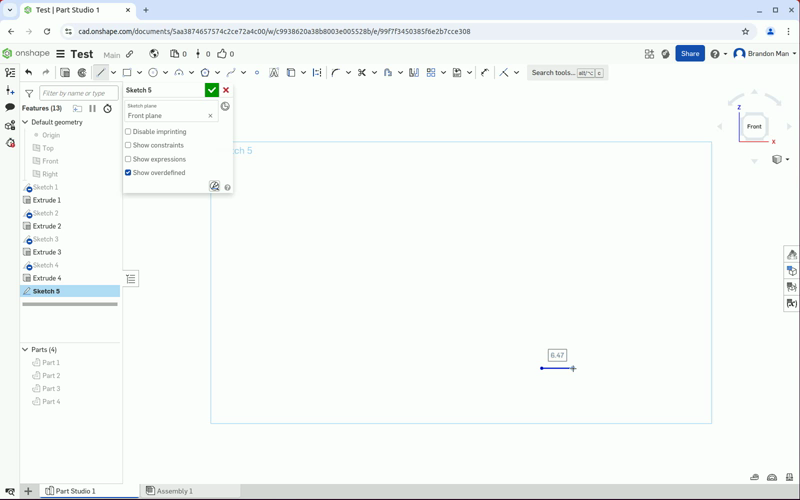
mouse_move(573, 211)
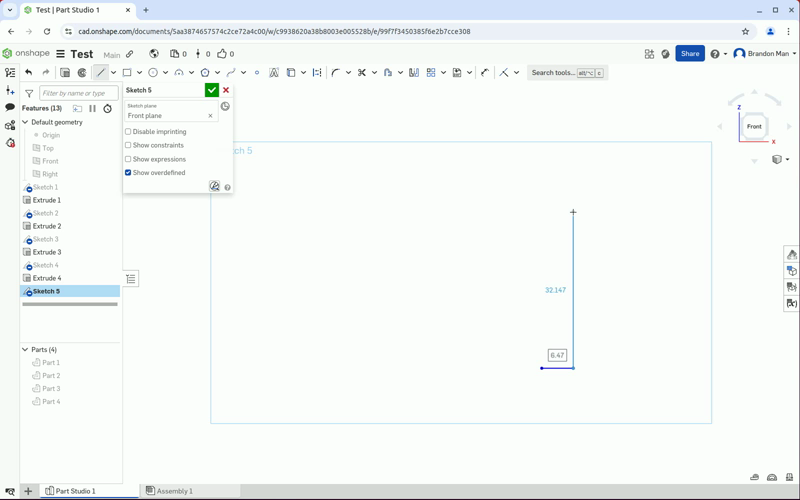
click(573, 211)
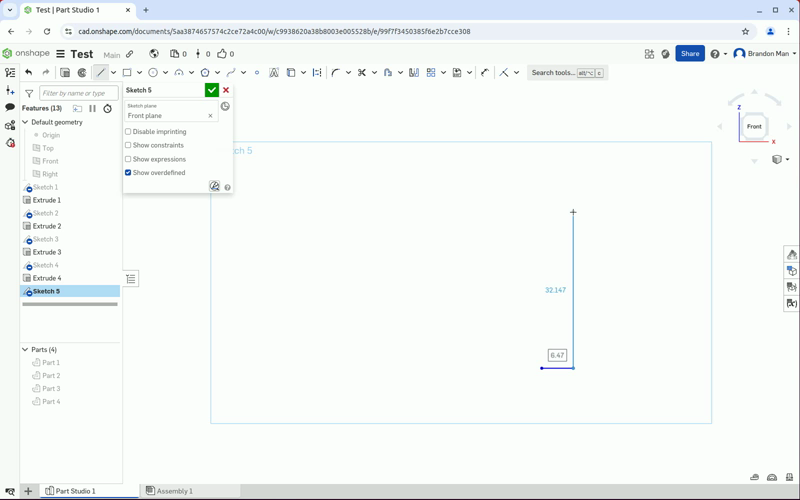
key_up(shift)
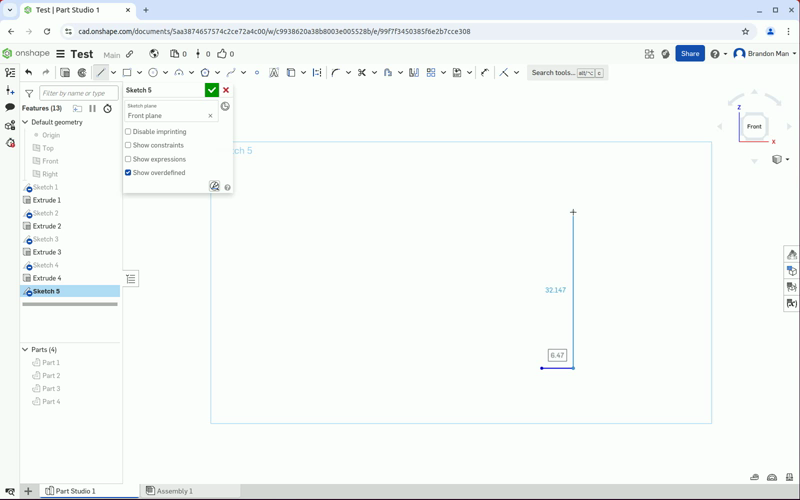
key_down(shift)
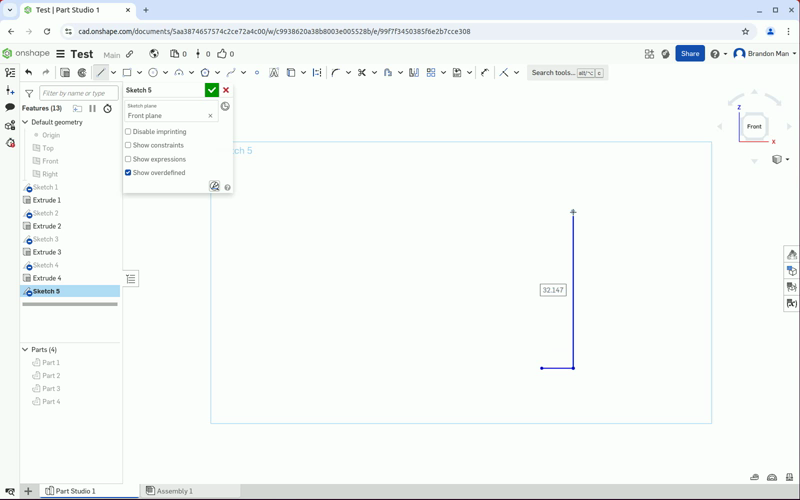
mouse_move(589, 211)
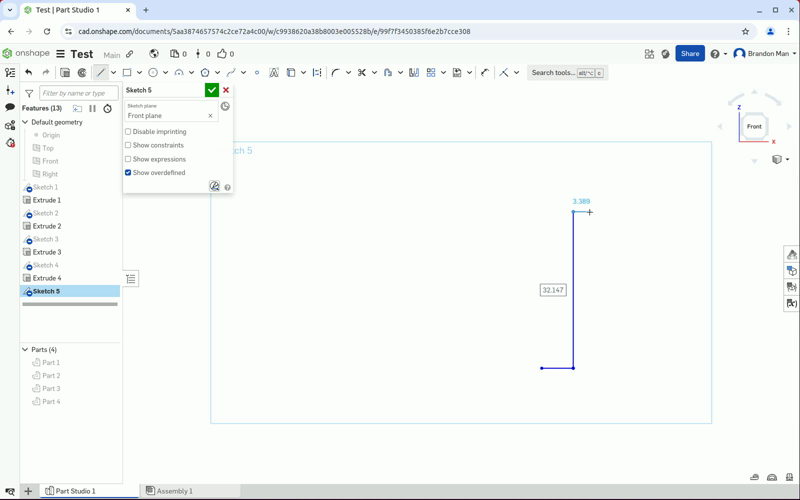
mouse_move(541, 211)
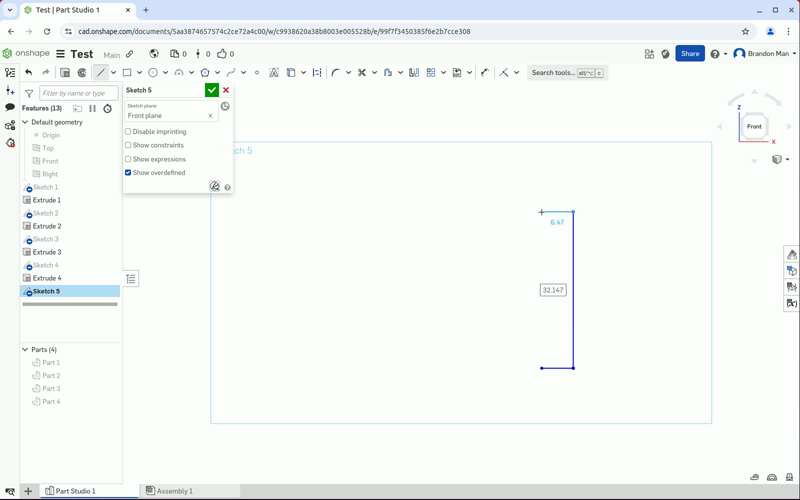
click(541, 211)
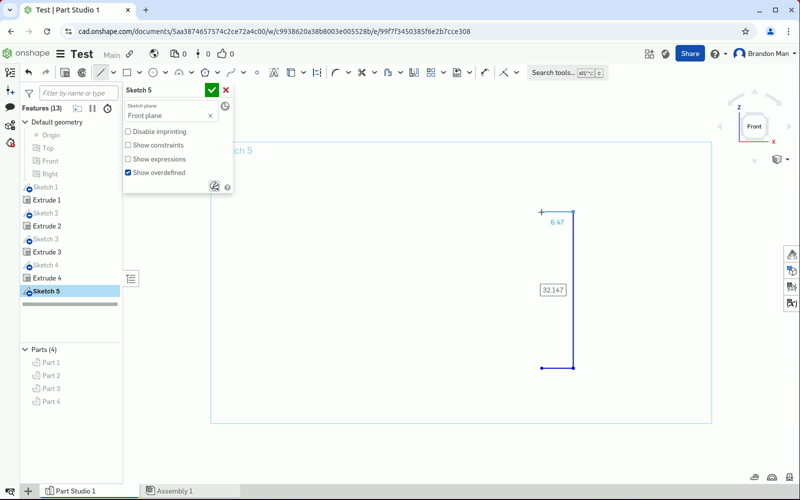
key_up(shift)
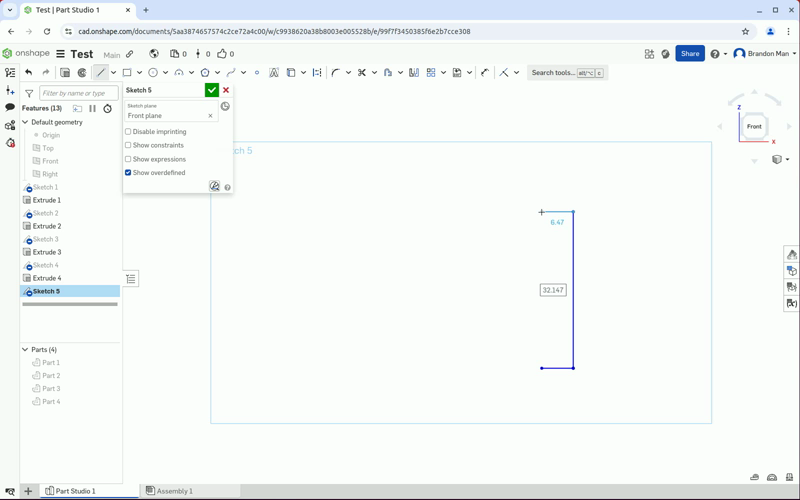
key_down(shift)
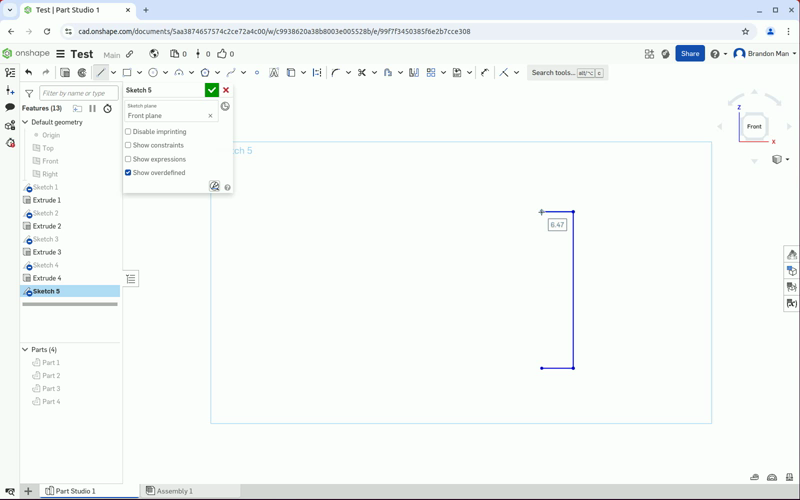
mouse_move(571, 211)
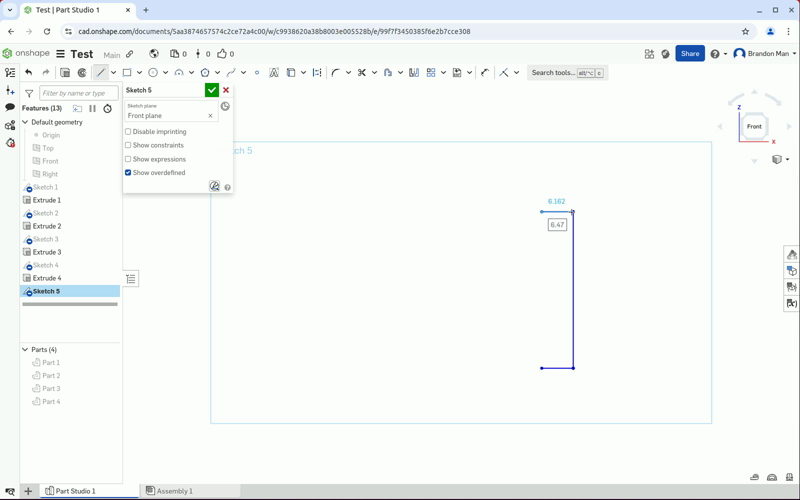
mouse_move(541, 243)
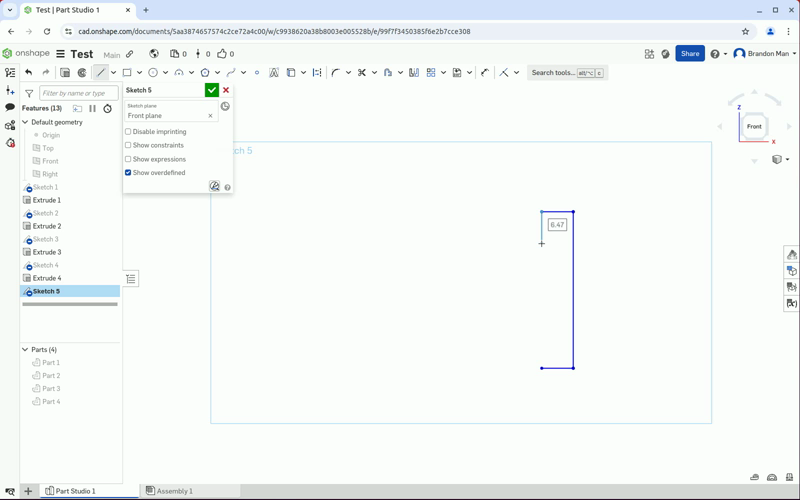
click(541, 243)
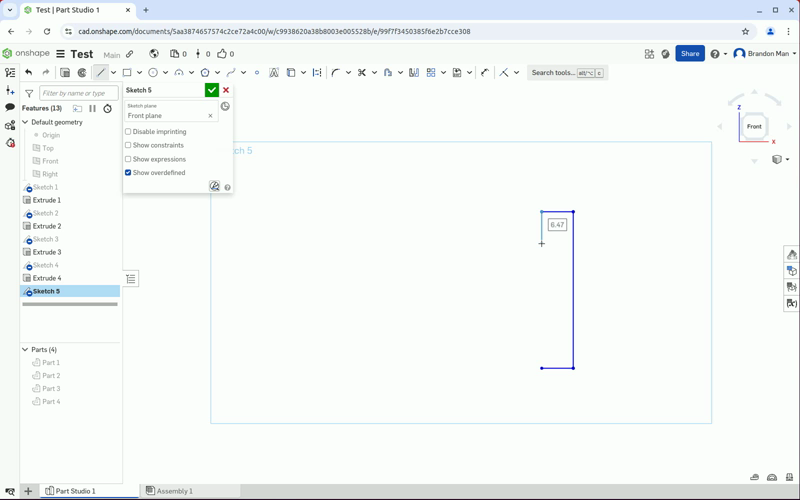
key_up(shift)
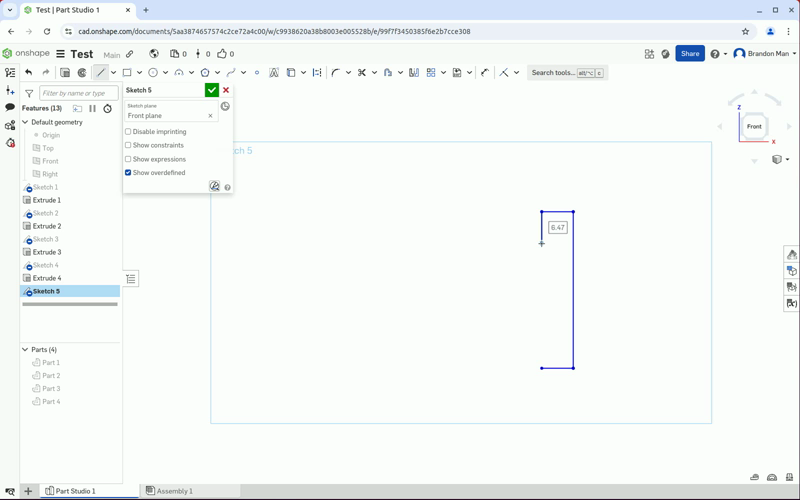
key_down(shift)
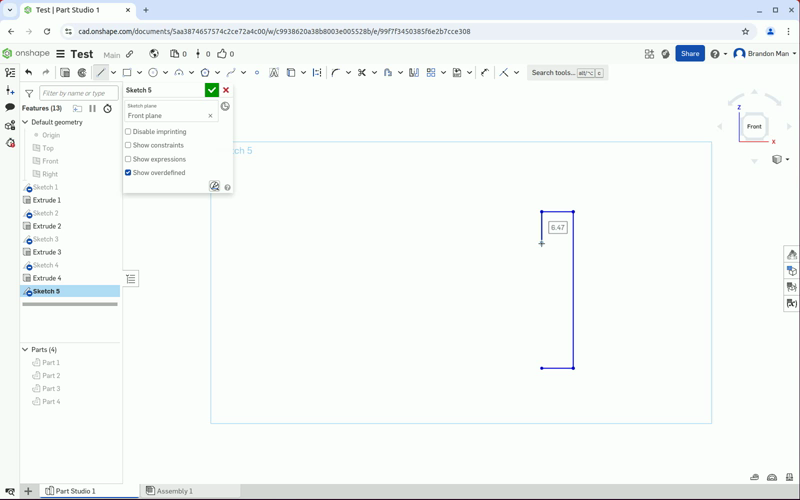
mouse_move(571, 243)
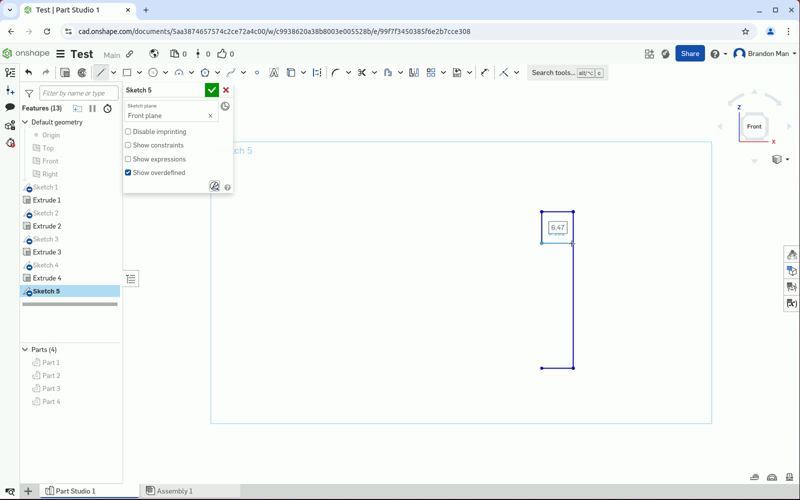
mouse_move(541, 274)
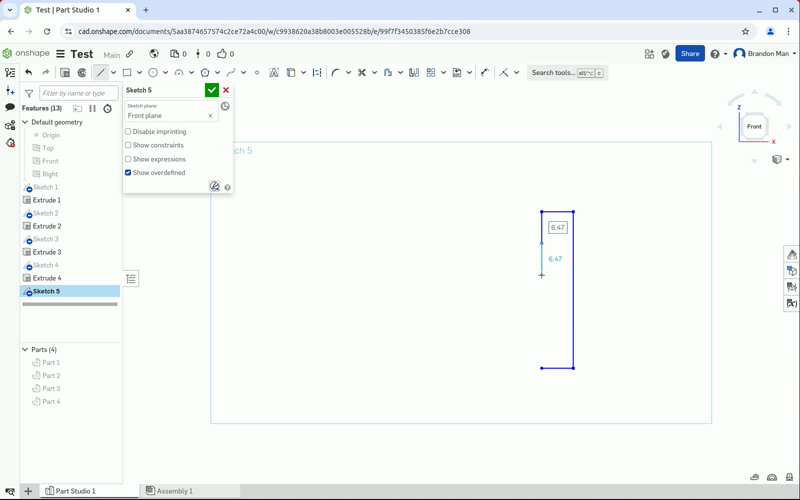
click(541, 274)
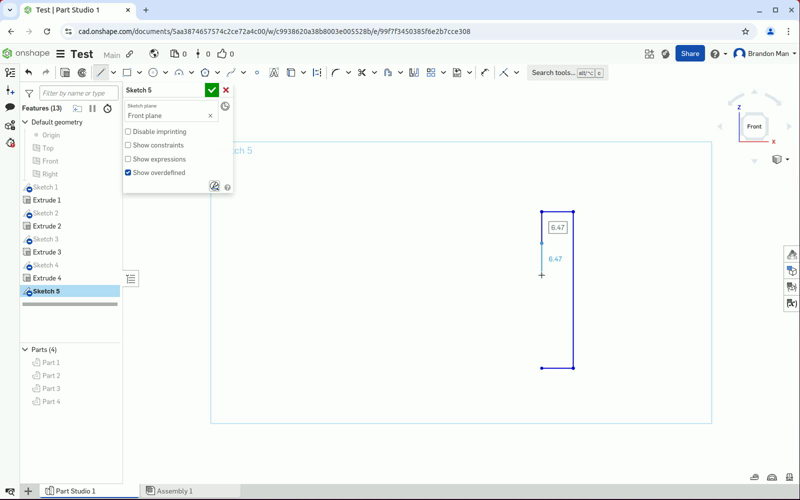
key_up(shift)
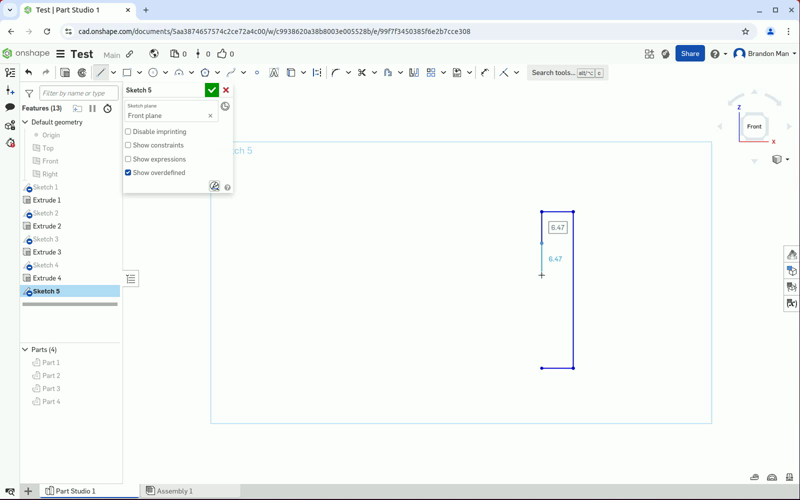
key_down(shift)
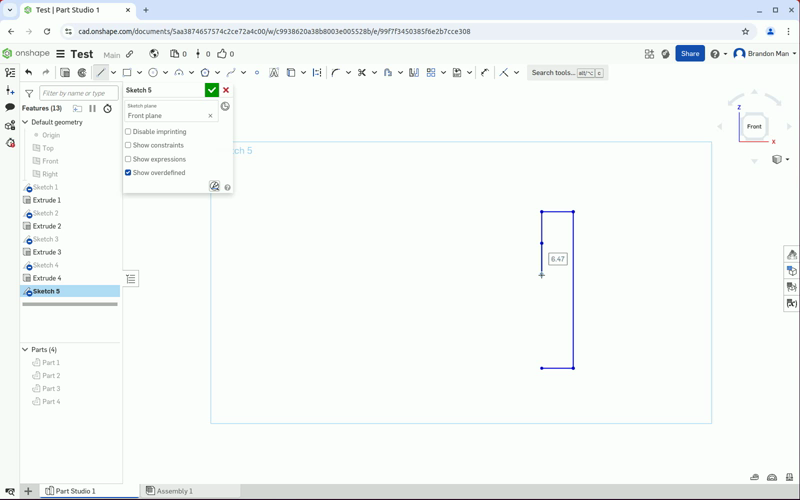
mouse_move(541, 368)
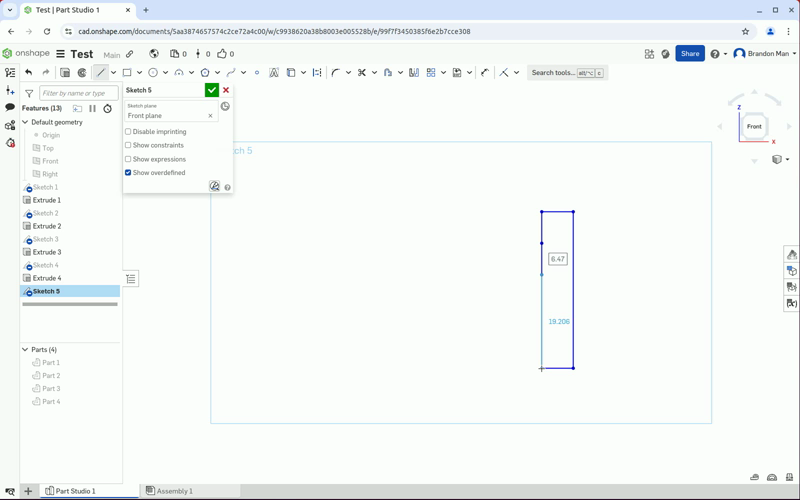
key_up(shift)
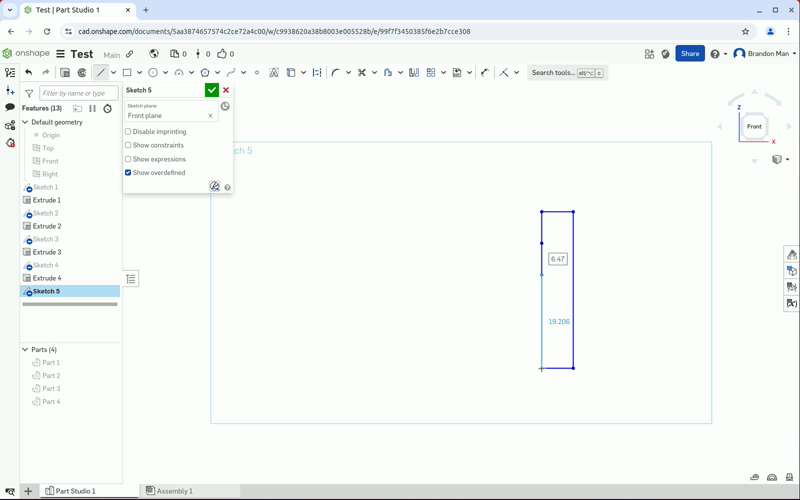
click(541, 368)
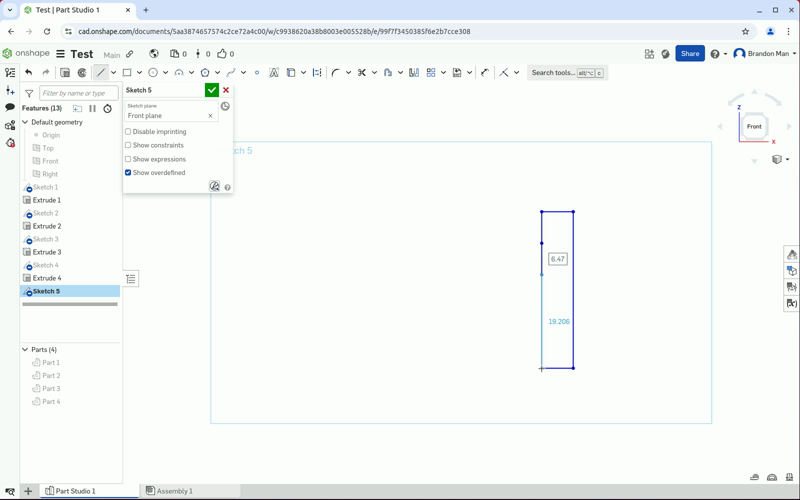
key(esc)
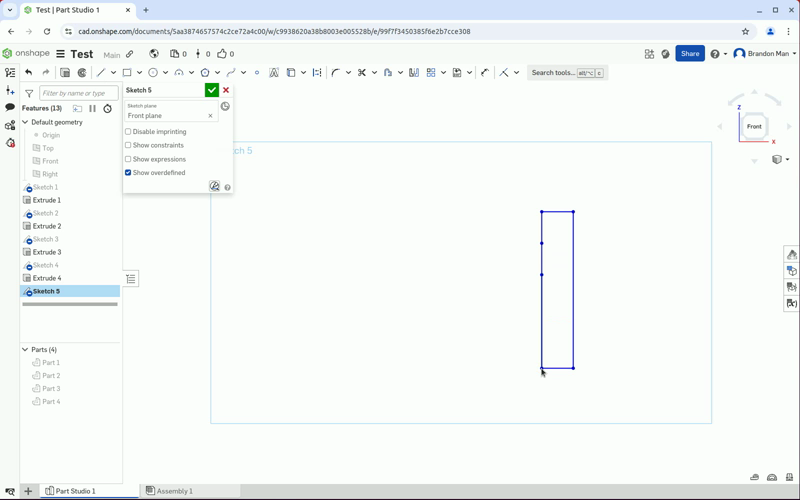
mouse_move(569, 345)
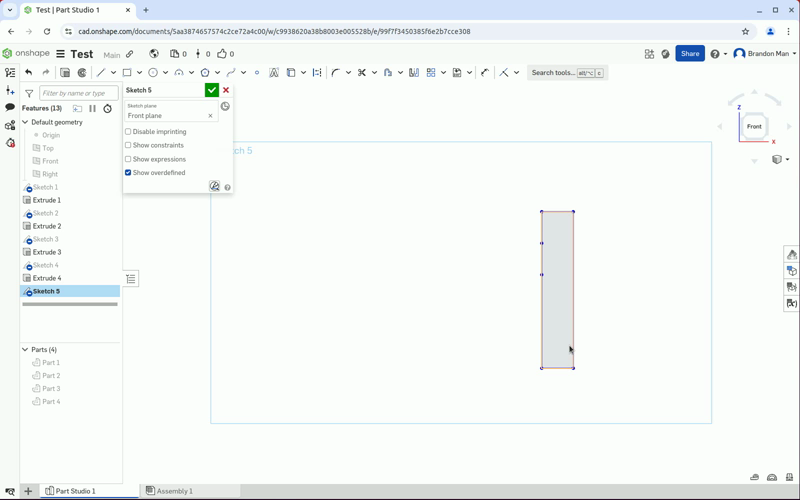
click(569, 345)
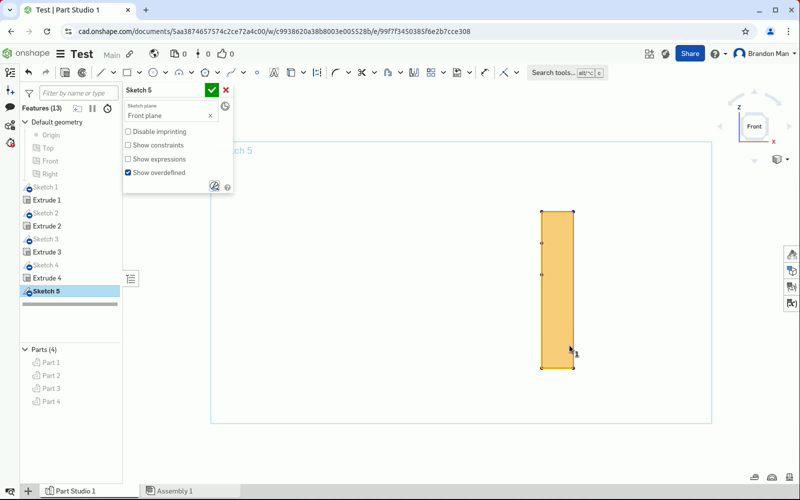
mouse_move(73, 352)
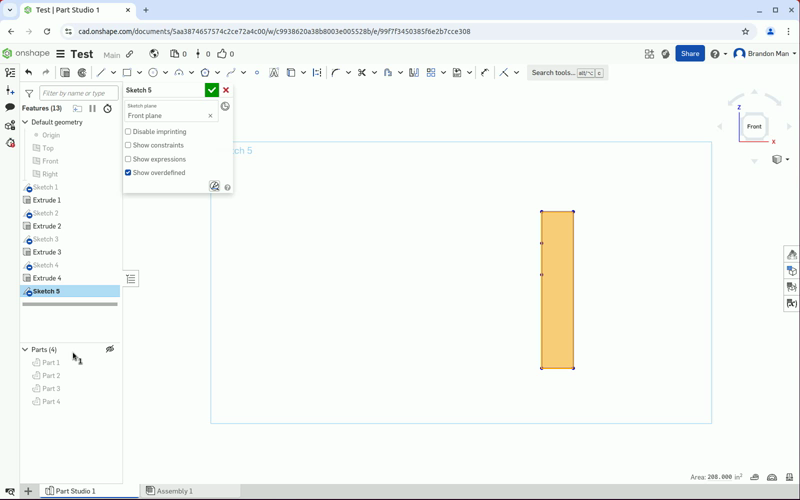
key(shift+y)
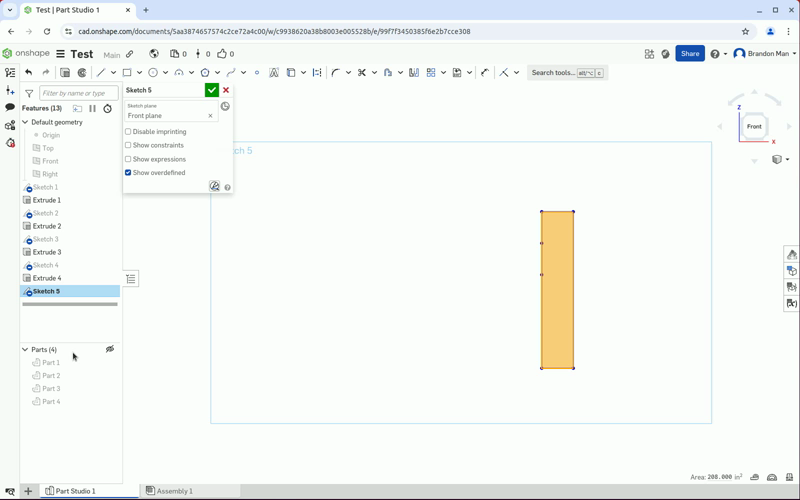
key(shift+e)
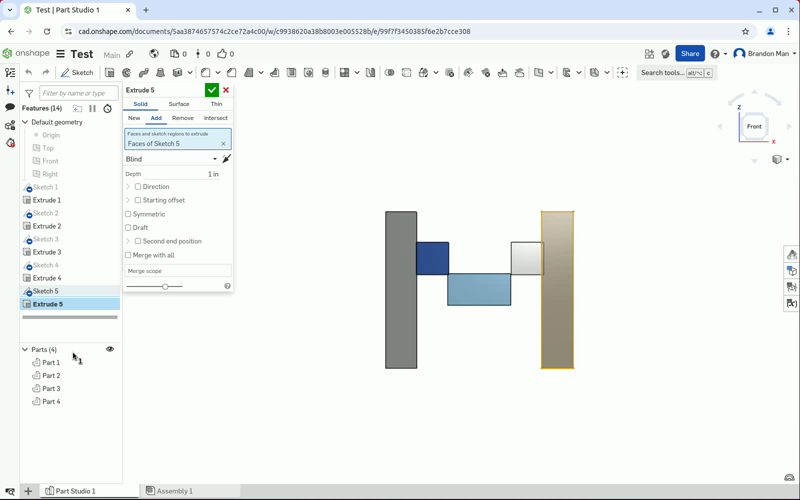
mouse_move(143, 106)
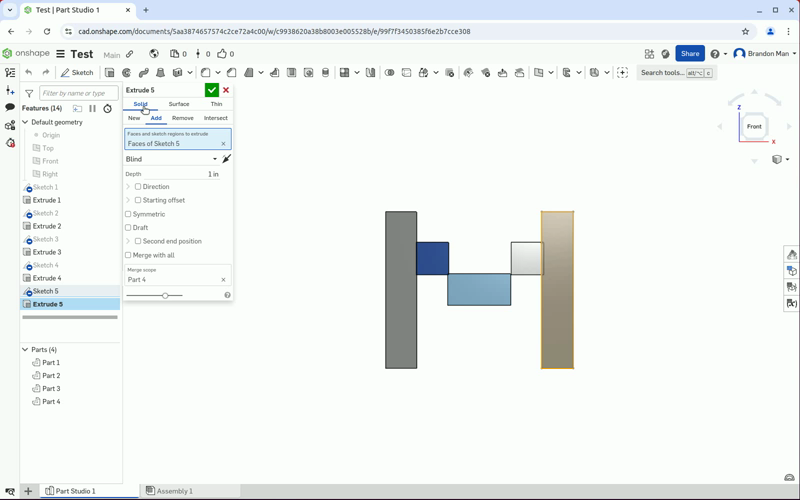
click(143, 106)
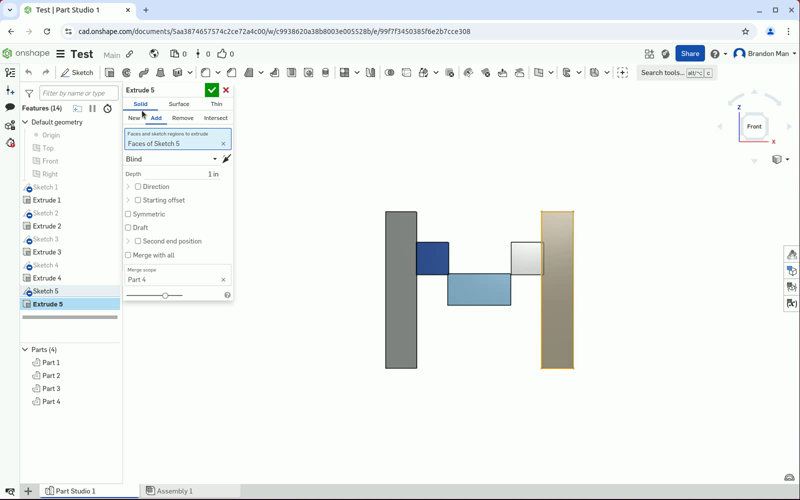
mouse_move(137, 120)
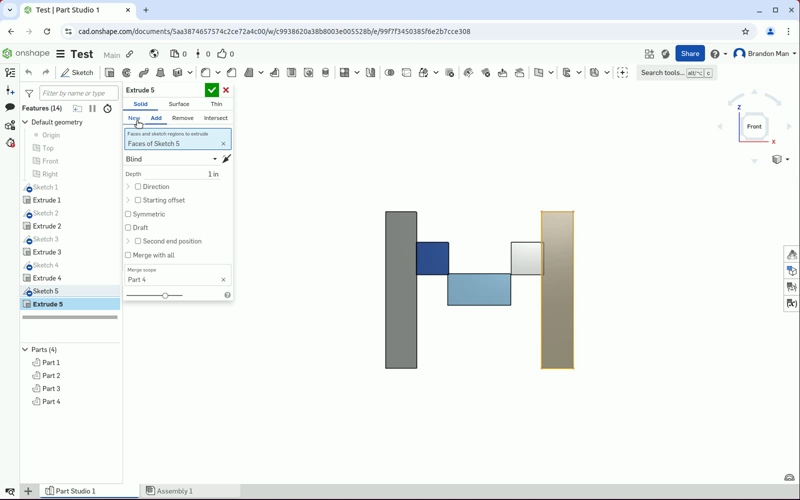
click(137, 120)
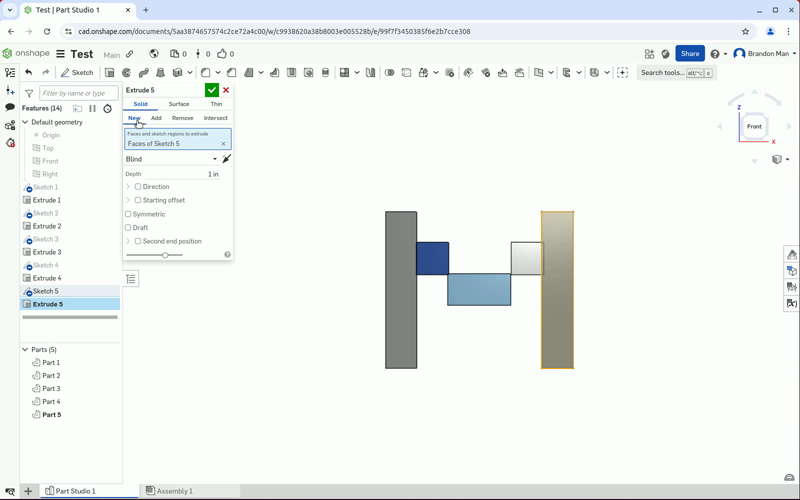
key(tab, 4)
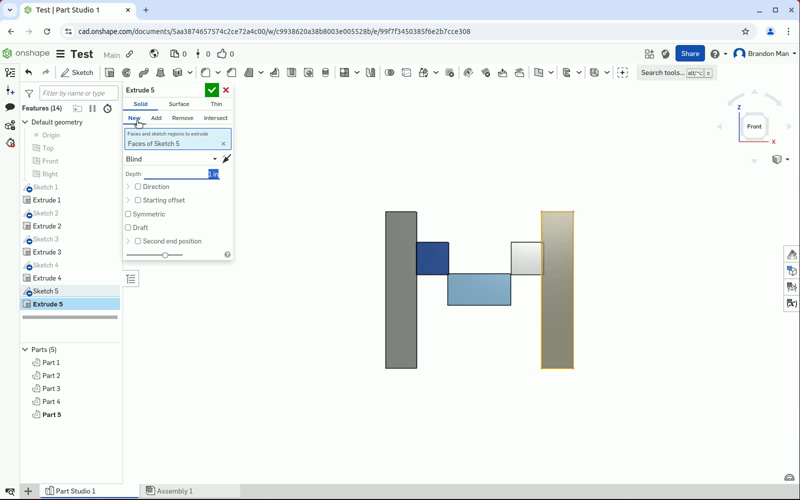
text(6.499)
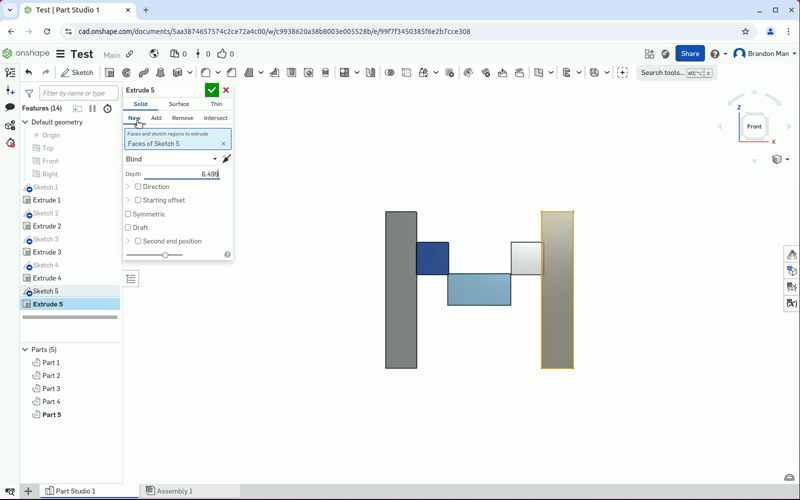
key(enter)
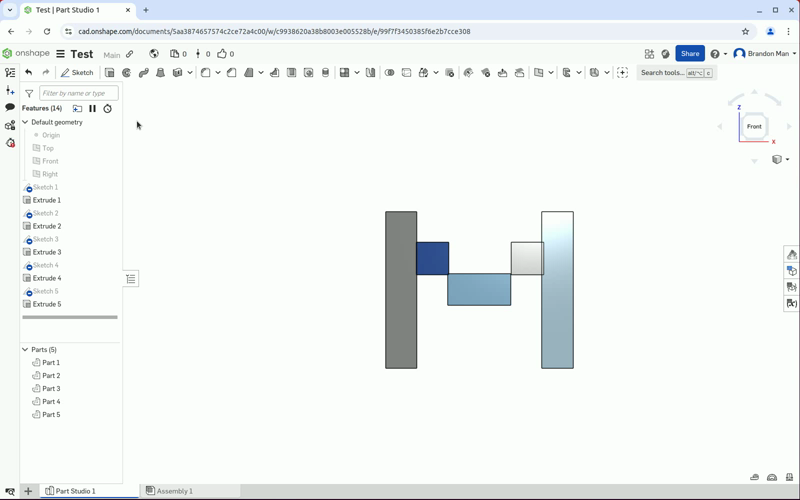
key(shift+h)
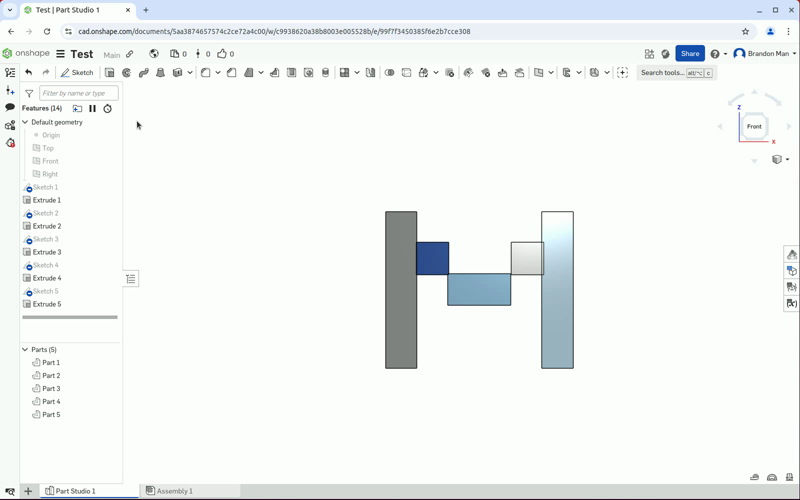
key(shift+h)
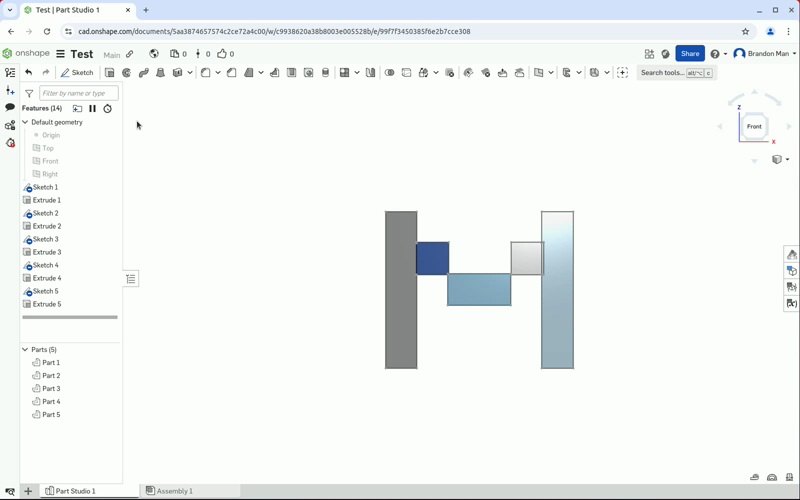
key(shift+7)
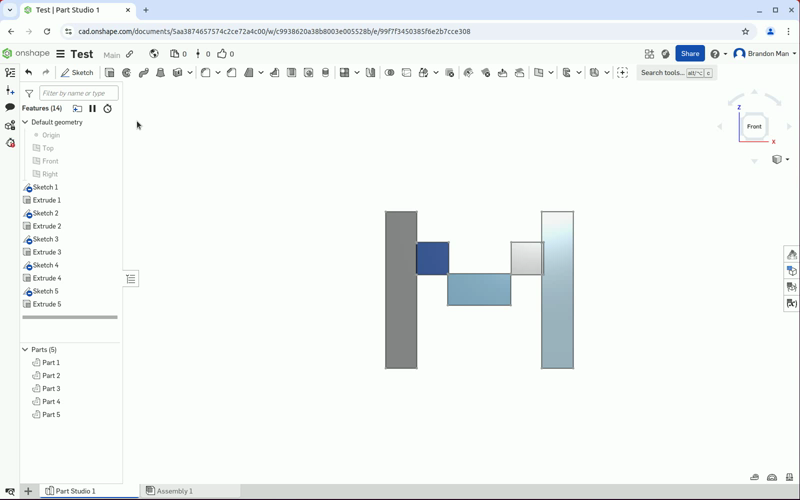
key(left, 2)
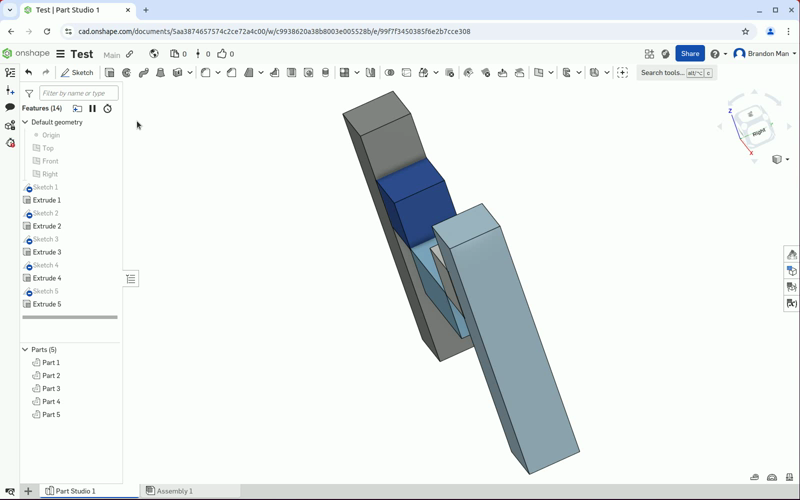
key(down, 2)
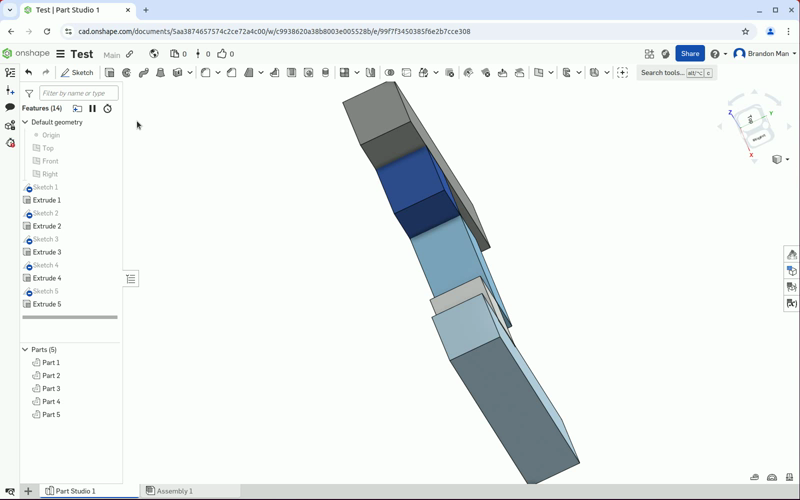
key(up, 2)
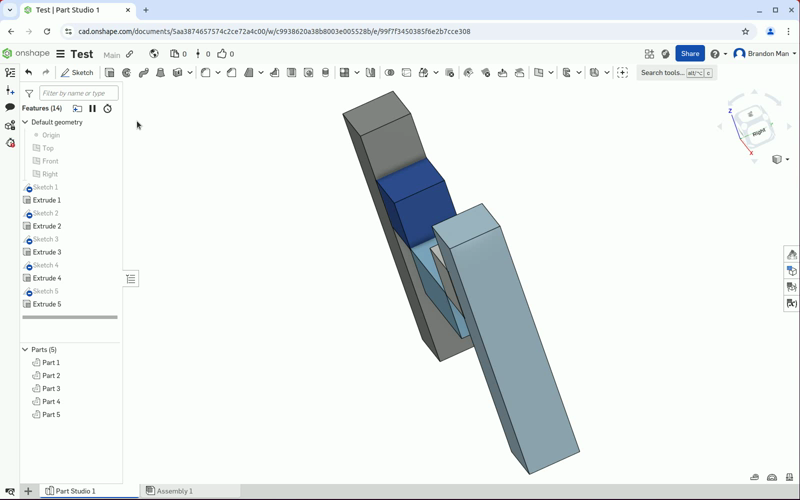
key(right, 2)
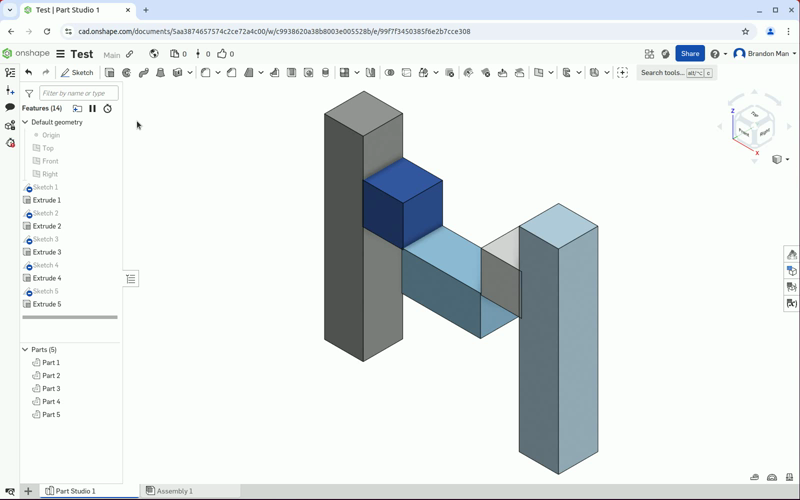
mouse_move(73, 189)
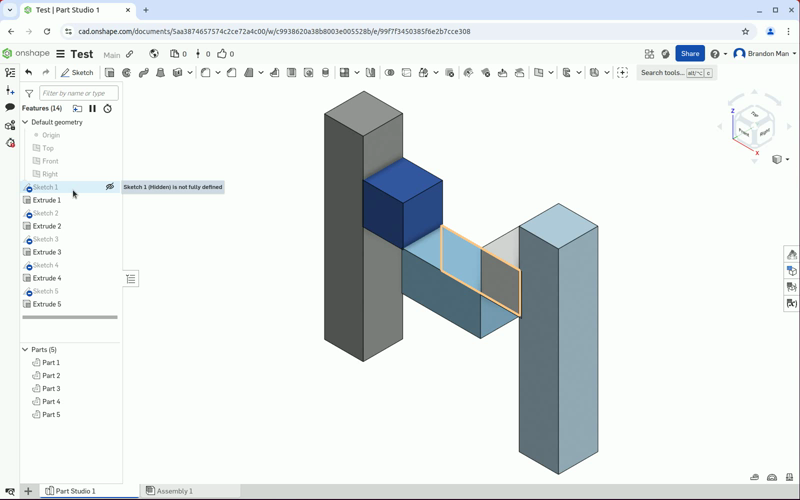
click(73, 189)